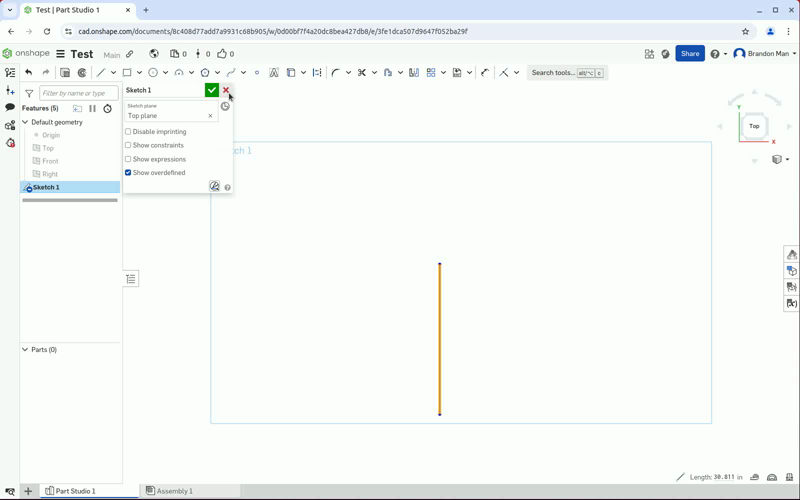
key(shift+h)
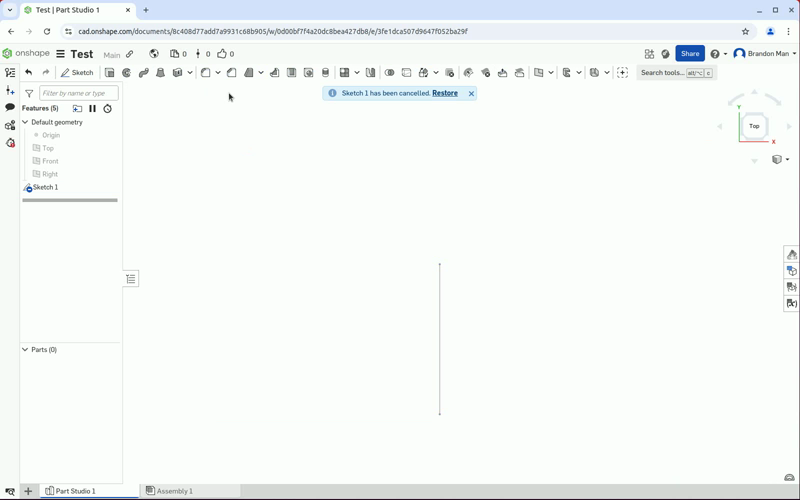
key(shift+s)
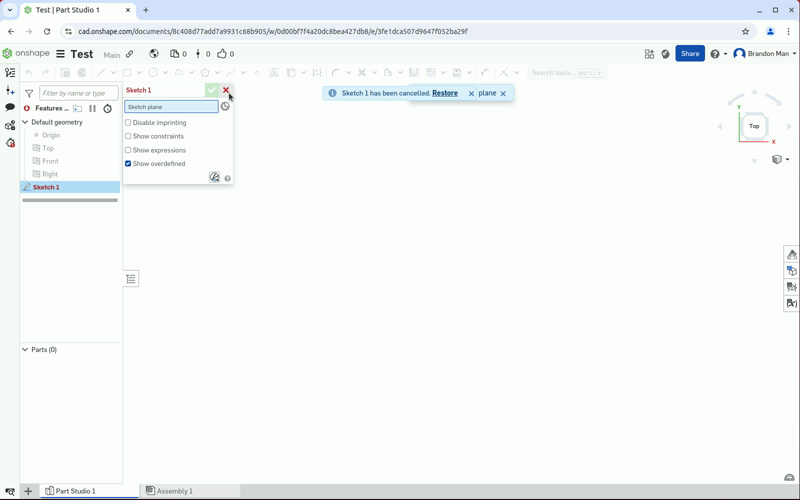
mouse_move(73, 150)
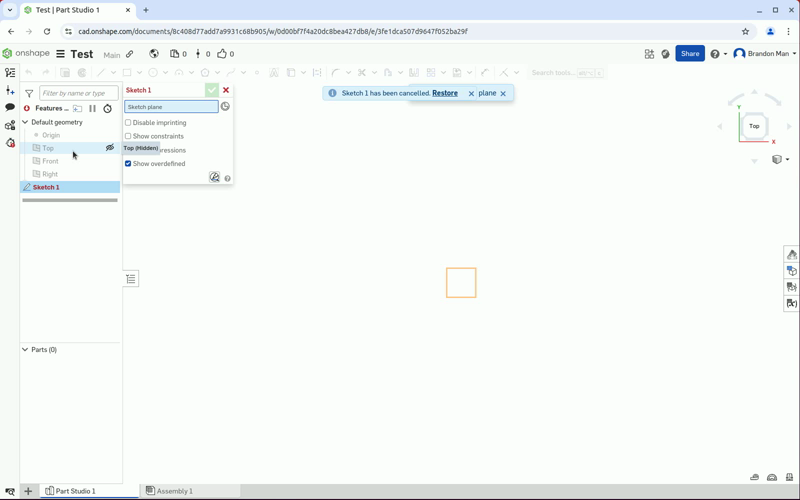
click(73, 150)
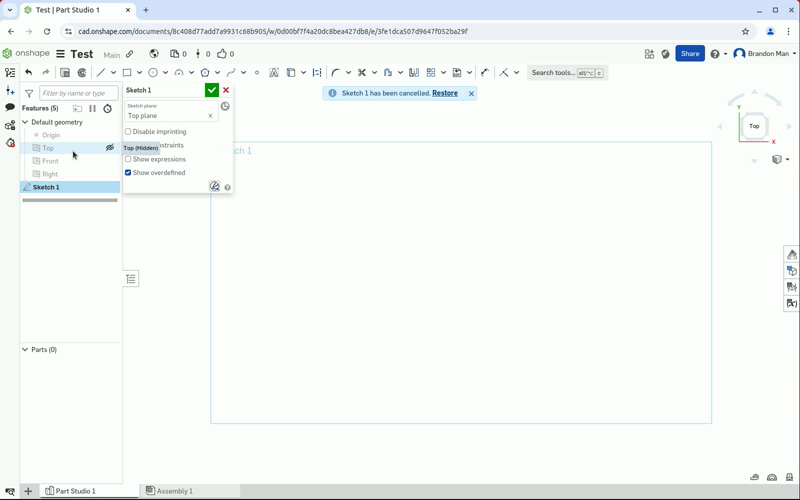
mouse_move(73, 352)
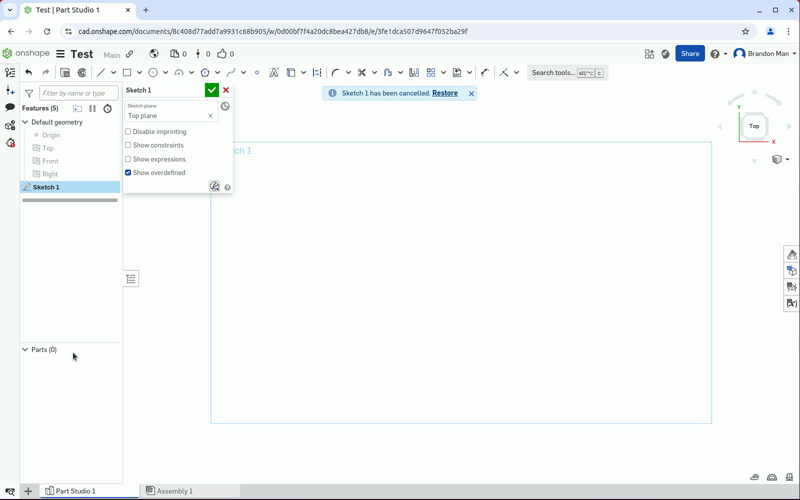
key(y)
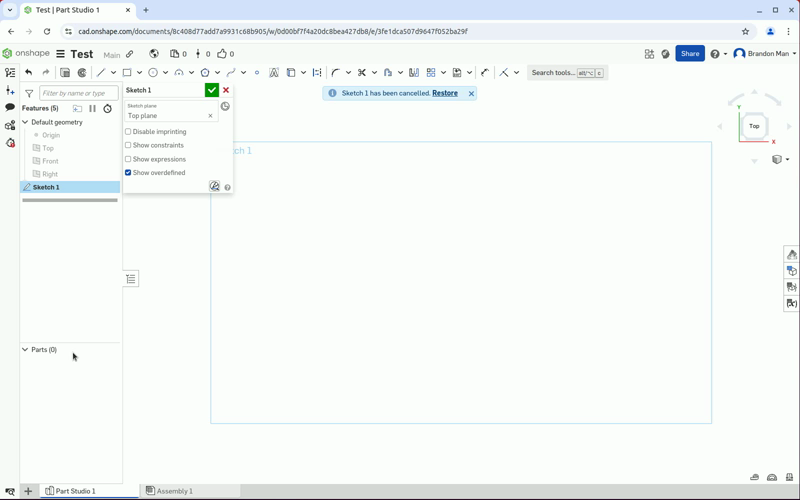
key(l)
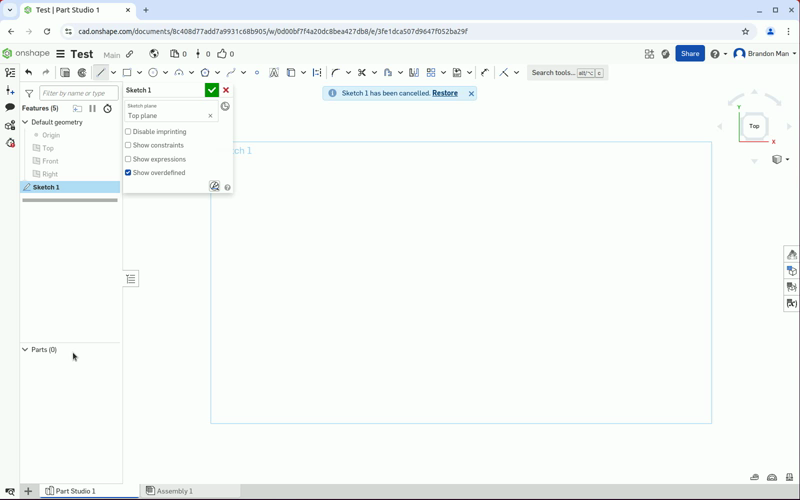
key_down(shift)
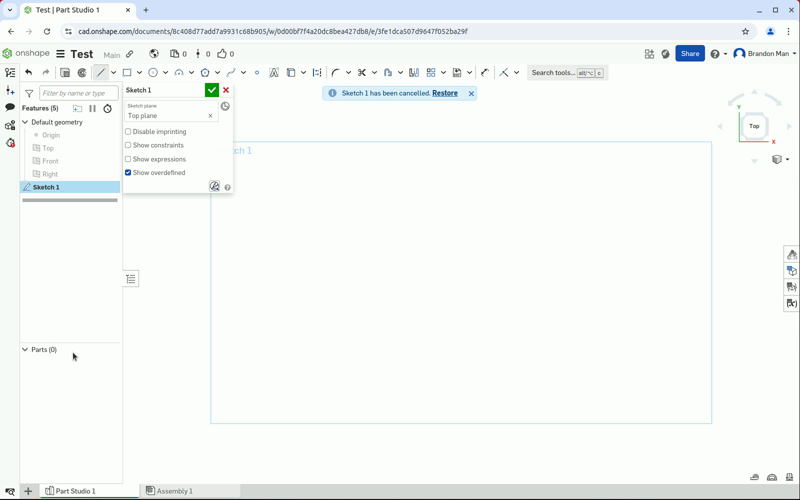
mouse_move(364, 286)
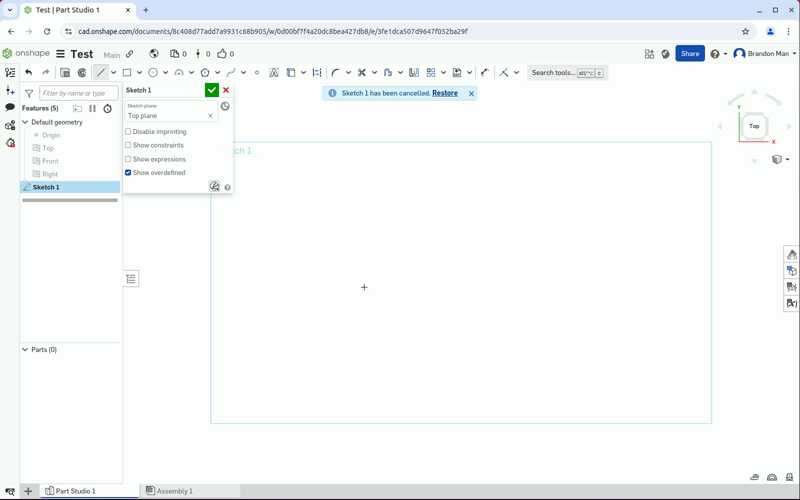
click(364, 286)
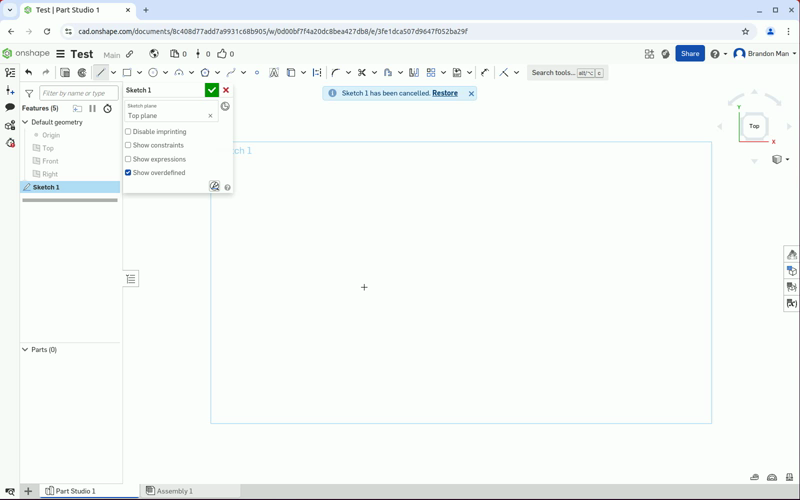
key_up(shift)
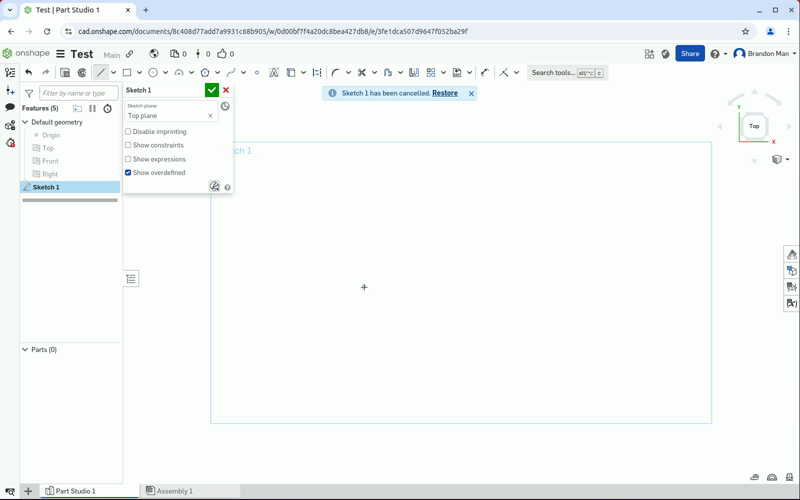
key_down(shift)
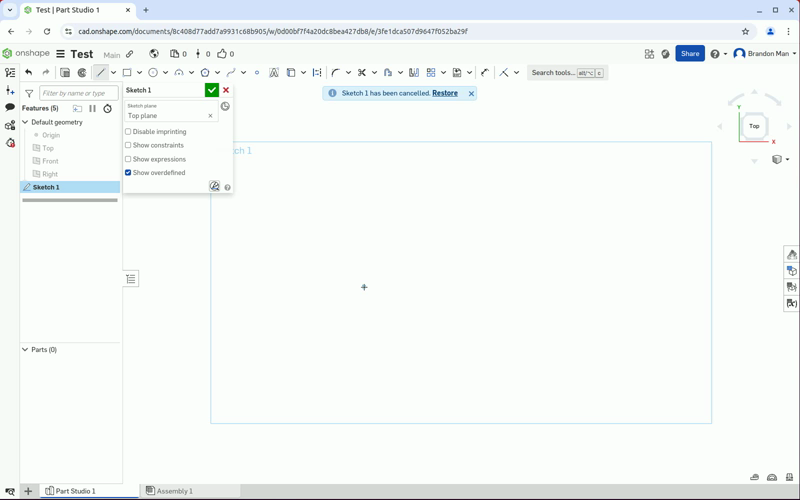
mouse_move(452, 289)
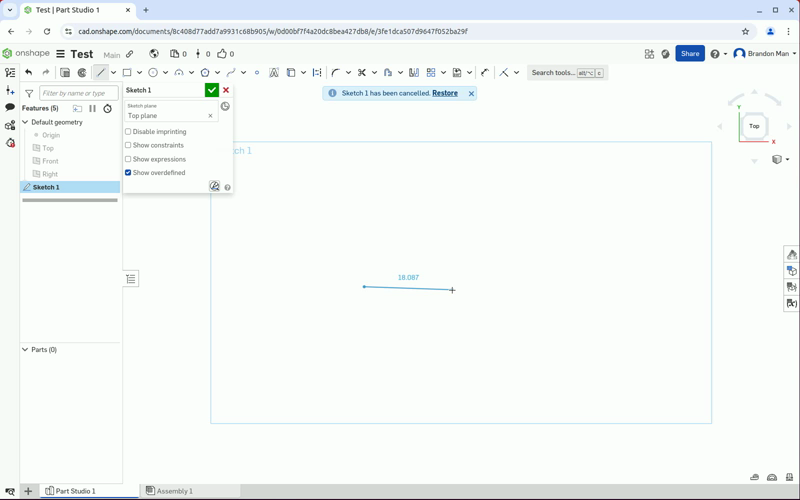
click(452, 289)
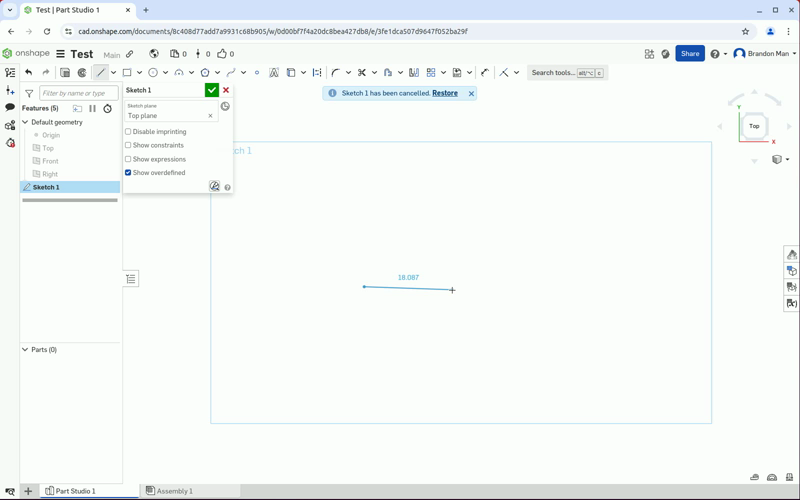
key_up(shift)
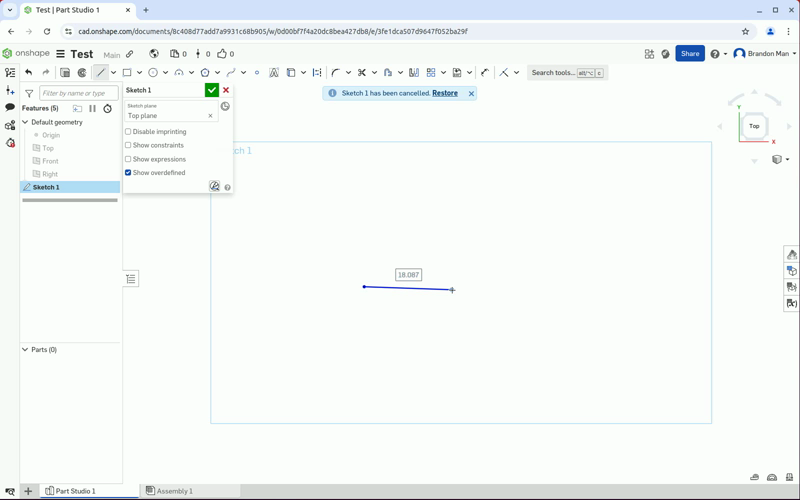
key(esc)
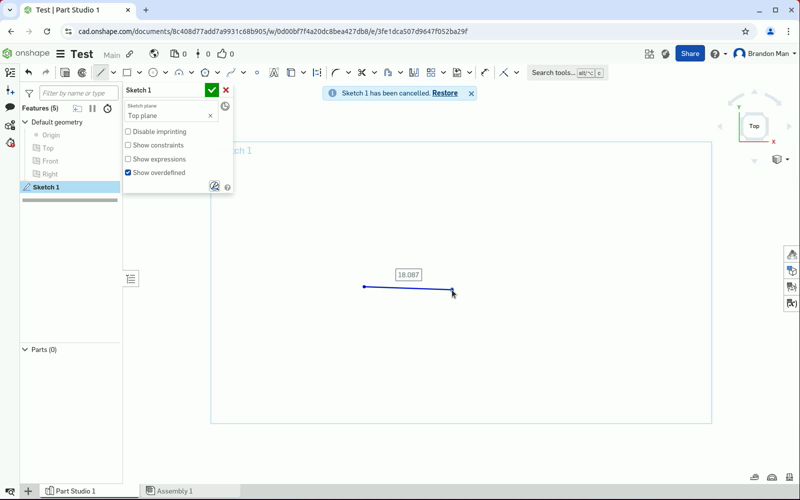
key(a)
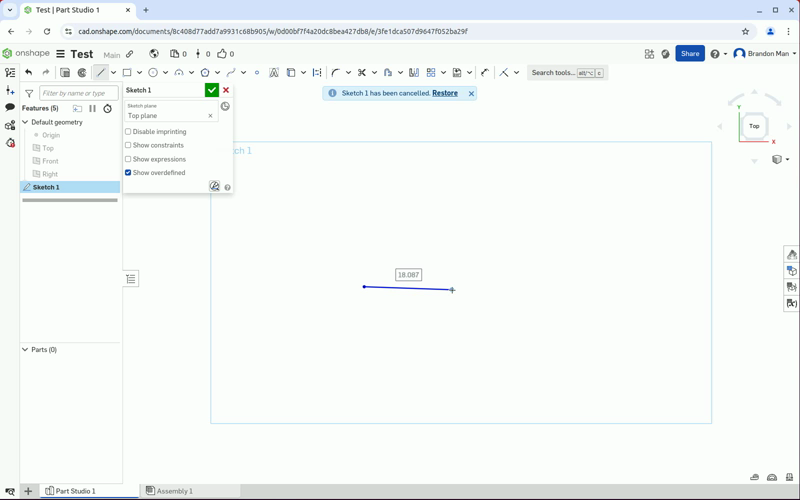
mouse_move(452, 289)
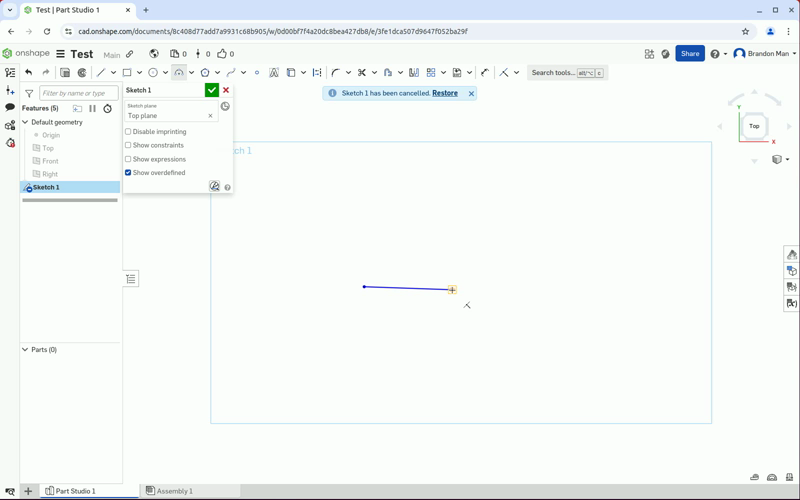
click(452, 289)
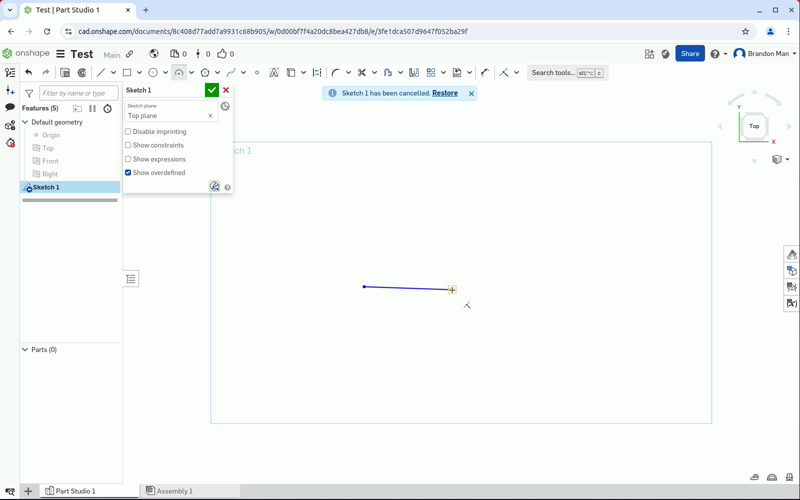
key_down(shift)
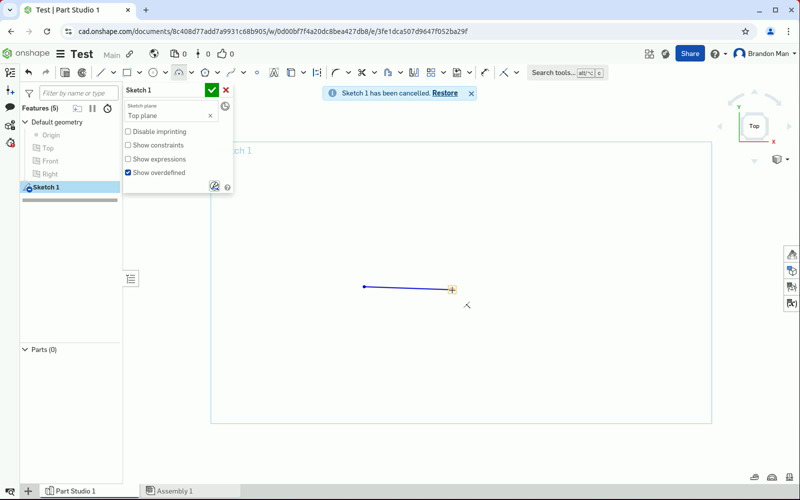
mouse_move(452, 277)
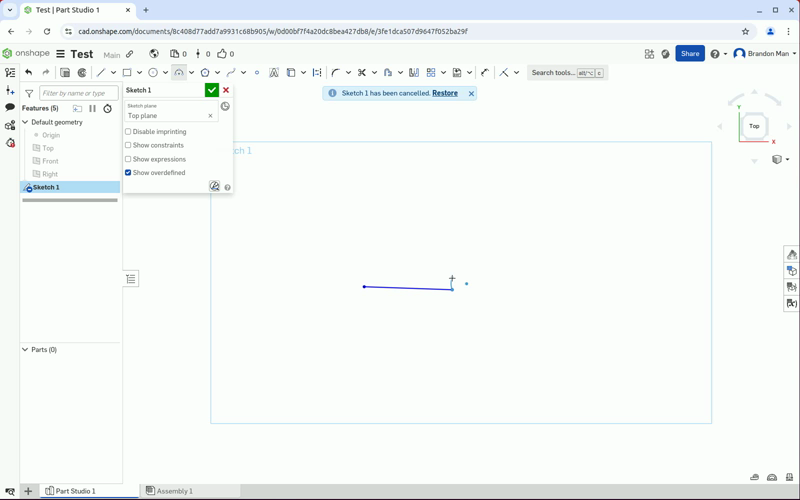
click(452, 277)
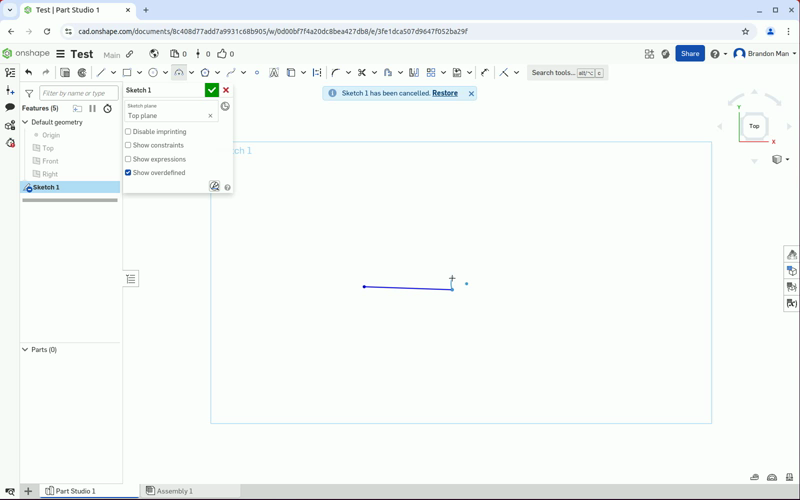
mouse_move(470, 283)
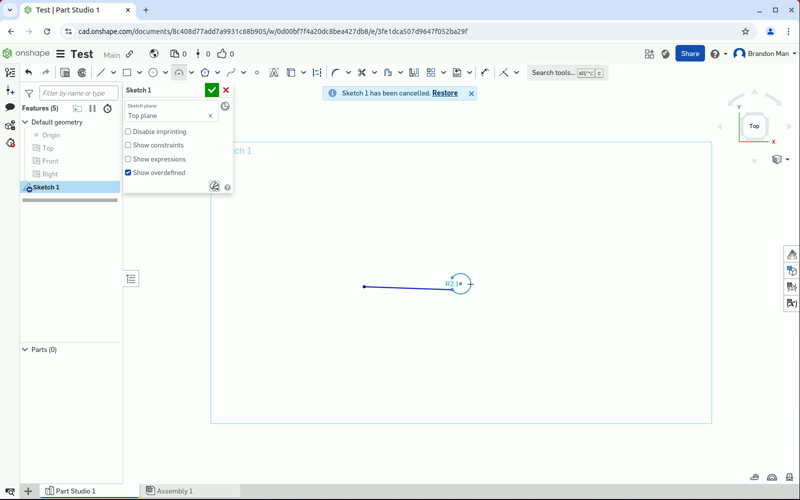
click(470, 283)
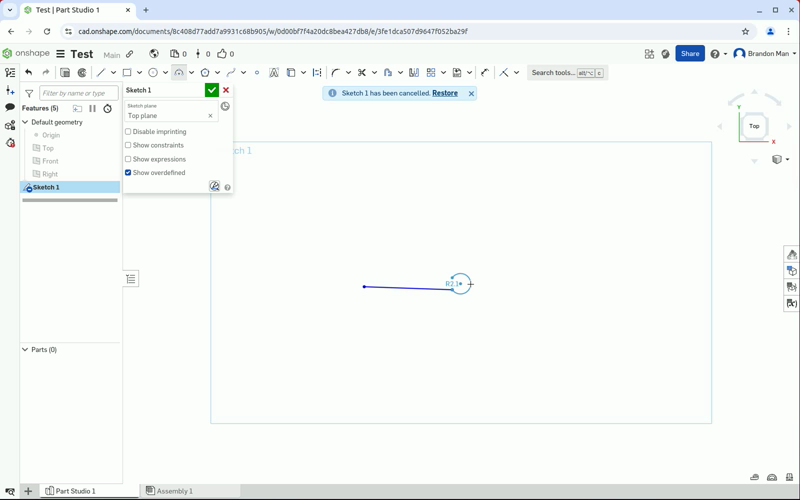
key_up(shift)
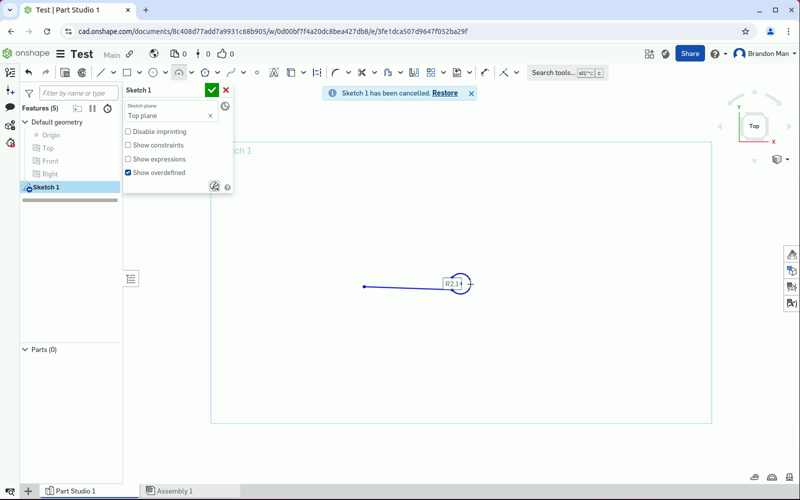
key(esc)
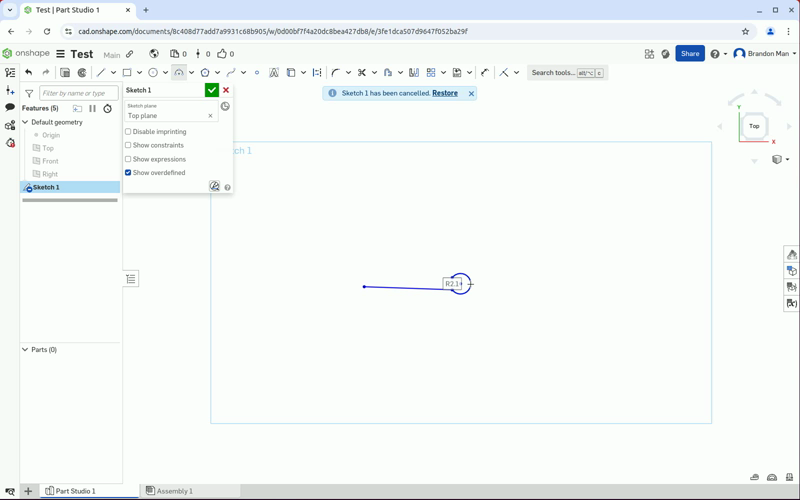
key(l)
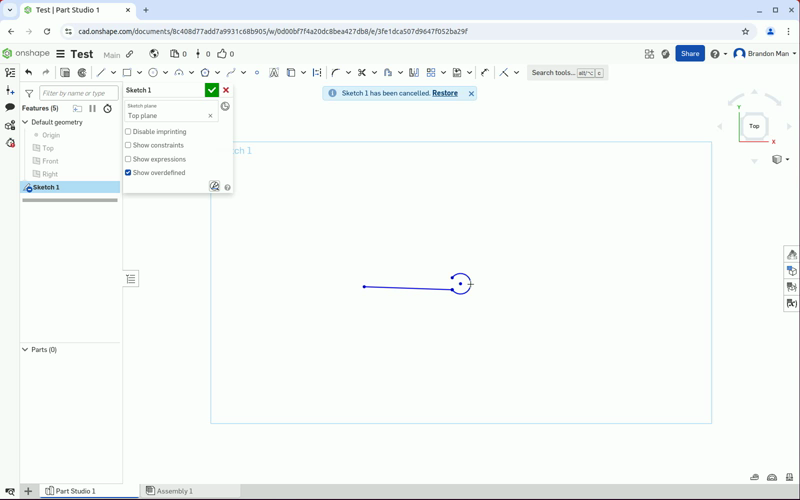
mouse_move(452, 277)
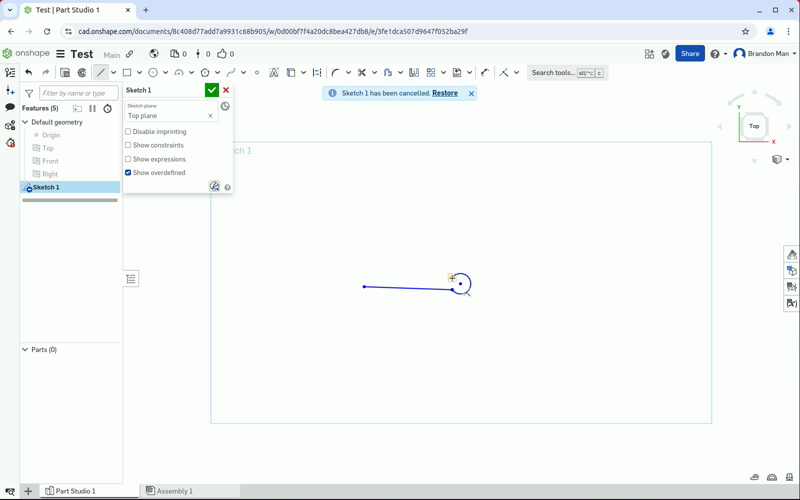
click(452, 277)
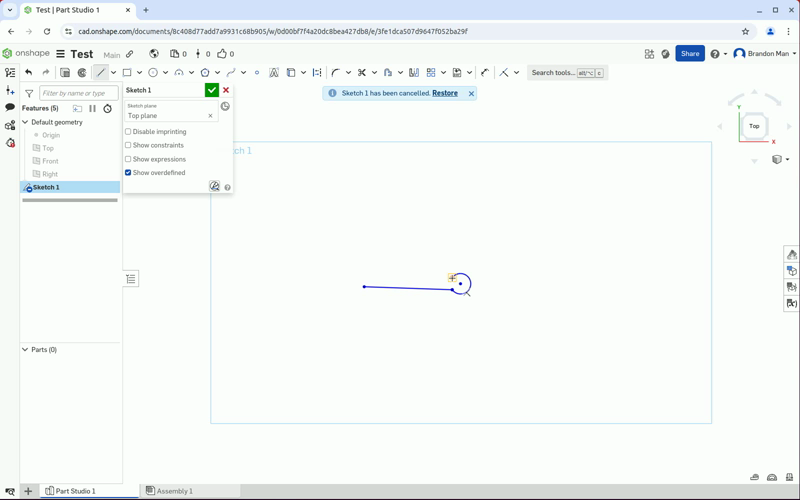
key_down(shift)
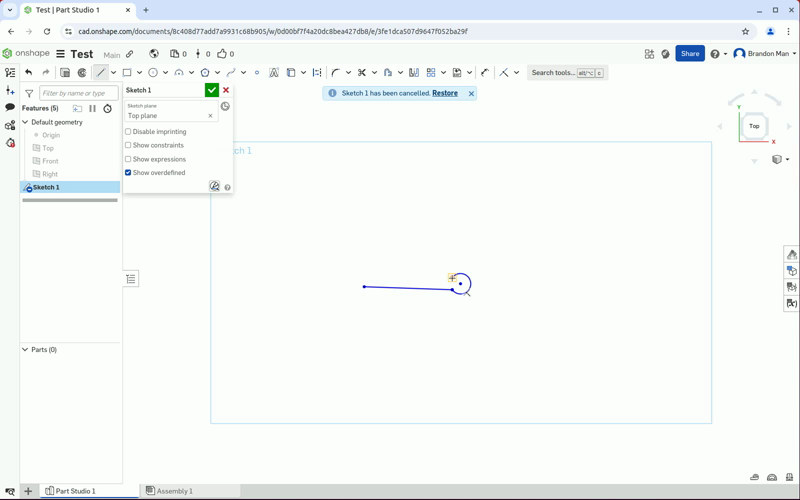
mouse_move(364, 280)
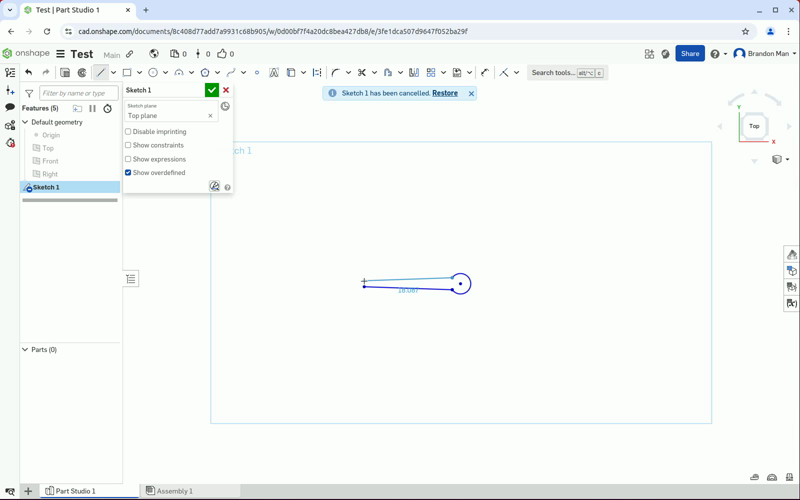
click(364, 280)
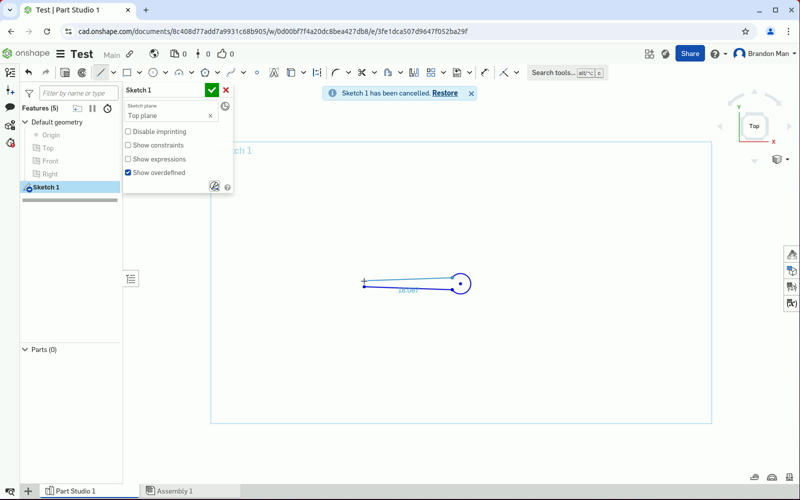
key_up(shift)
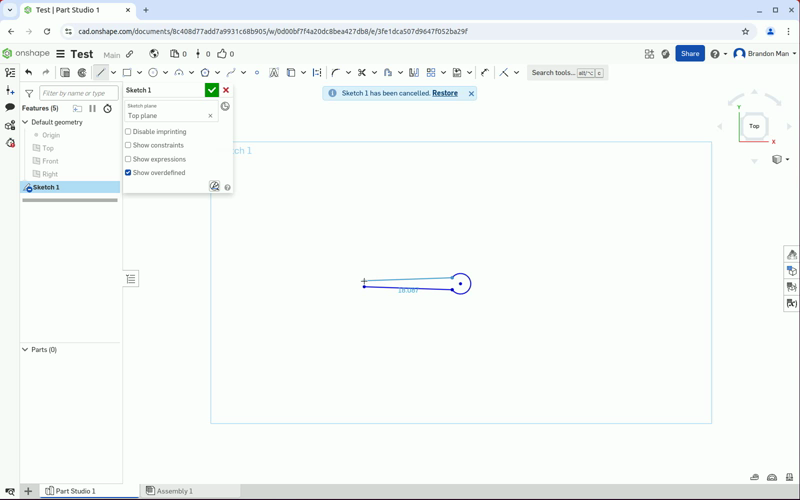
key(esc)
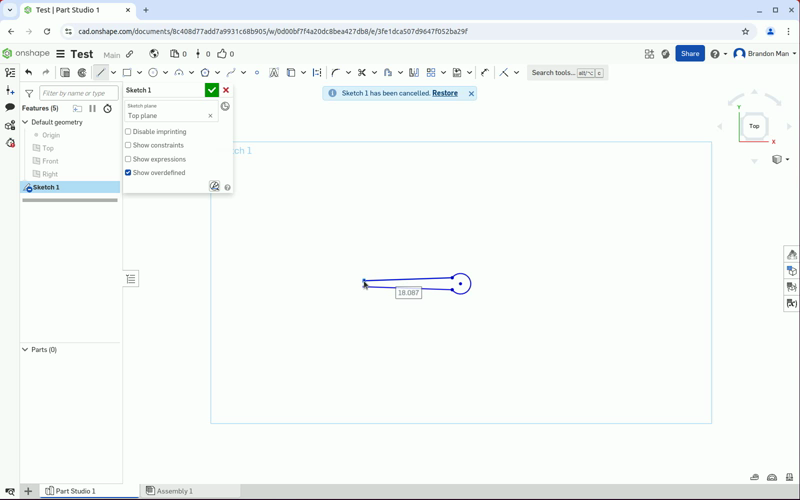
key(a)
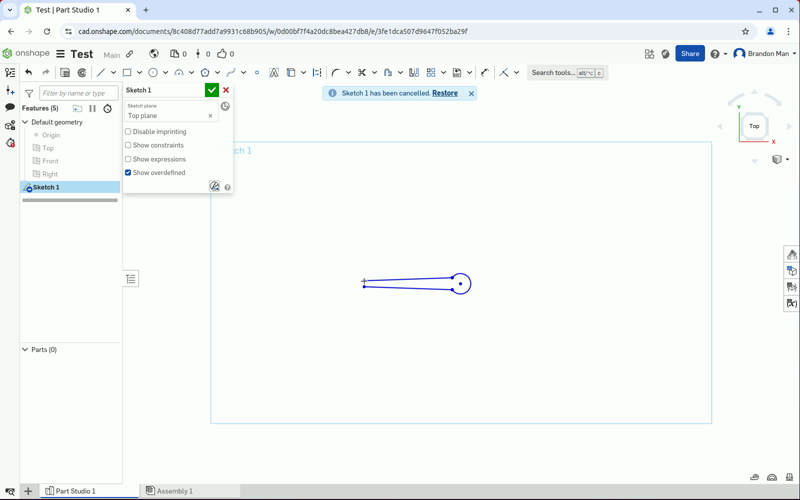
mouse_move(364, 280)
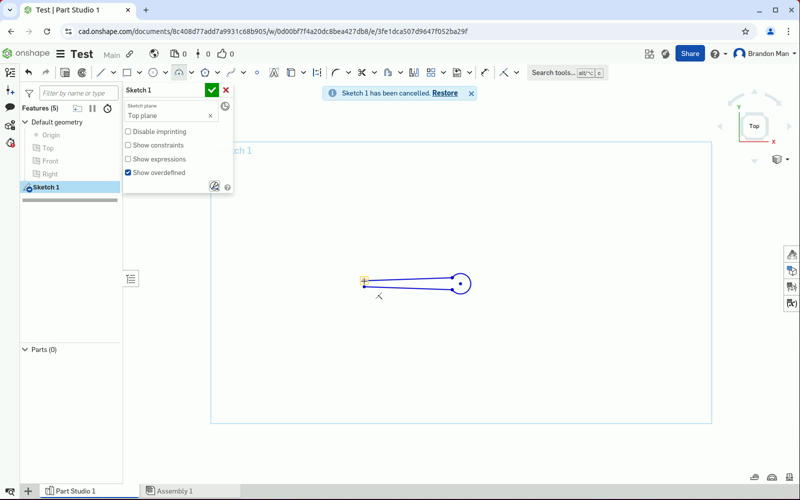
click(364, 280)
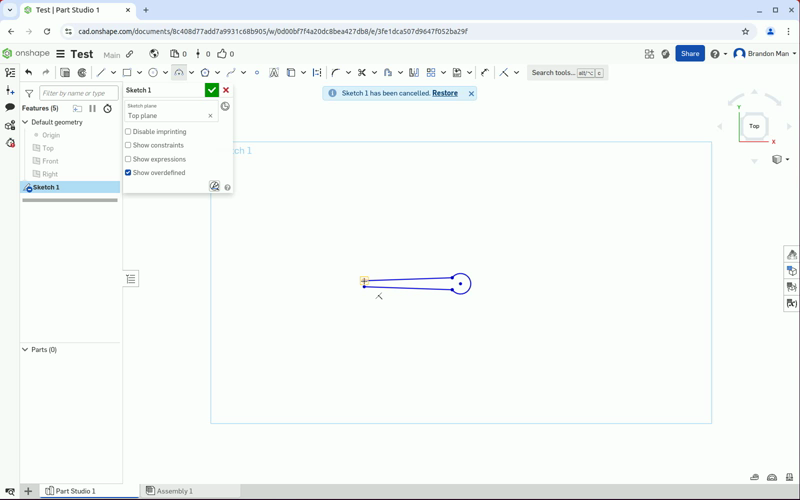
mouse_move(364, 286)
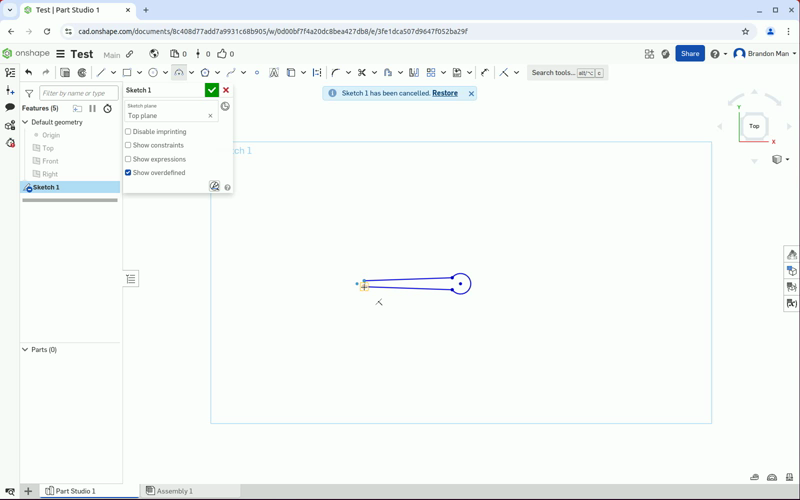
scroll(6)
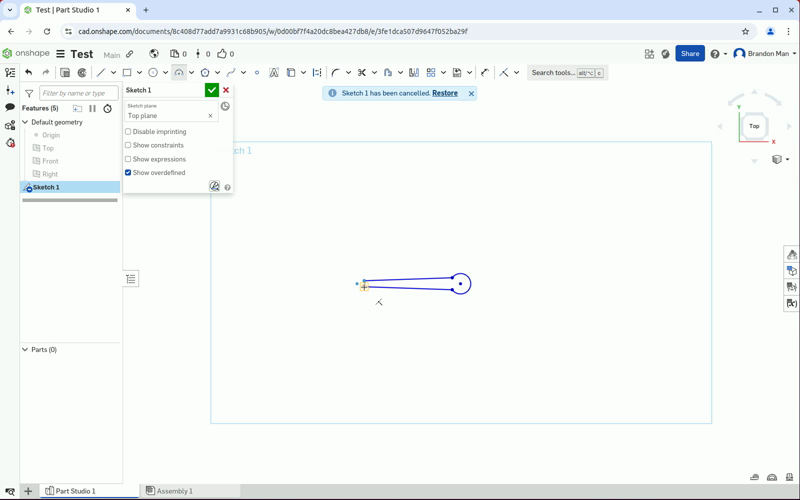
scroll(6)
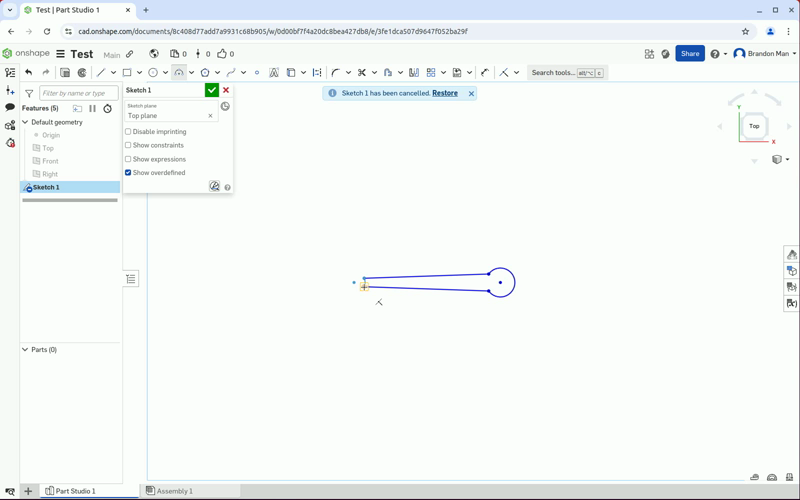
scroll(6)
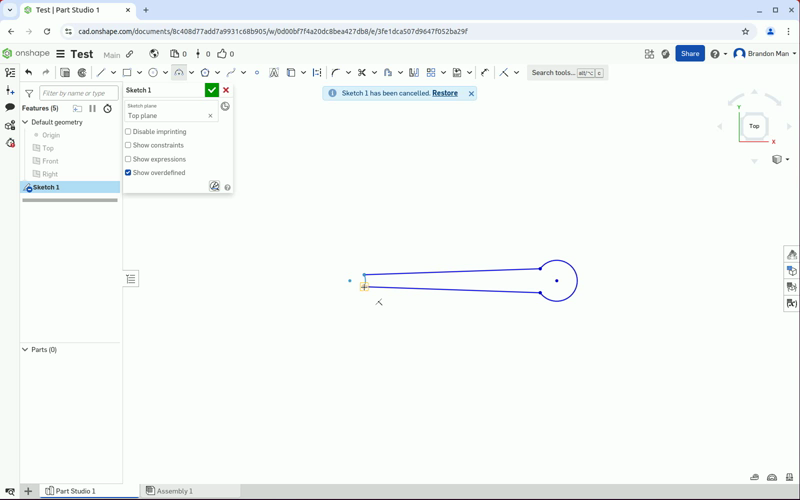
scroll(6)
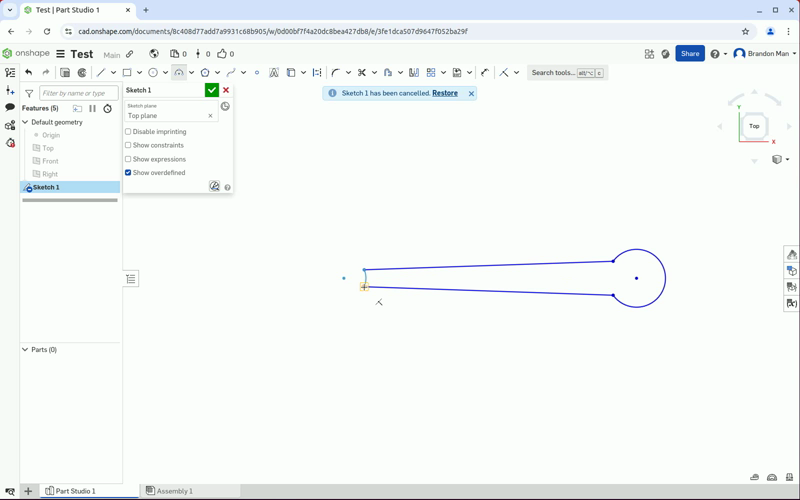
scroll(6)
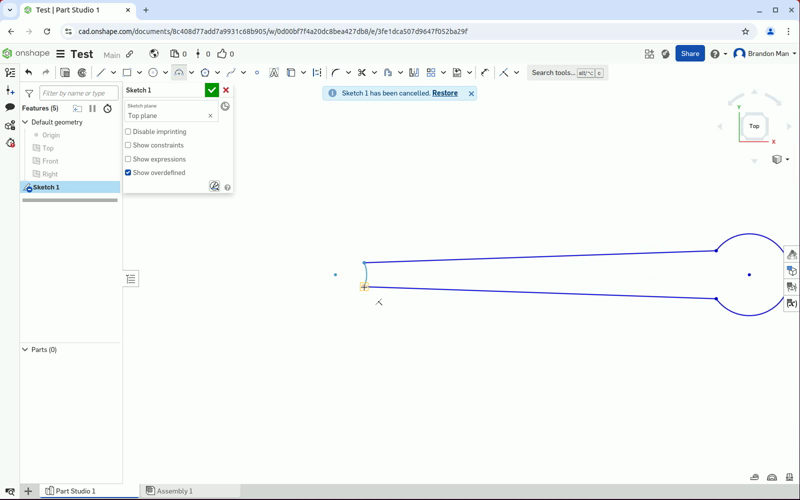
scroll(6)
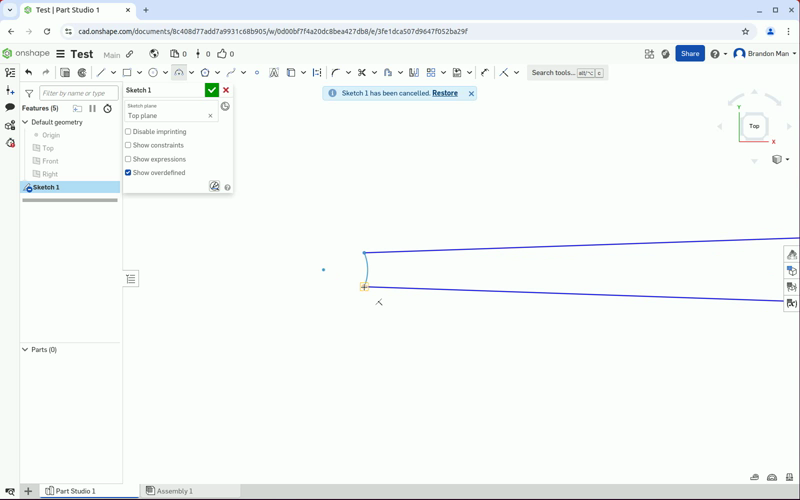
scroll(6)
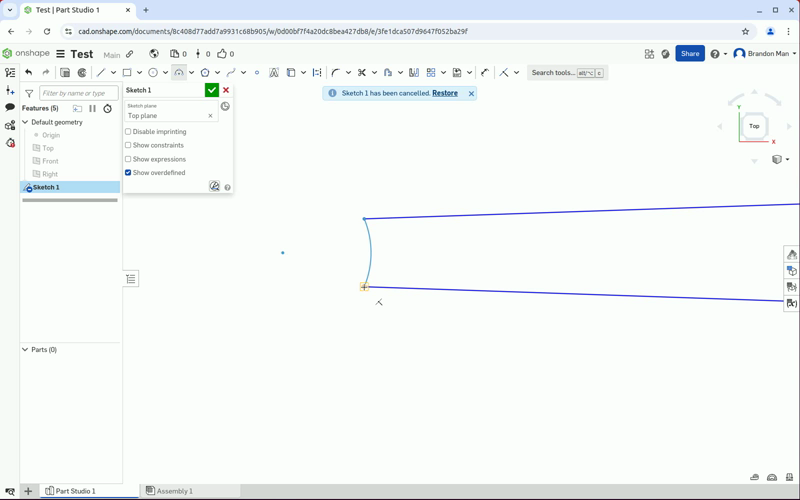
click(364, 286)
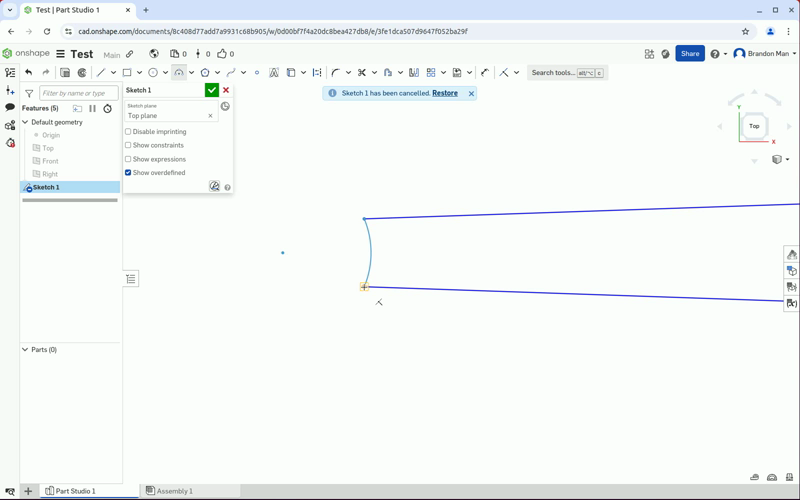
scroll(-6)
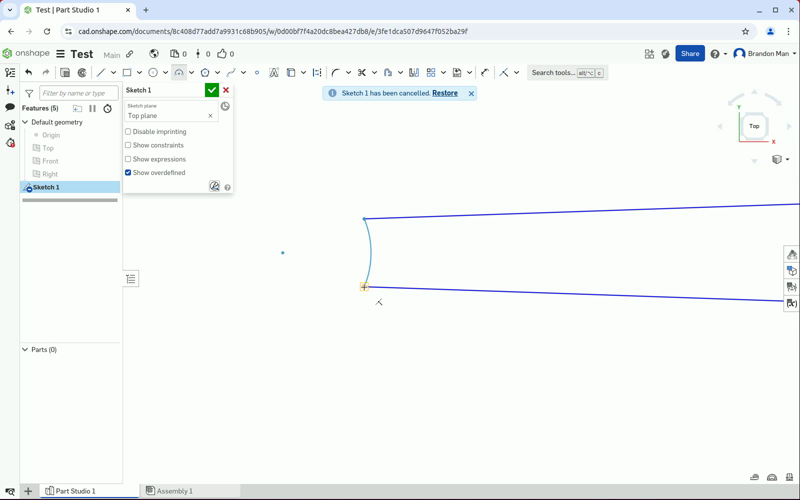
scroll(-6)
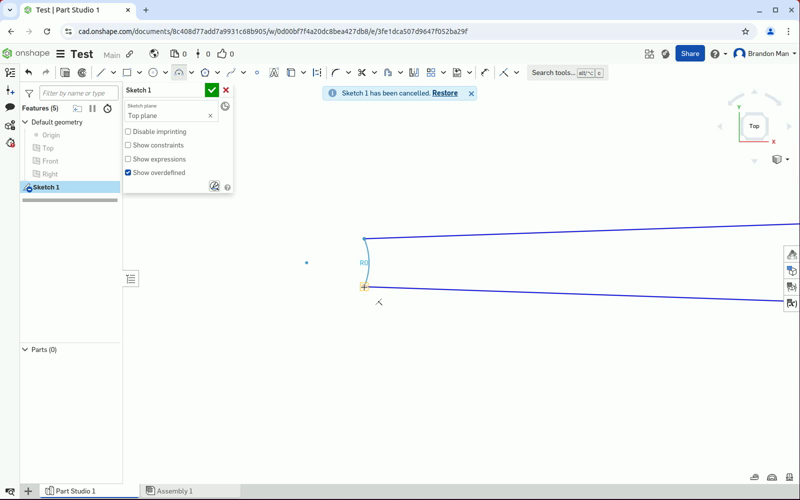
scroll(-6)
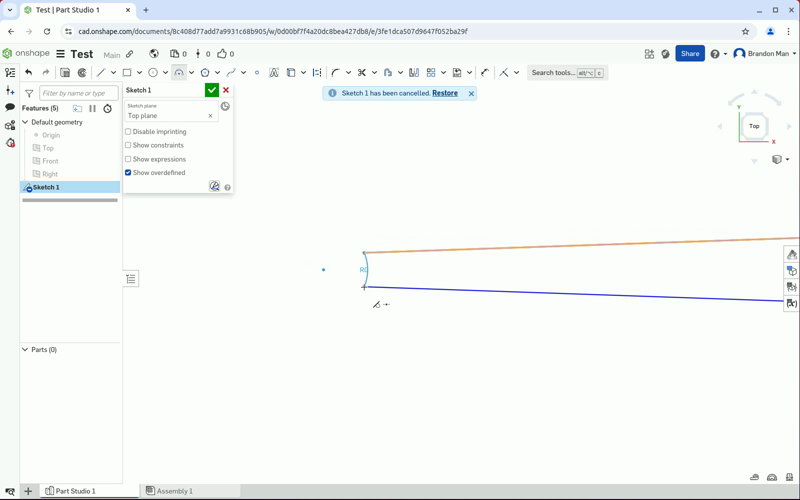
scroll(-6)
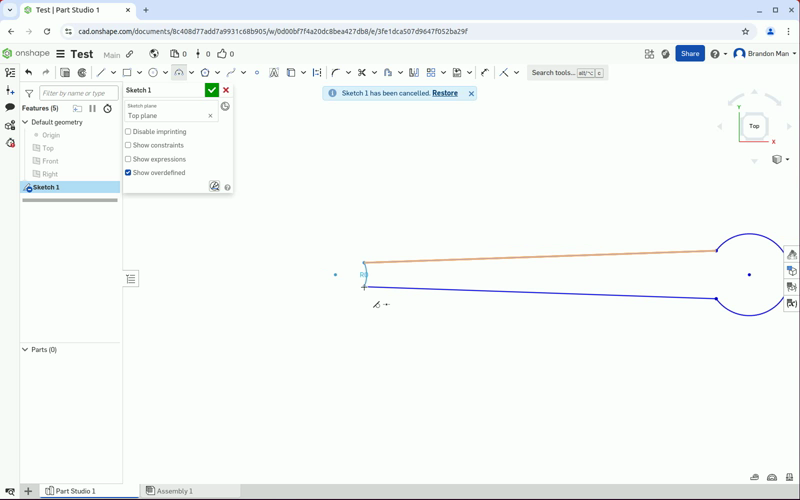
scroll(-6)
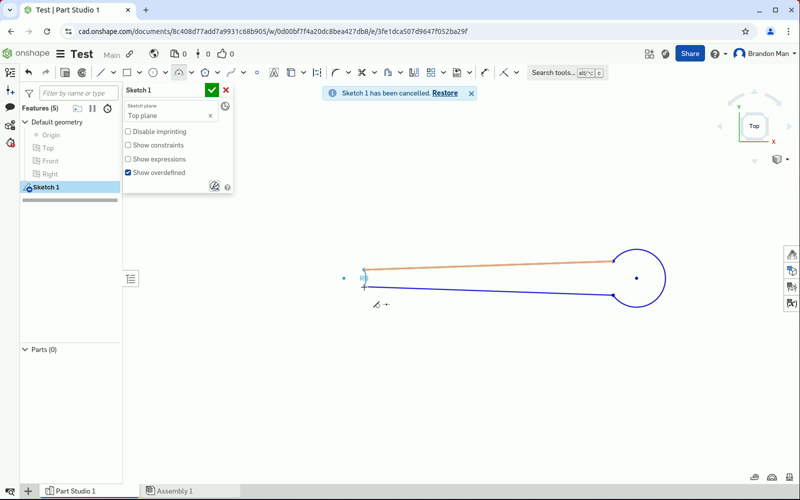
scroll(-6)
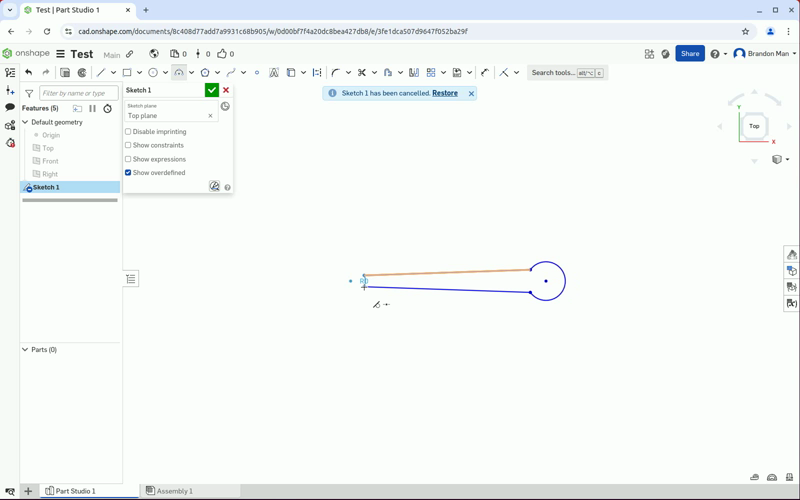
scroll(-6)
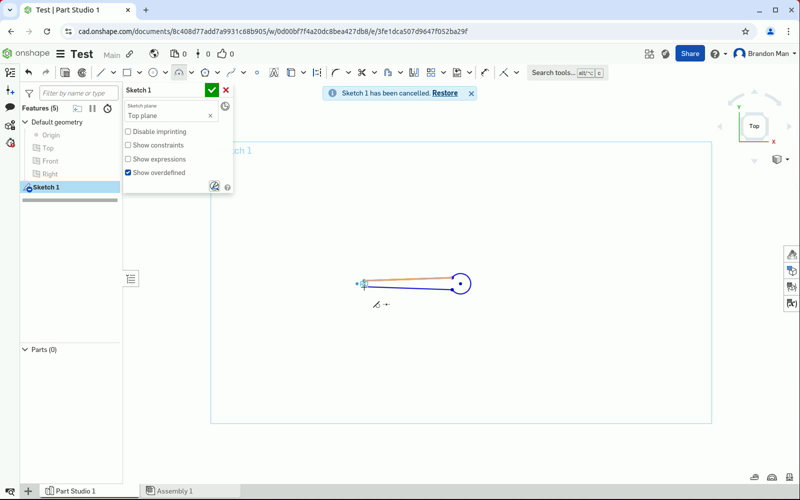
key_down(shift)
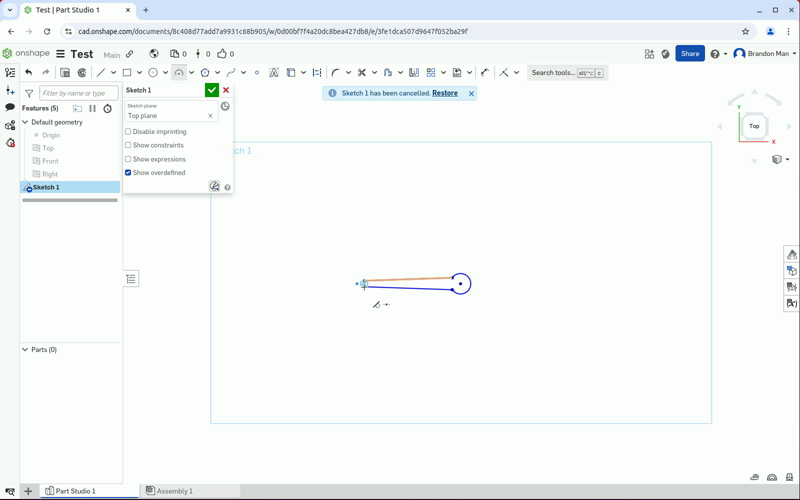
mouse_move(349, 283)
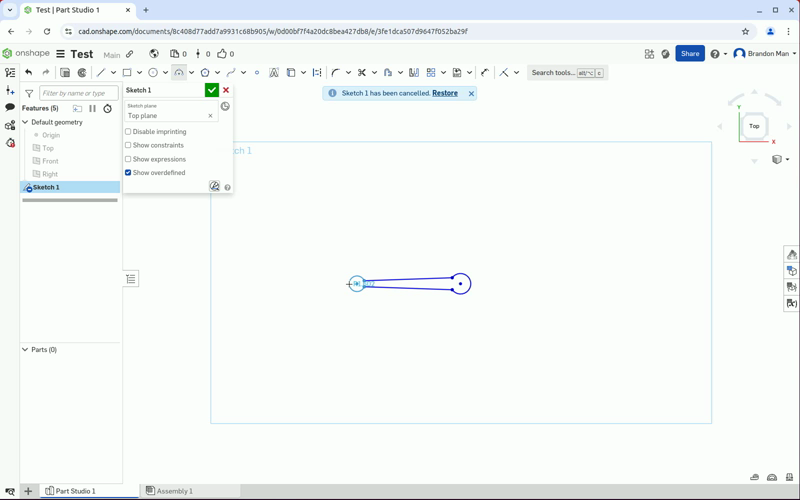
scroll(6)
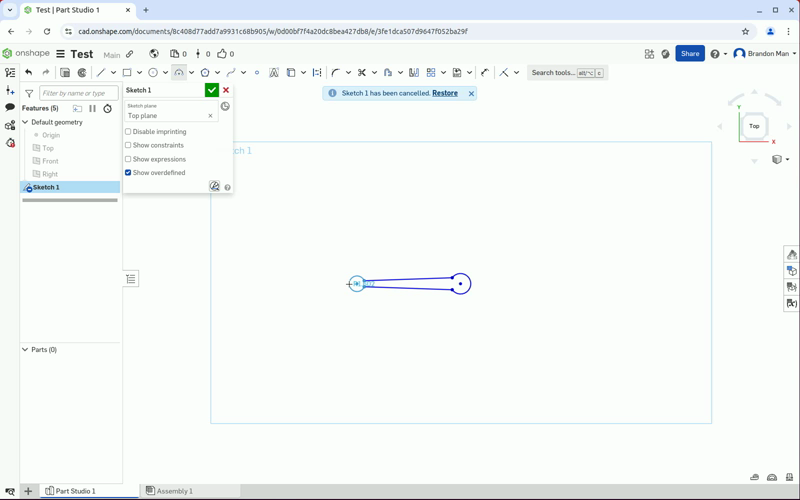
scroll(6)
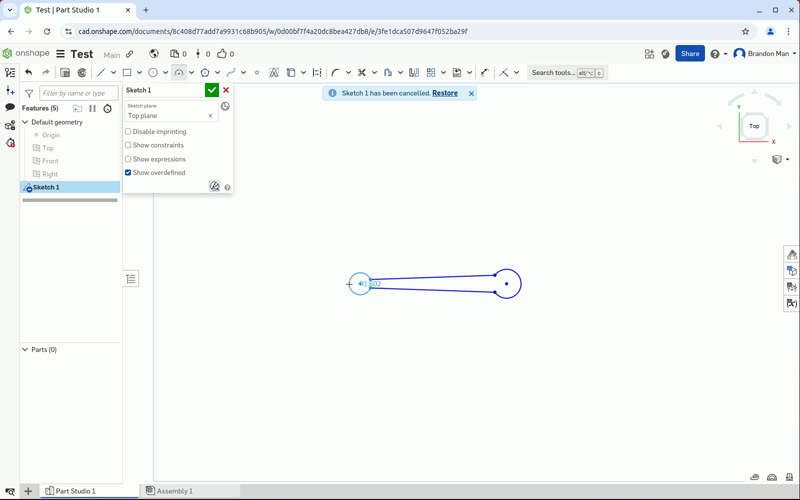
scroll(6)
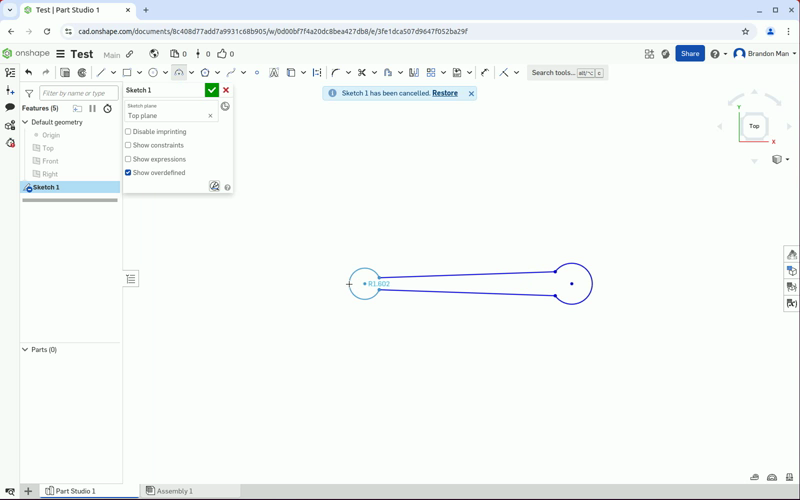
scroll(6)
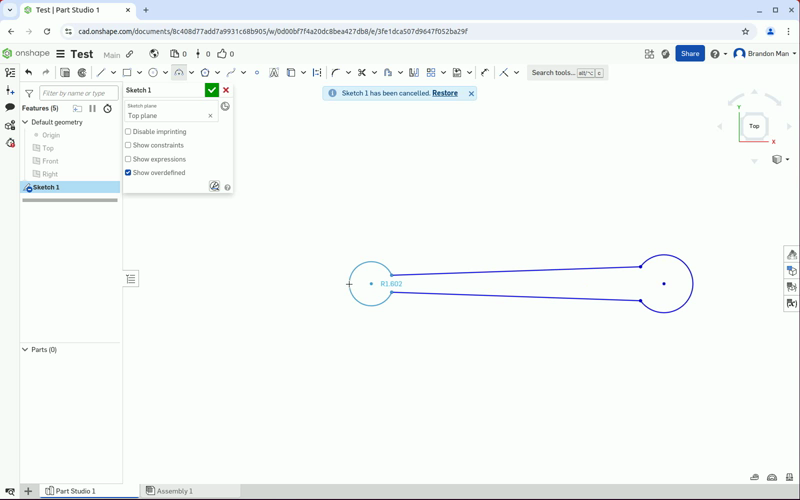
scroll(6)
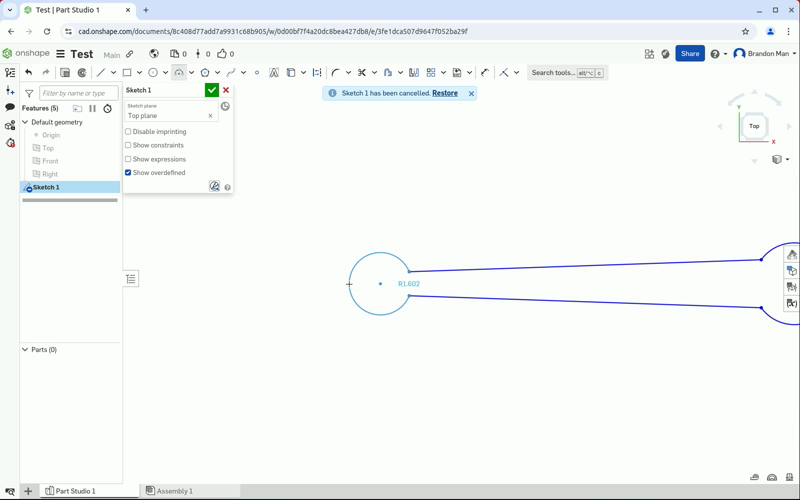
scroll(6)
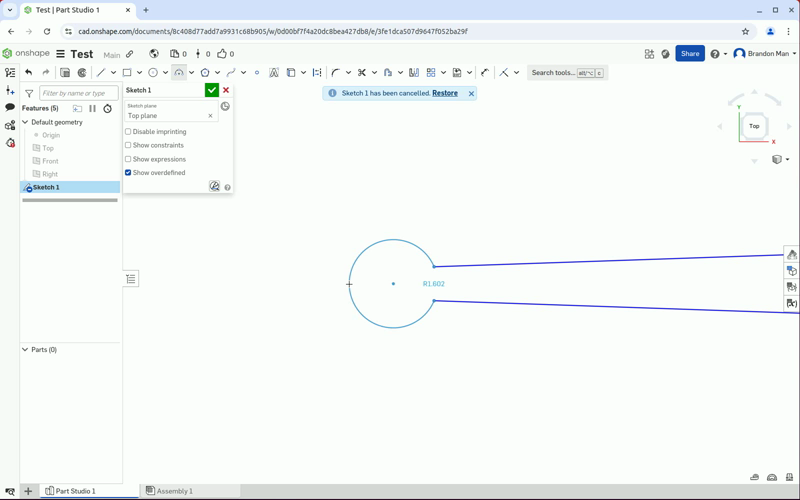
scroll(6)
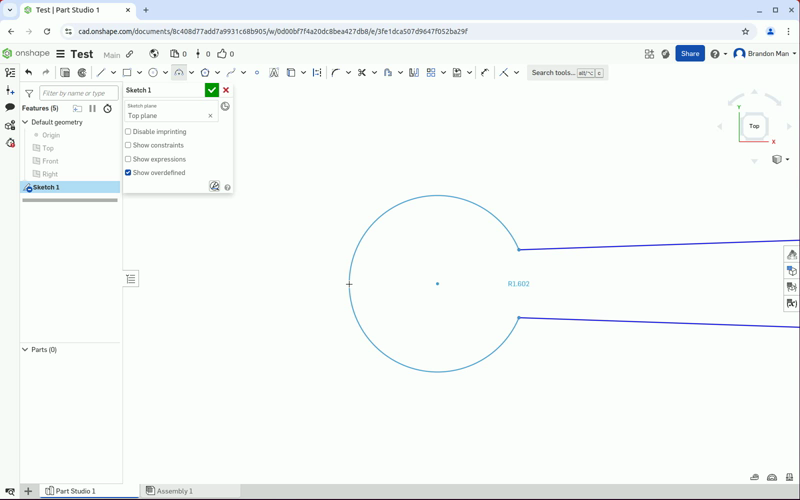
click(349, 283)
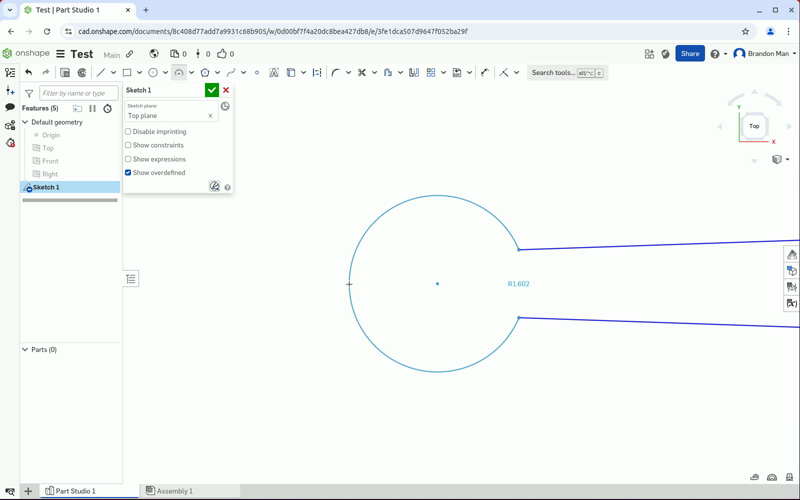
scroll(-6)
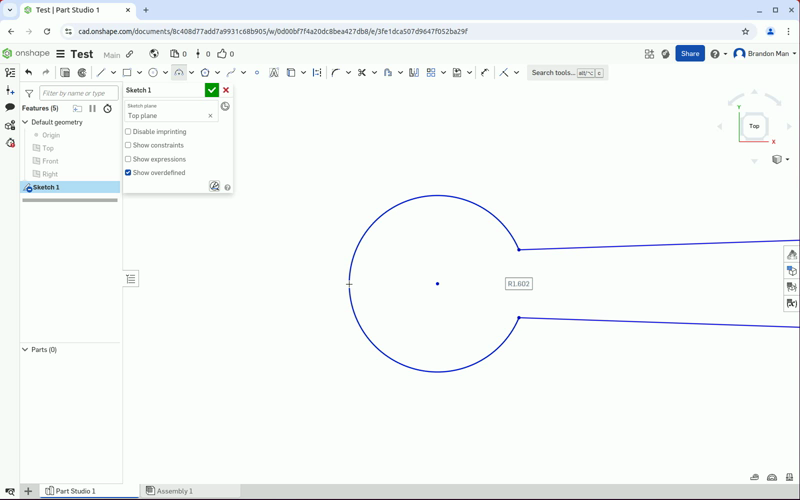
scroll(-6)
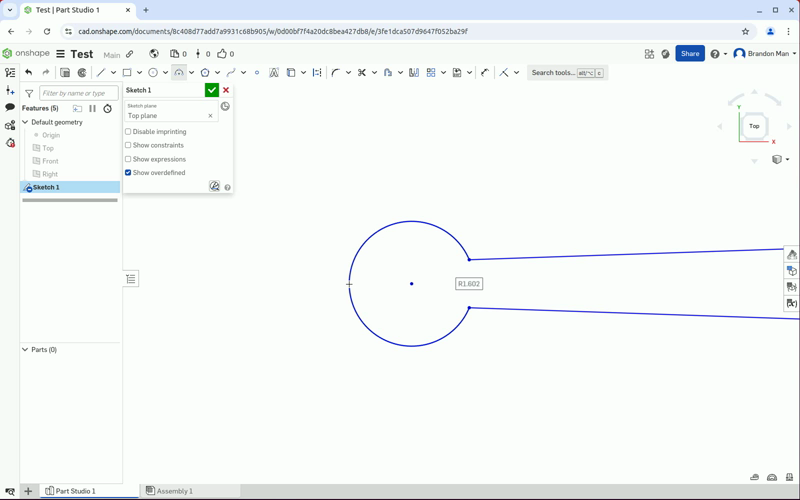
scroll(-6)
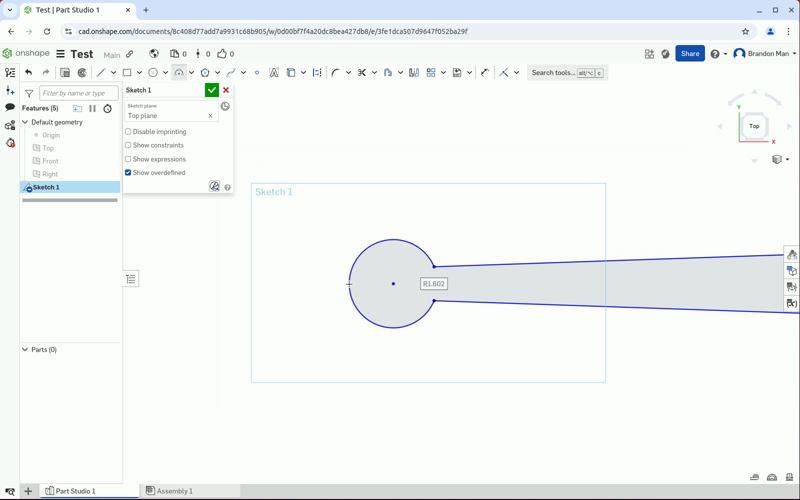
scroll(-6)
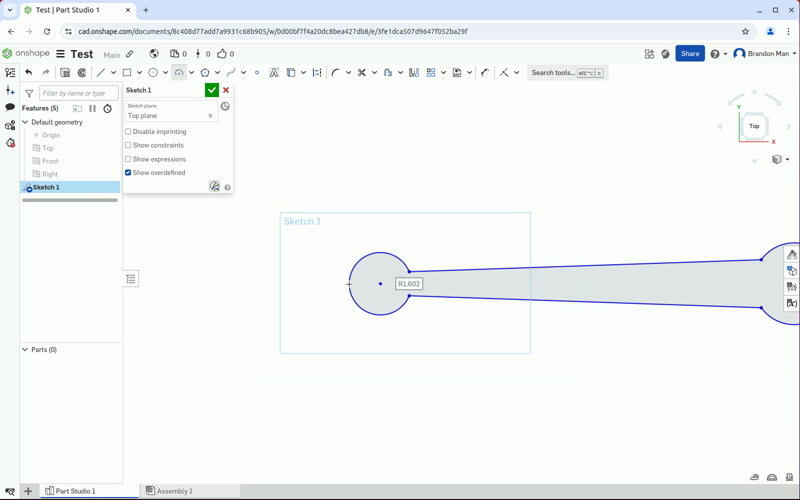
scroll(-6)
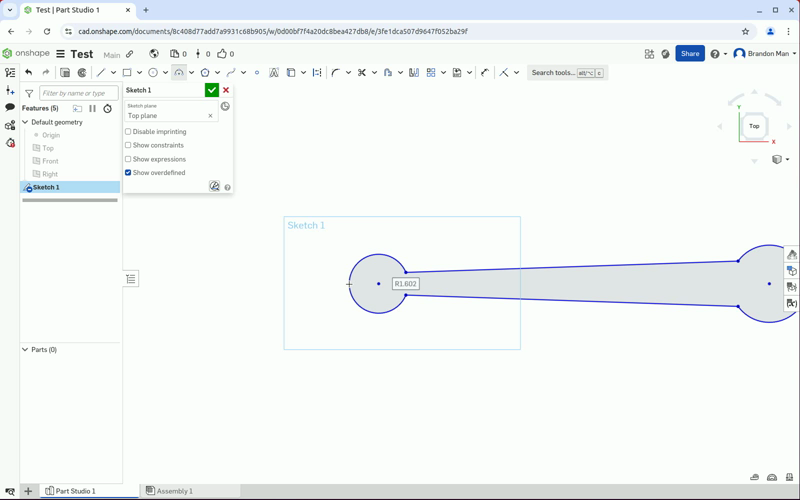
scroll(-6)
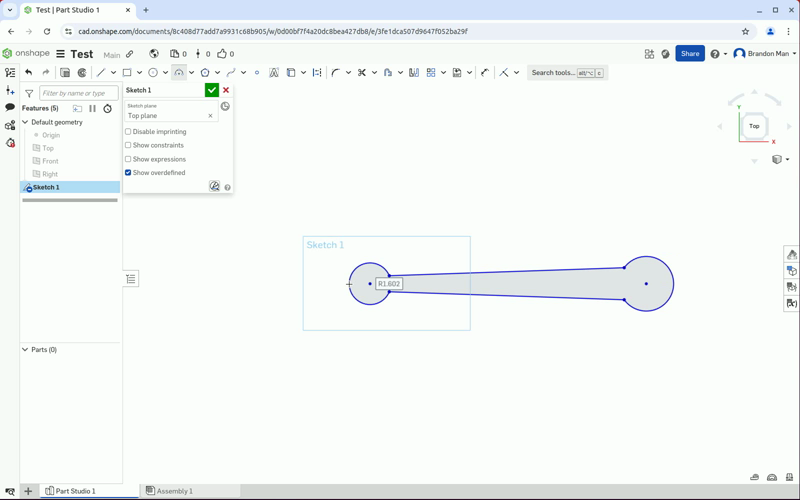
scroll(-6)
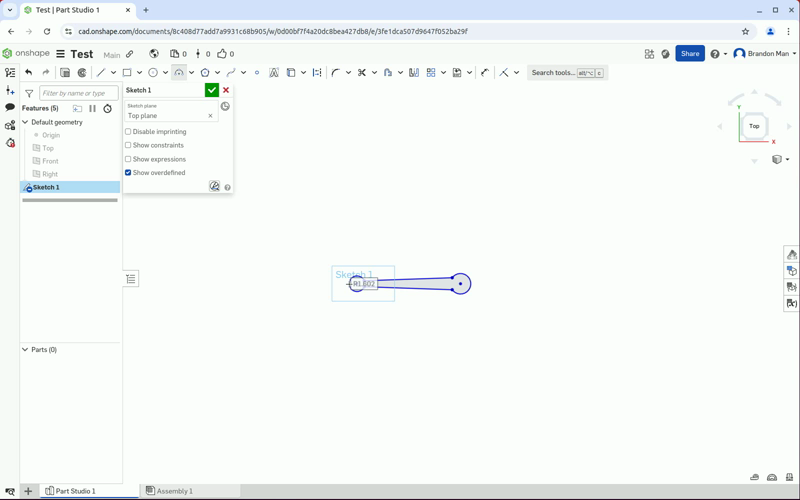
key_up(shift)
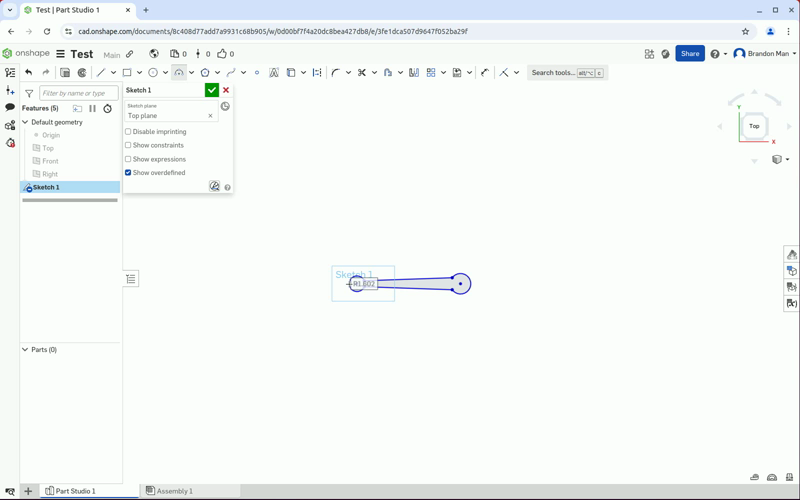
key(esc)
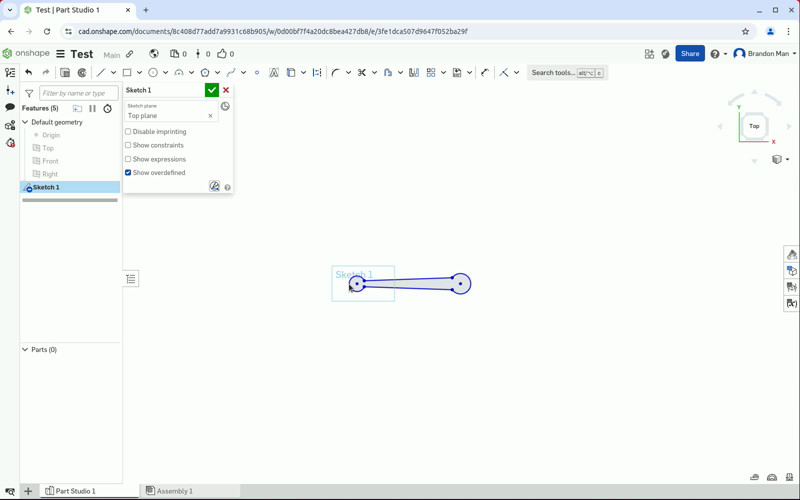
key(c)
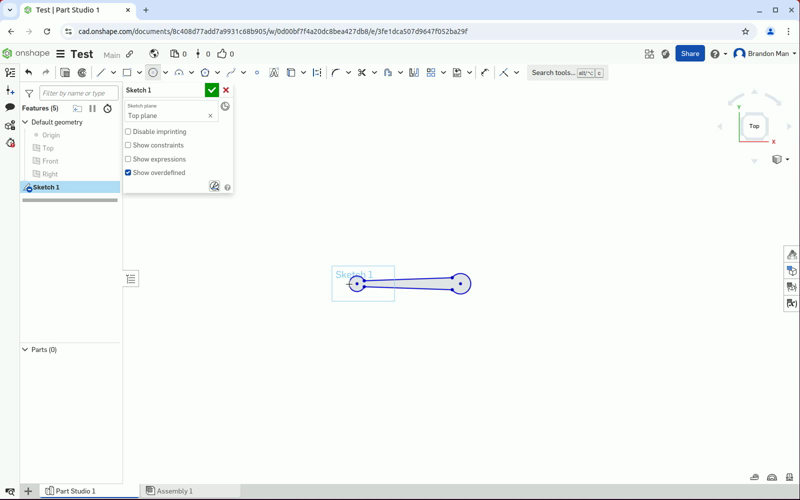
key_down(shift)
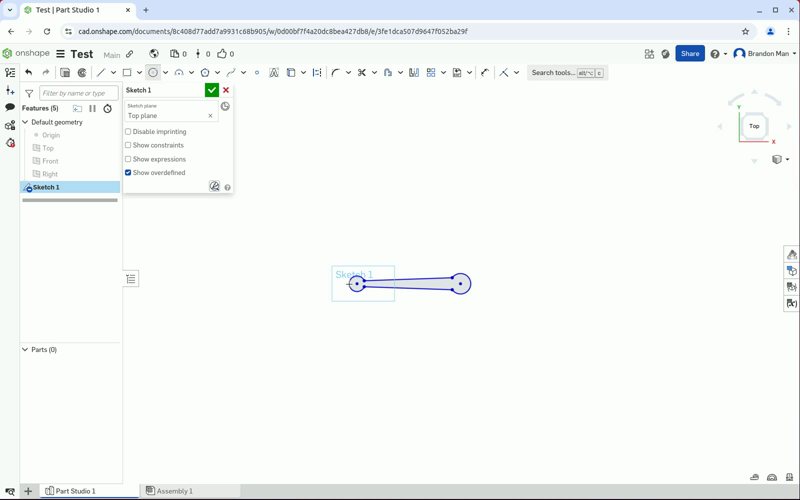
mouse_move(356, 282)
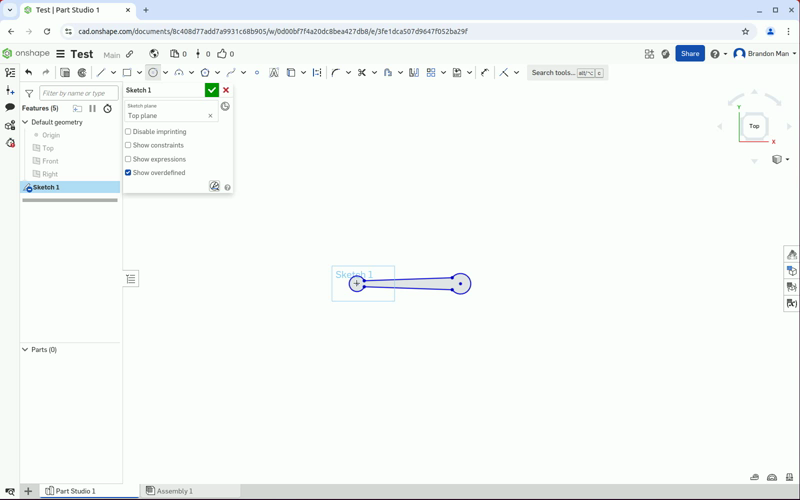
scroll(6)
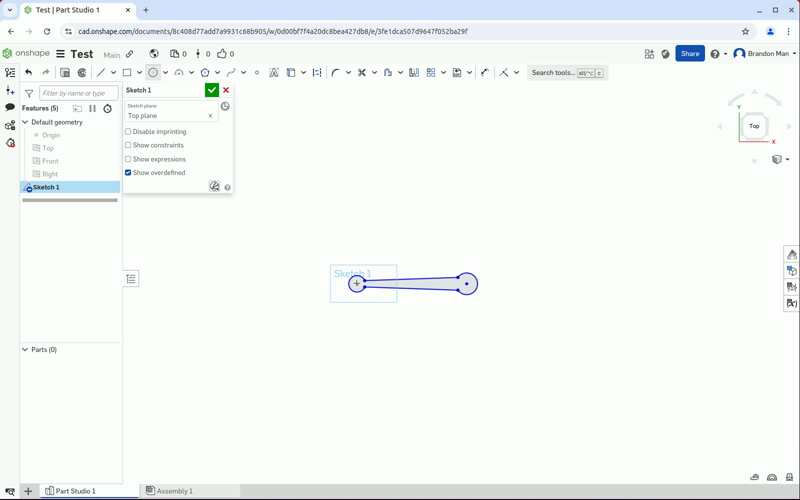
scroll(6)
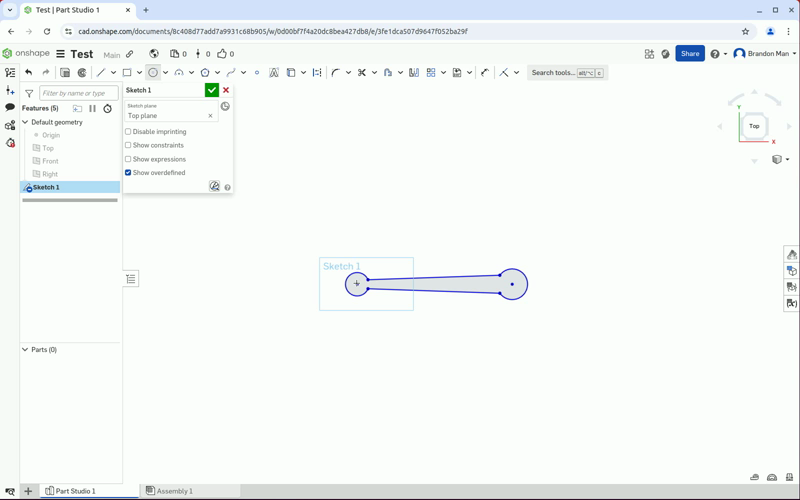
scroll(6)
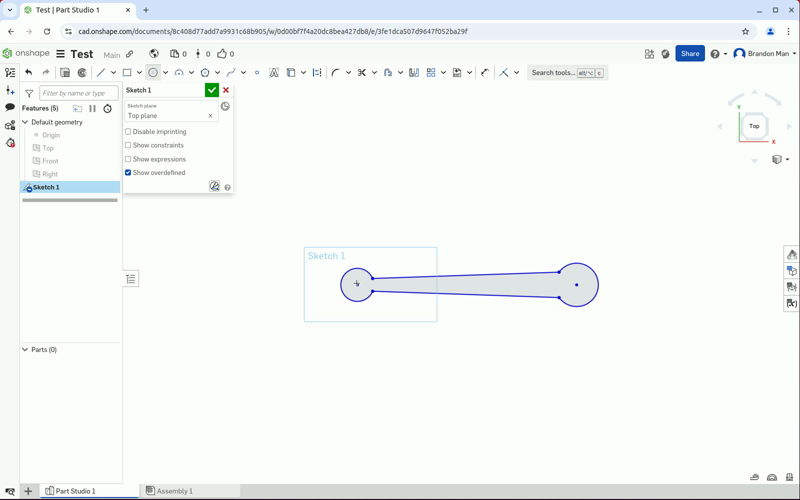
scroll(6)
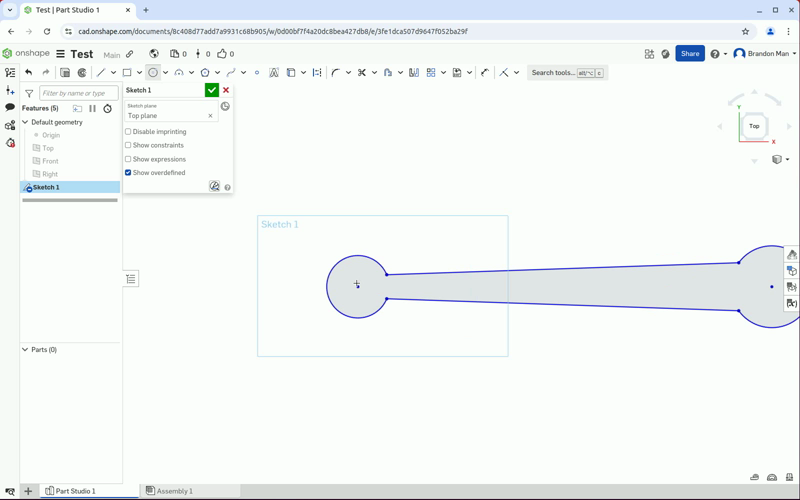
scroll(6)
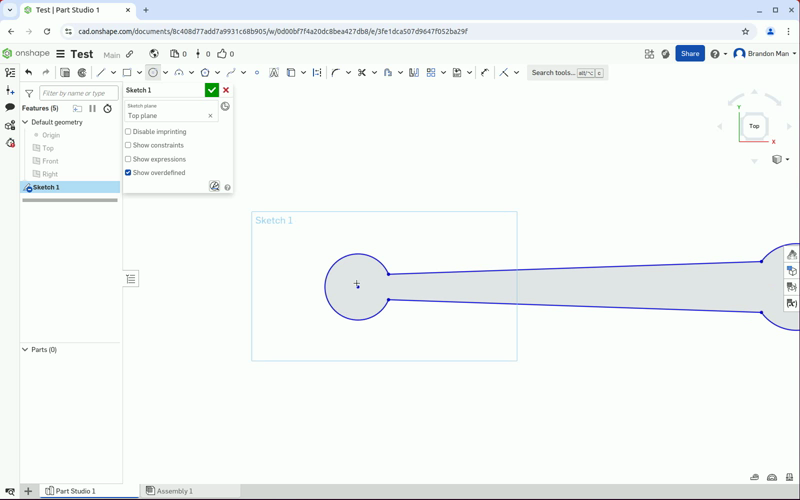
scroll(6)
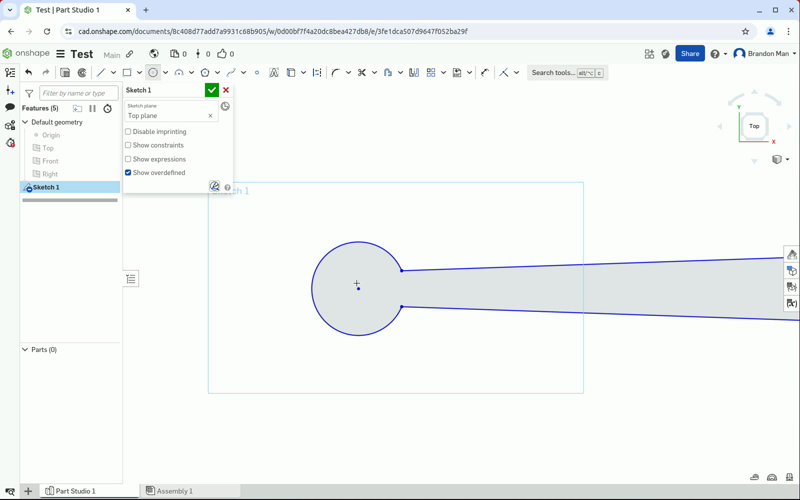
scroll(6)
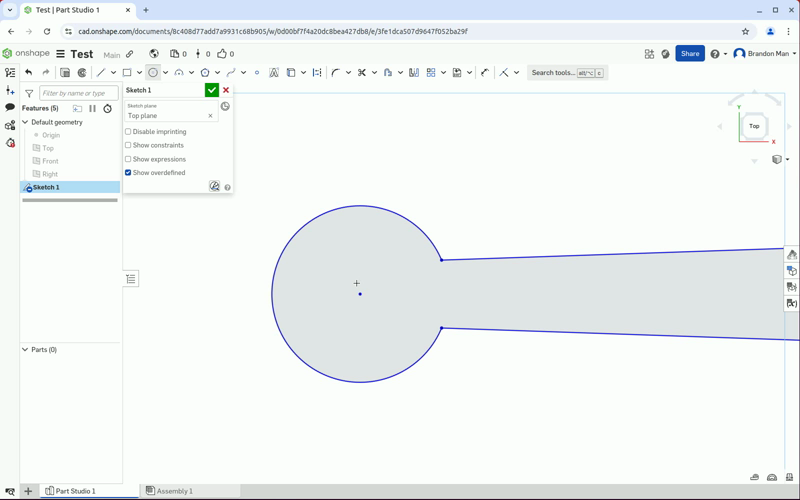
click(356, 282)
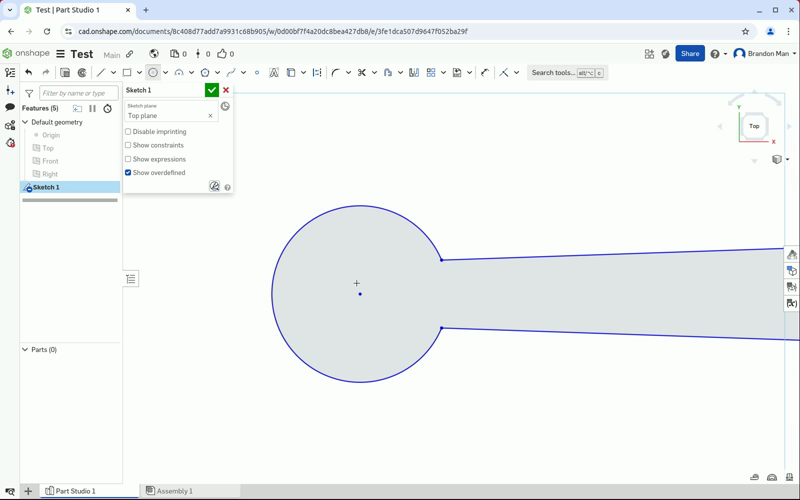
scroll(-6)
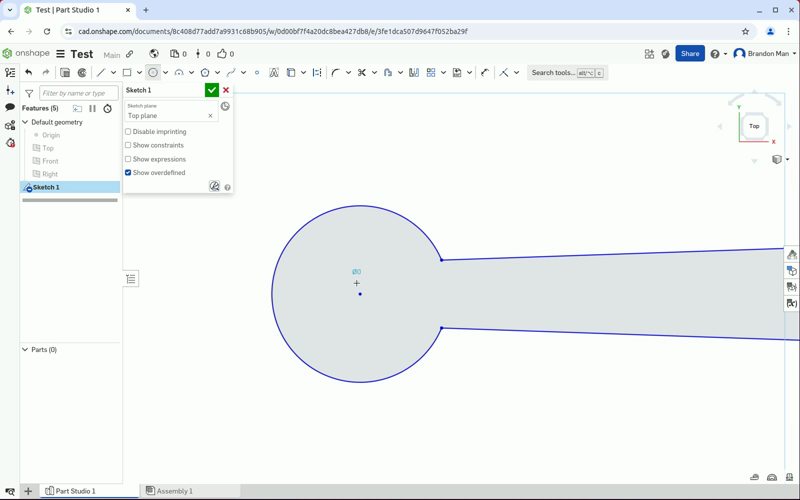
scroll(-6)
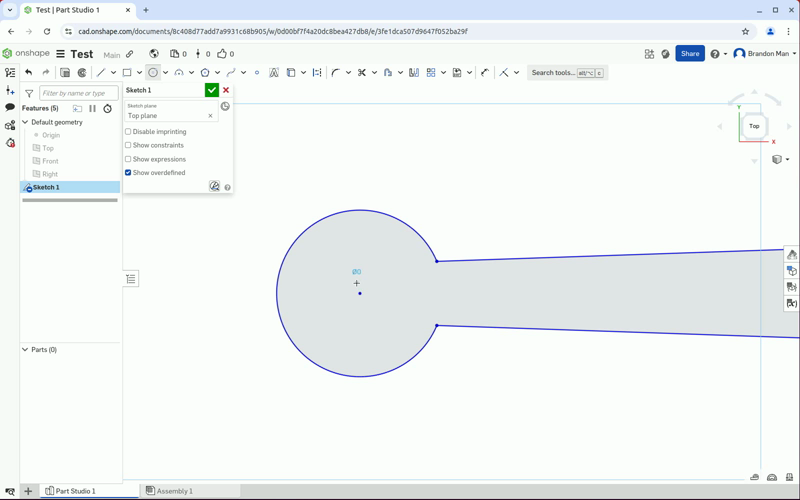
scroll(-6)
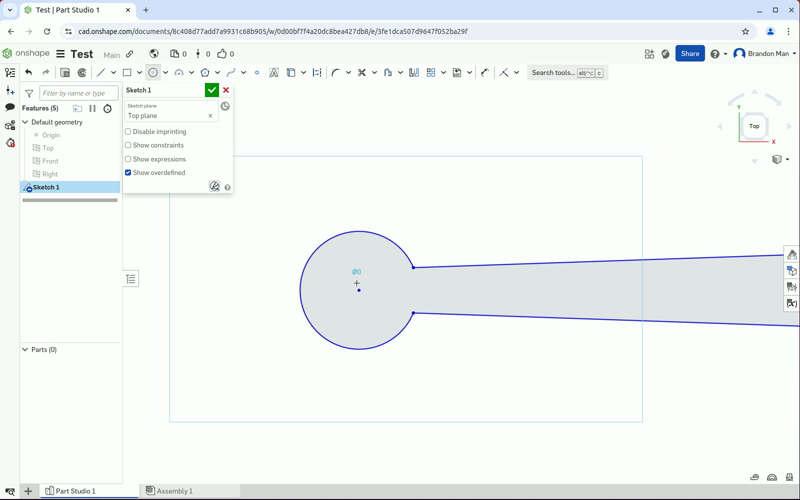
scroll(-6)
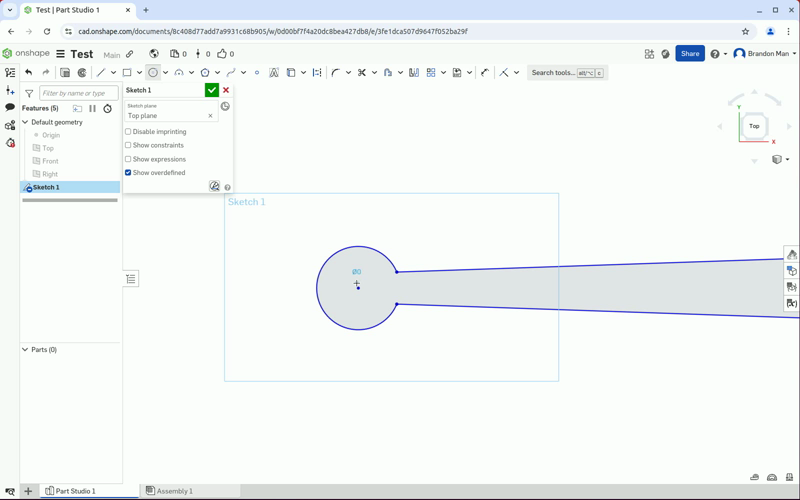
scroll(-6)
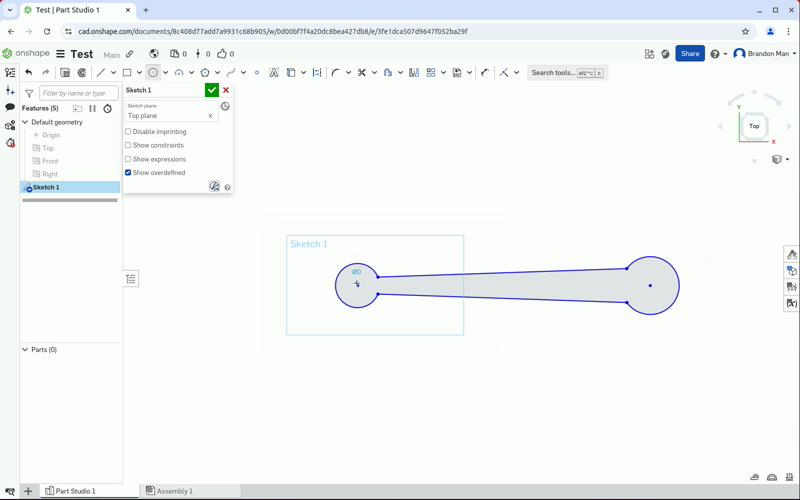
scroll(-6)
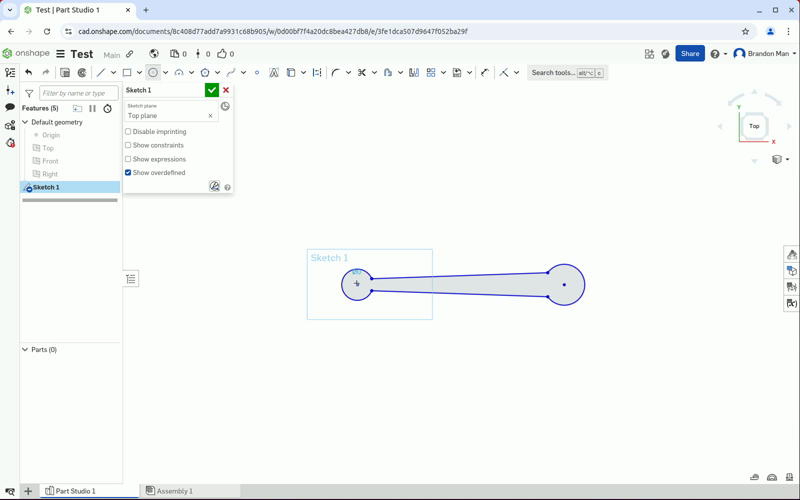
scroll(-6)
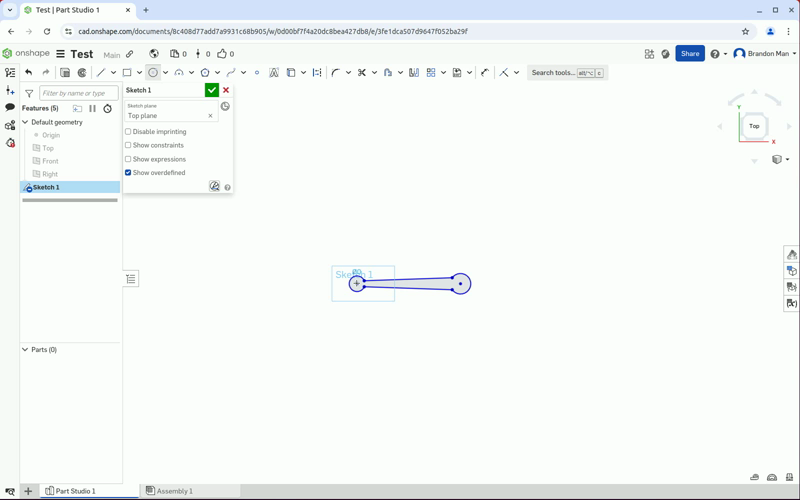
key_up(shift)
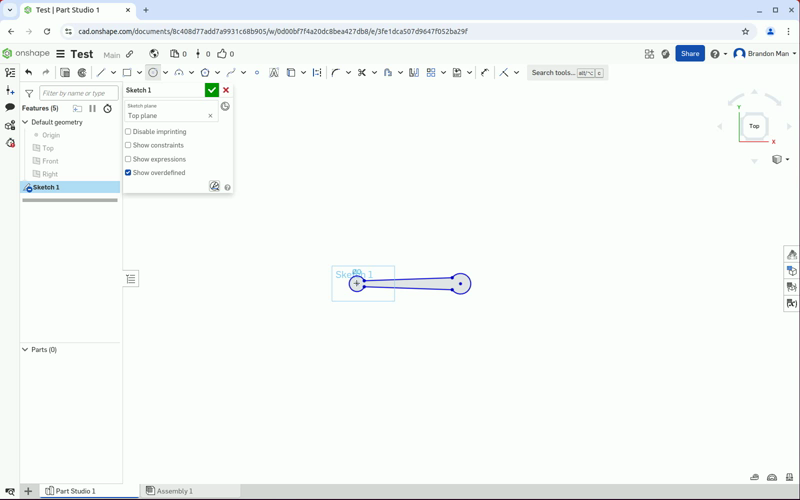
mouse_move(361, 282)
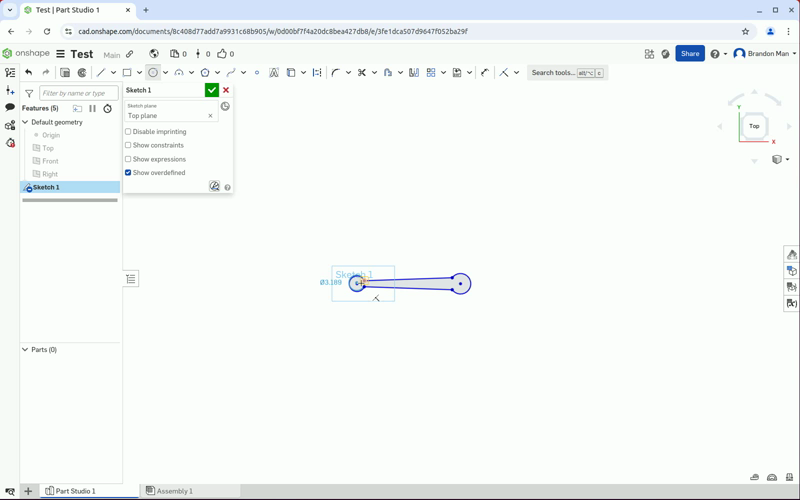
scroll(6)
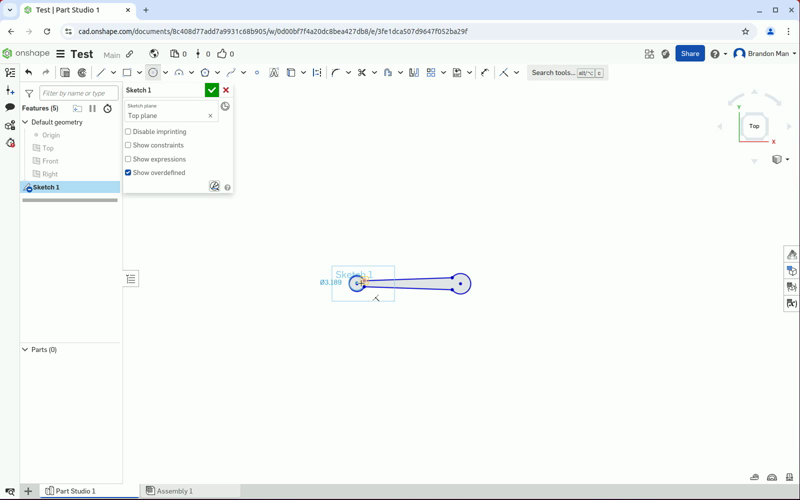
scroll(6)
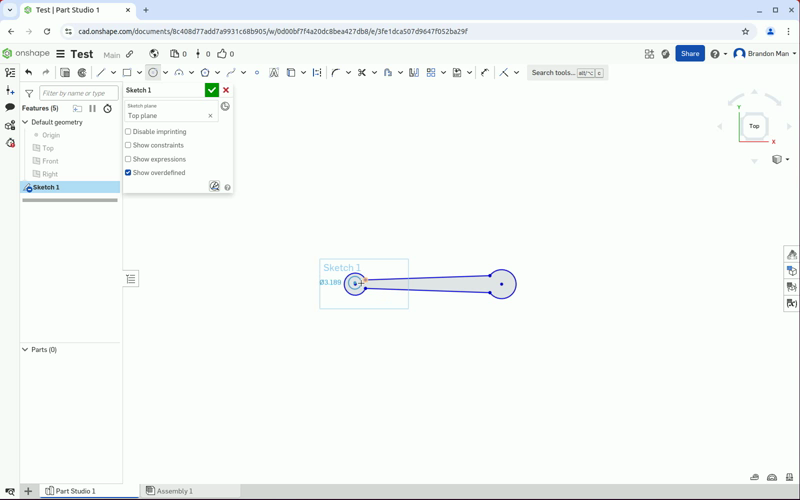
scroll(6)
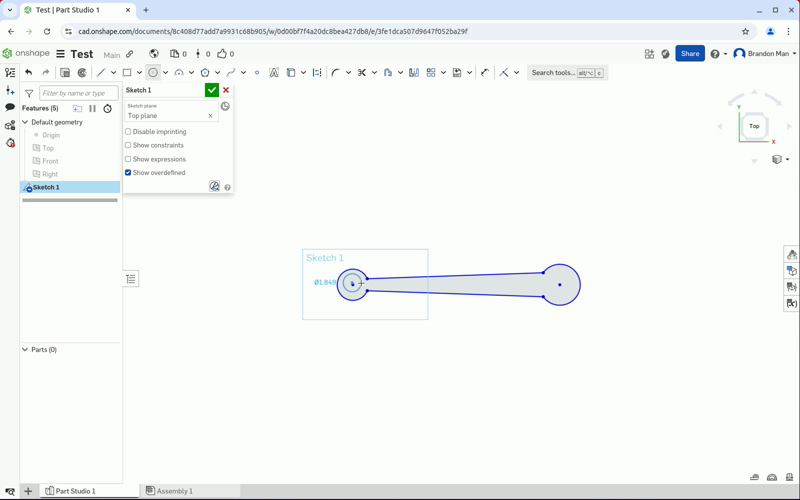
scroll(6)
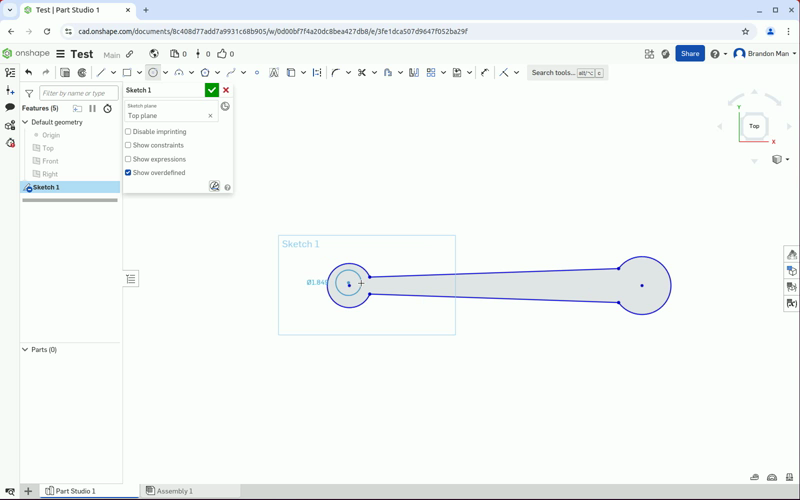
scroll(6)
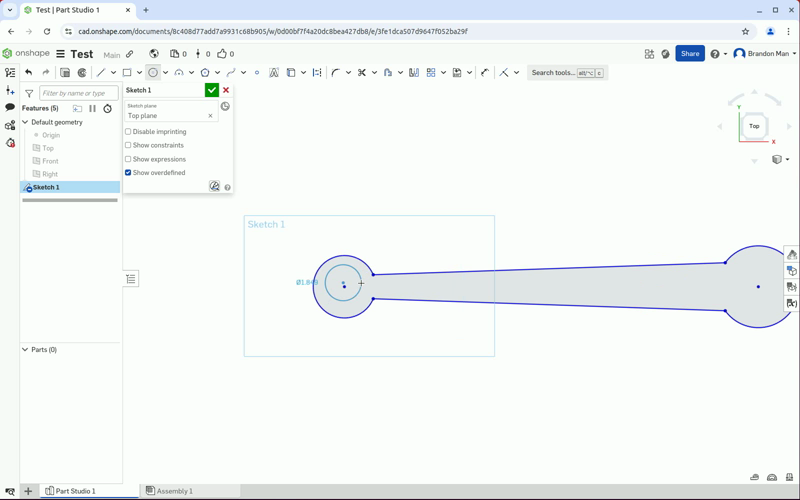
scroll(6)
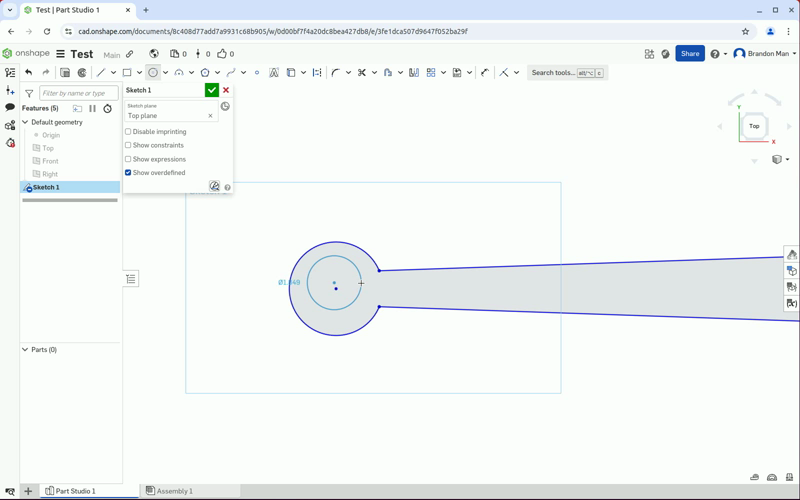
scroll(6)
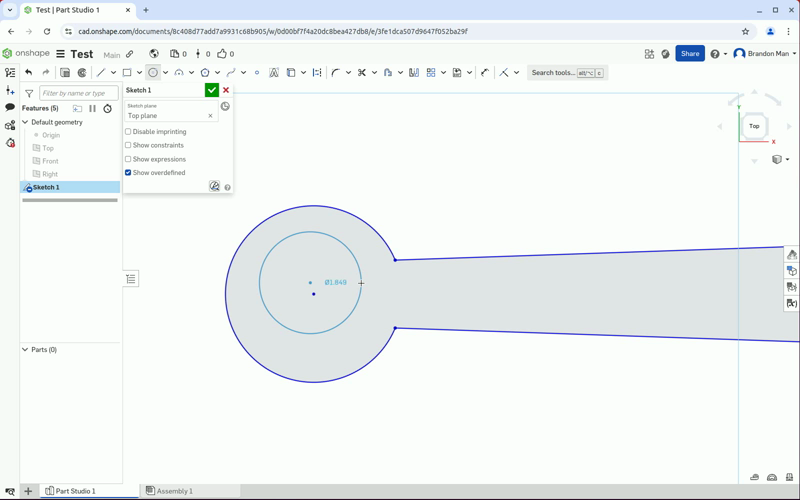
click(361, 282)
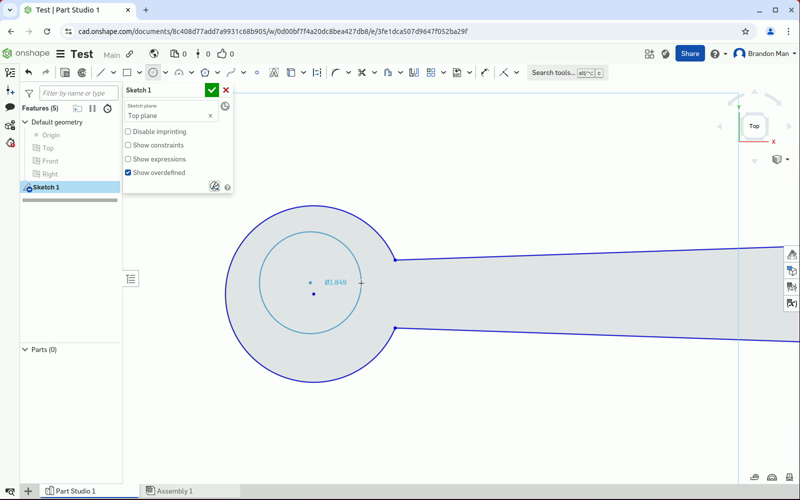
scroll(-6)
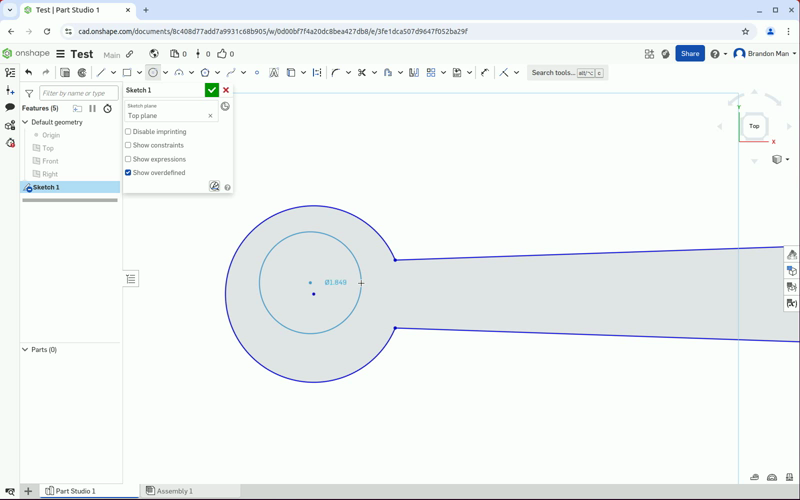
scroll(-6)
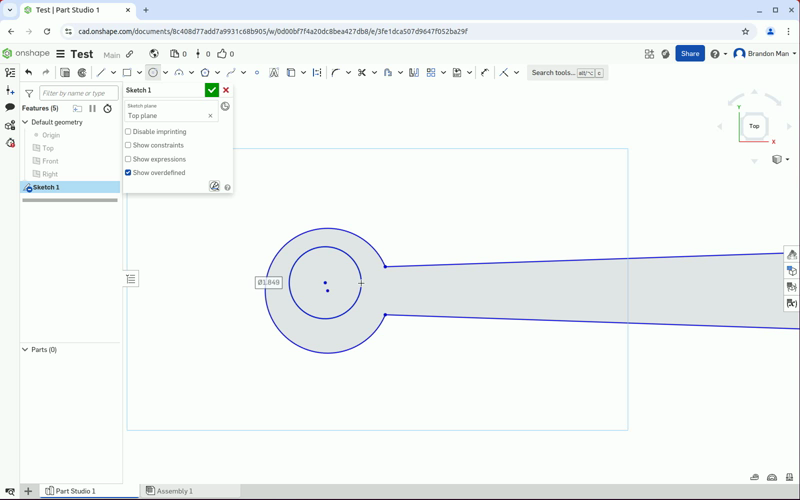
scroll(-6)
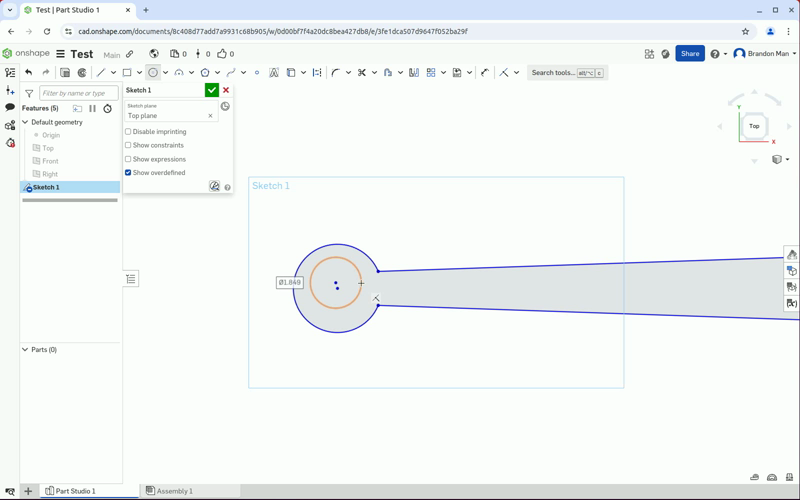
scroll(-6)
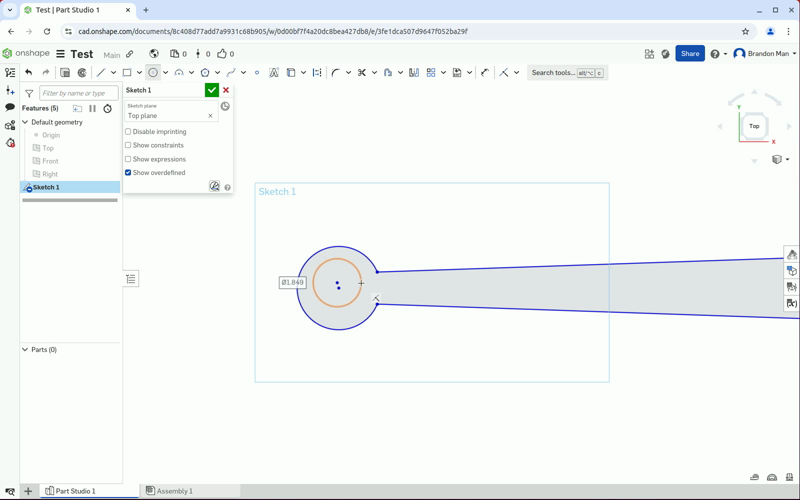
scroll(-6)
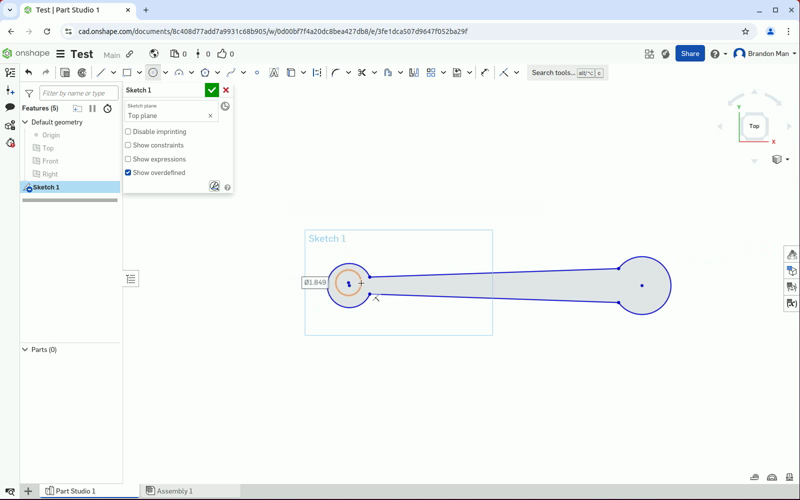
scroll(-6)
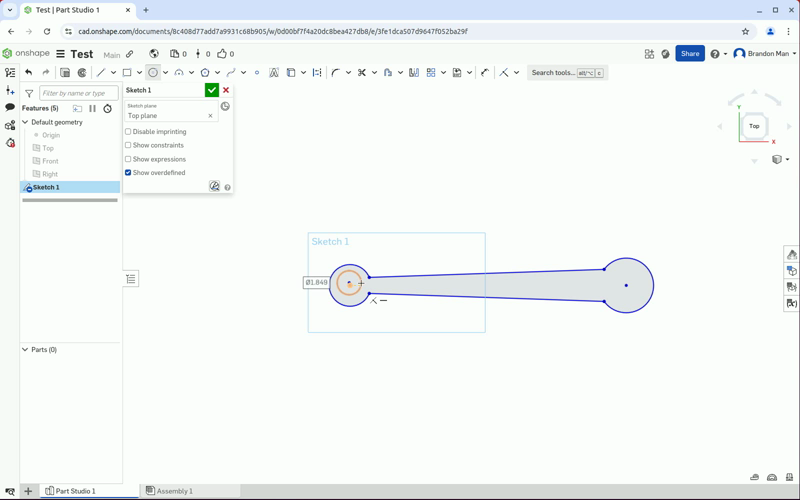
scroll(-6)
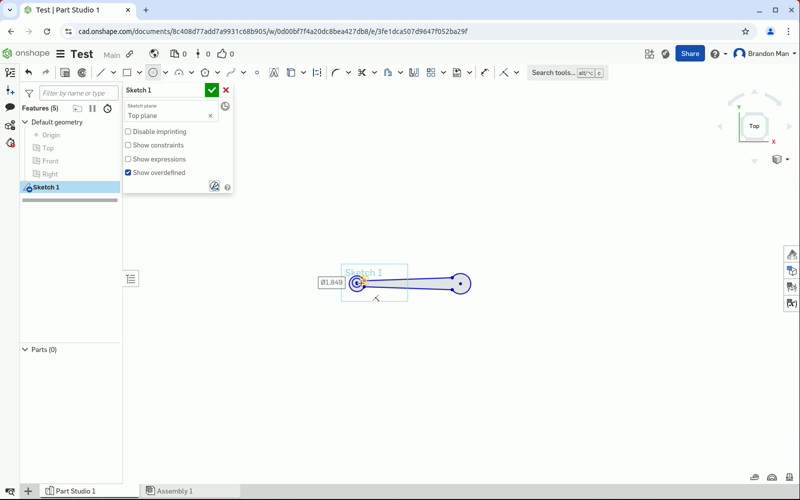
key(esc)
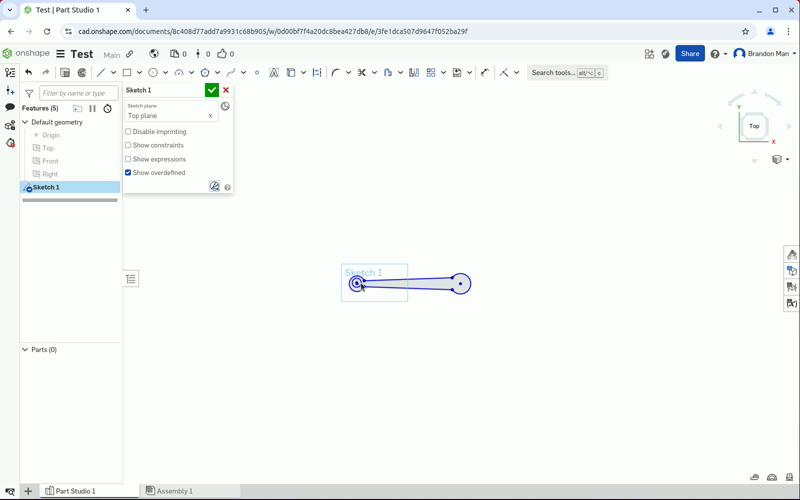
key(c)
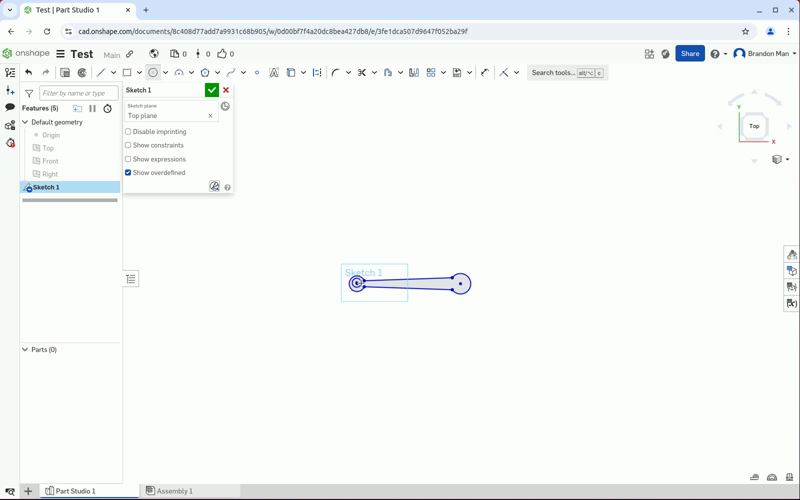
key_down(shift)
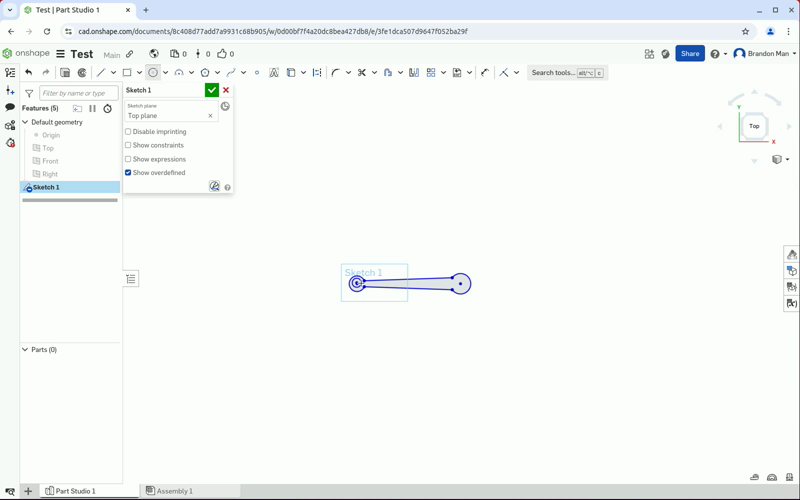
mouse_move(461, 282)
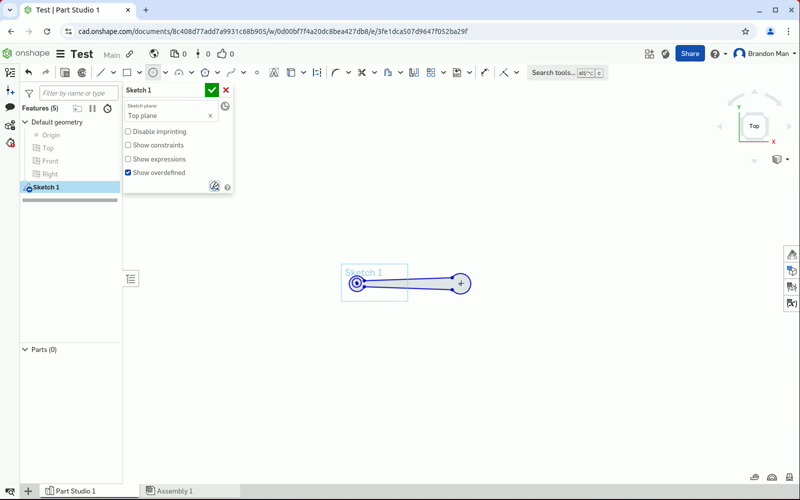
scroll(6)
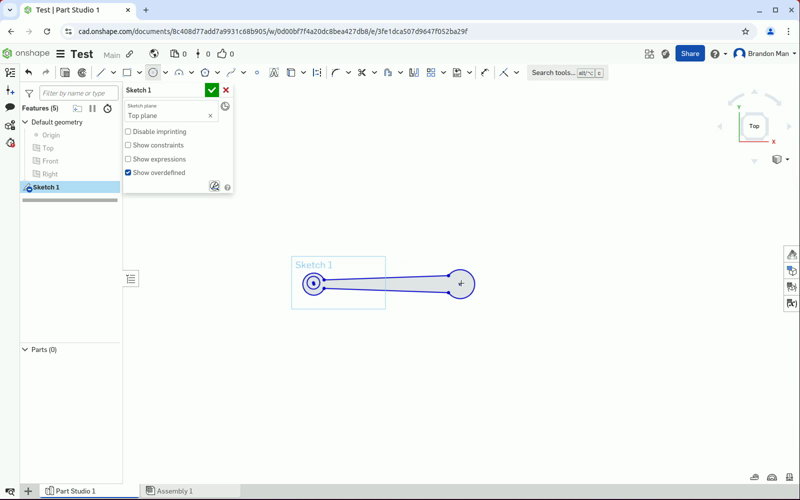
scroll(6)
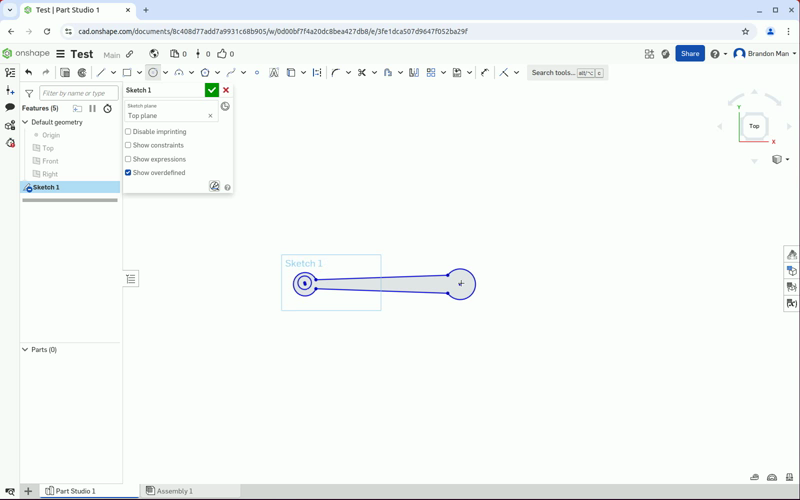
scroll(6)
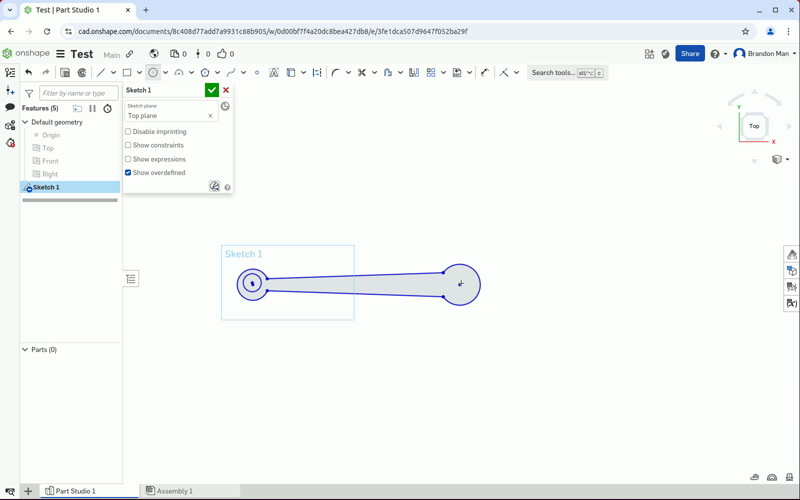
scroll(6)
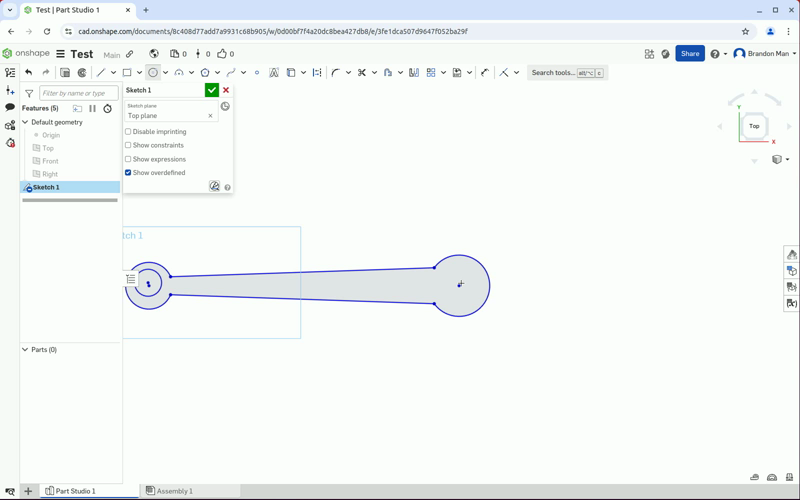
scroll(6)
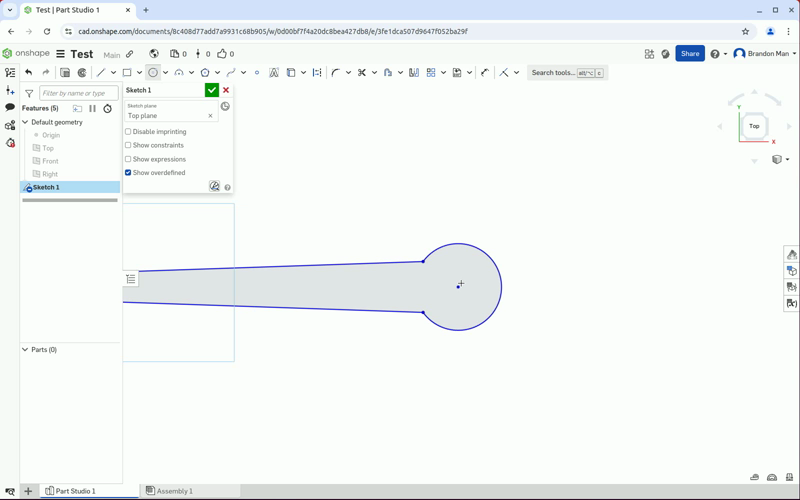
scroll(6)
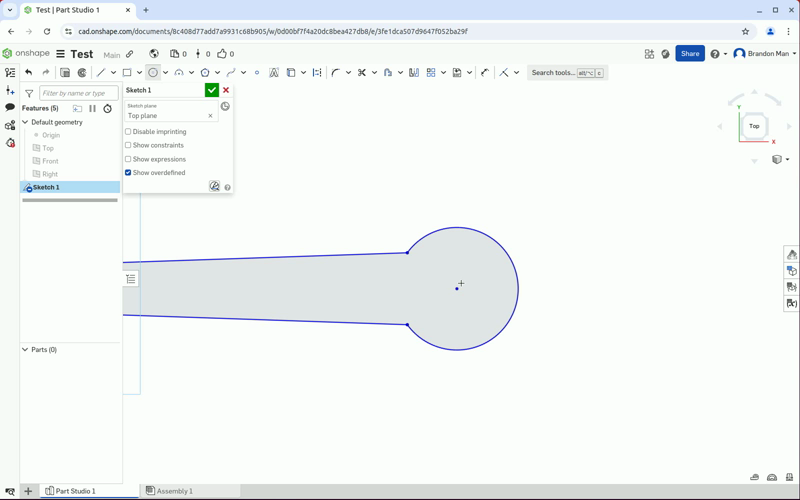
scroll(6)
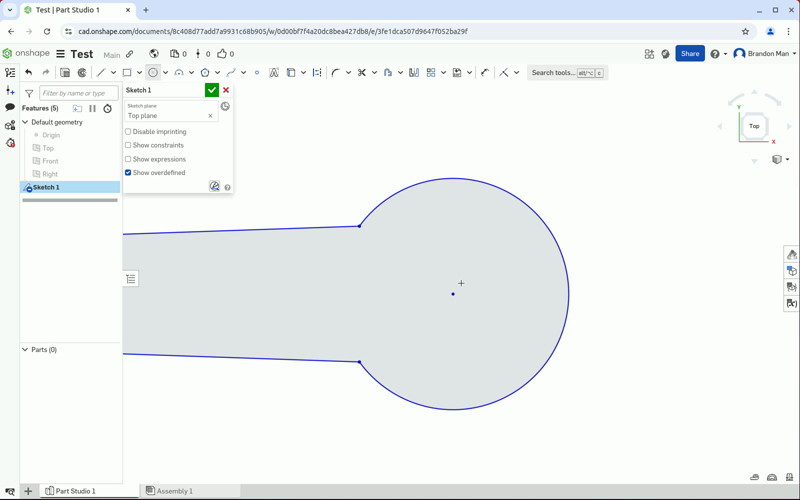
click(461, 282)
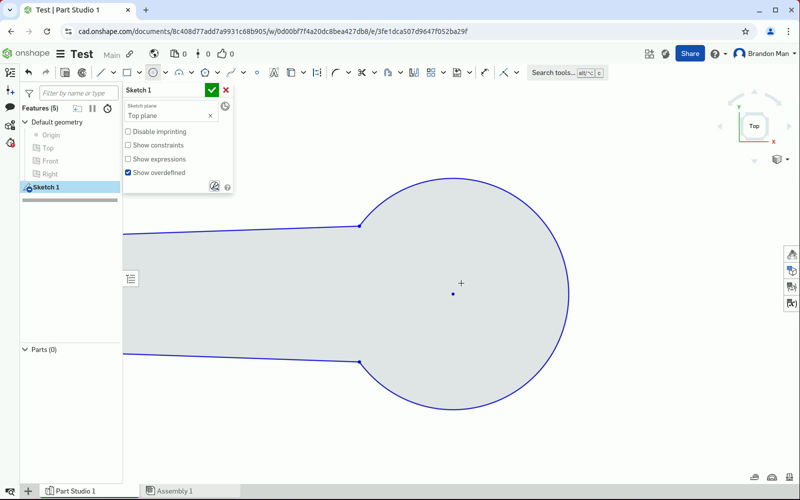
scroll(-6)
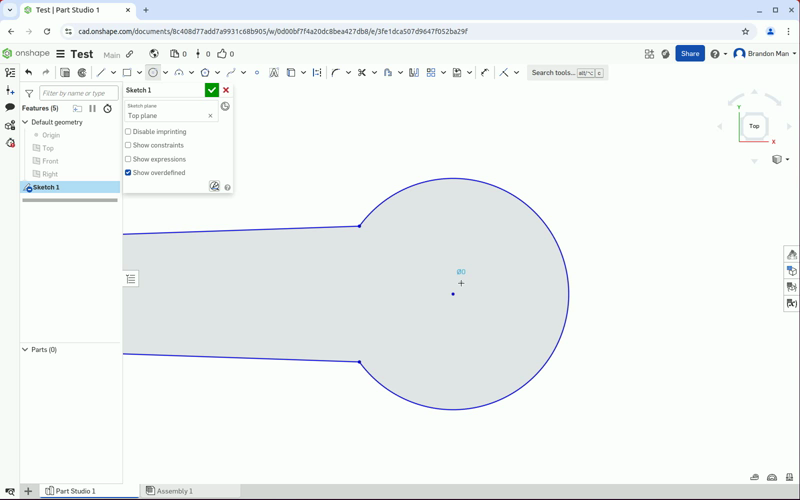
scroll(-6)
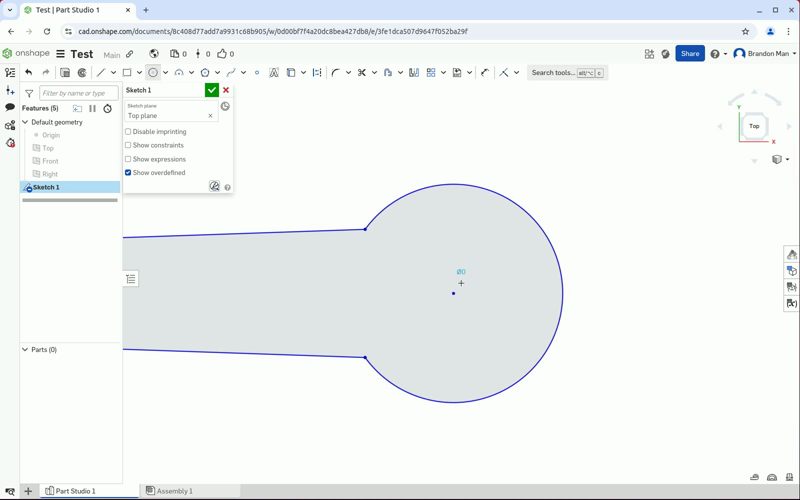
scroll(-6)
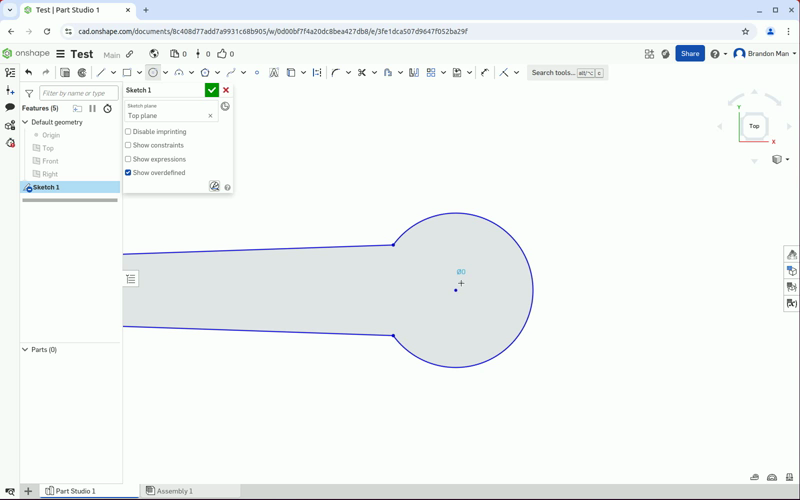
scroll(-6)
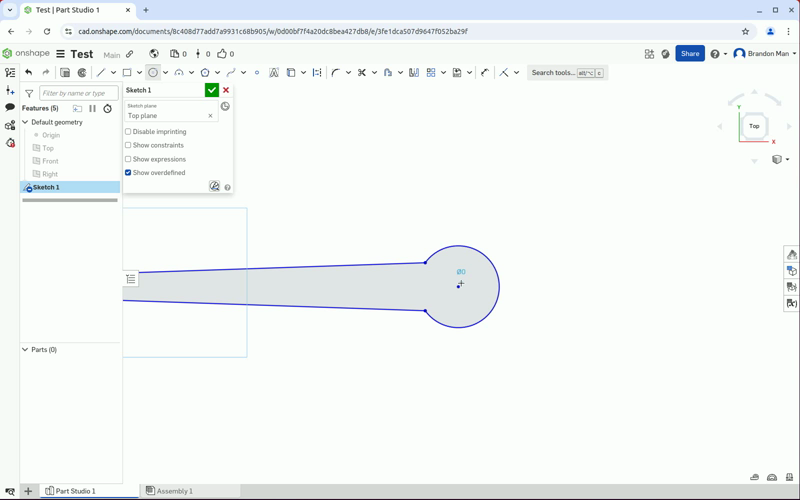
scroll(-6)
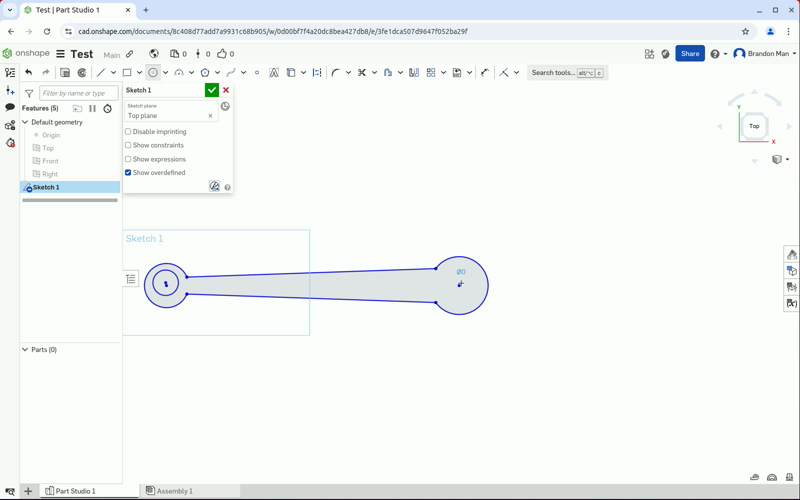
scroll(-6)
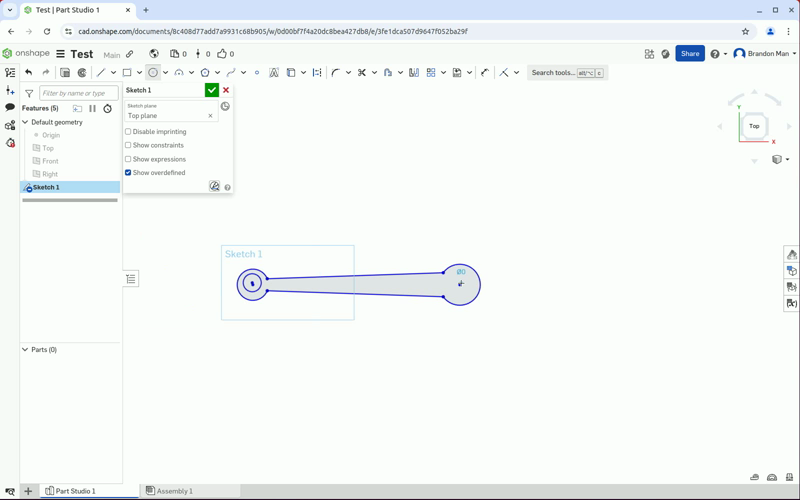
scroll(-6)
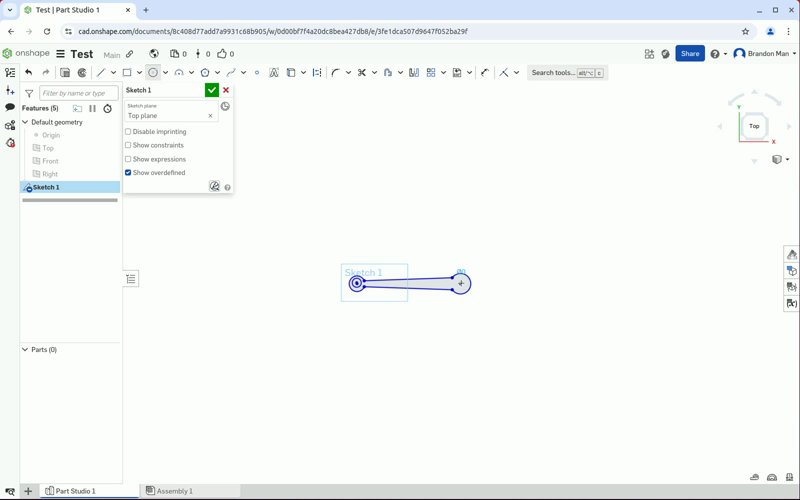
key_up(shift)
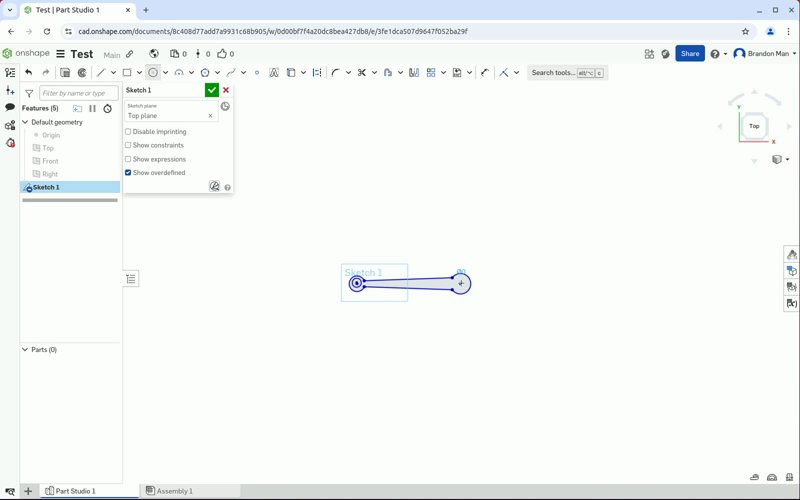
mouse_move(465, 282)
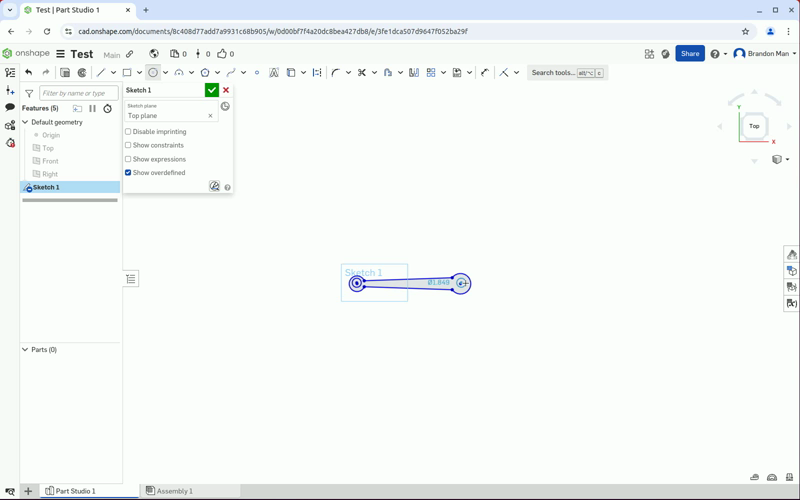
click(465, 282)
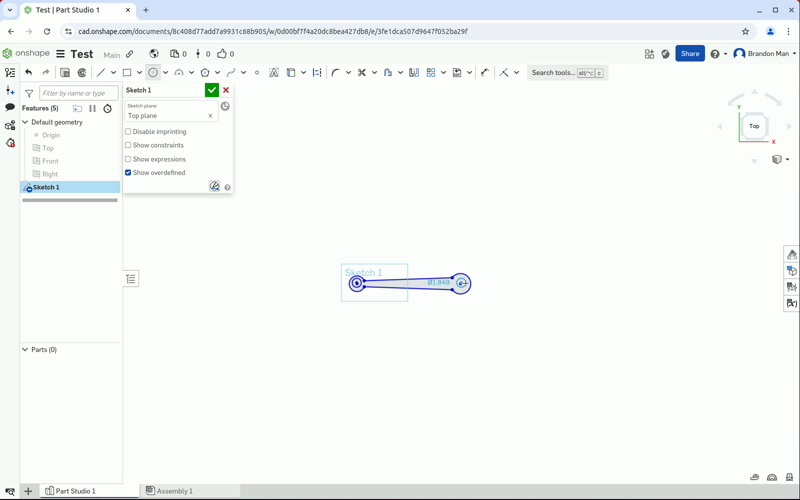
key(esc)
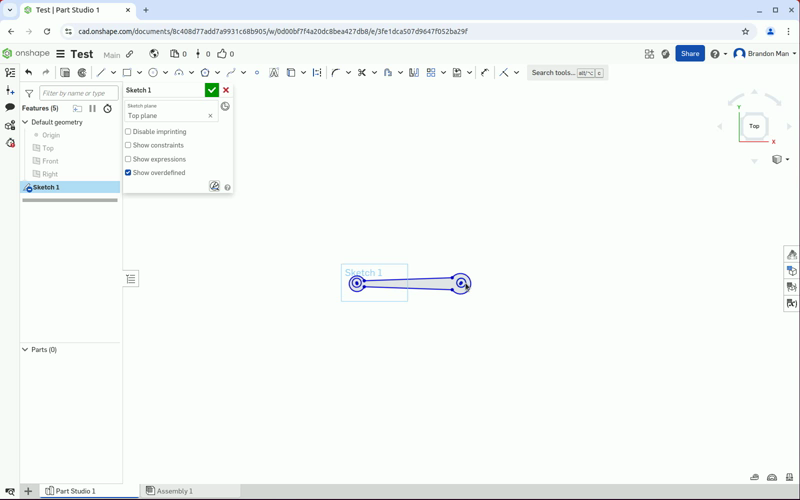
mouse_move(461, 274)
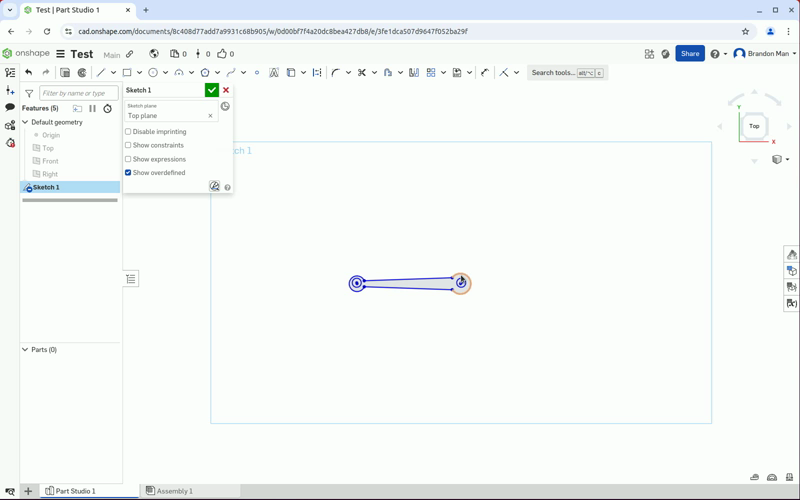
scroll(6)
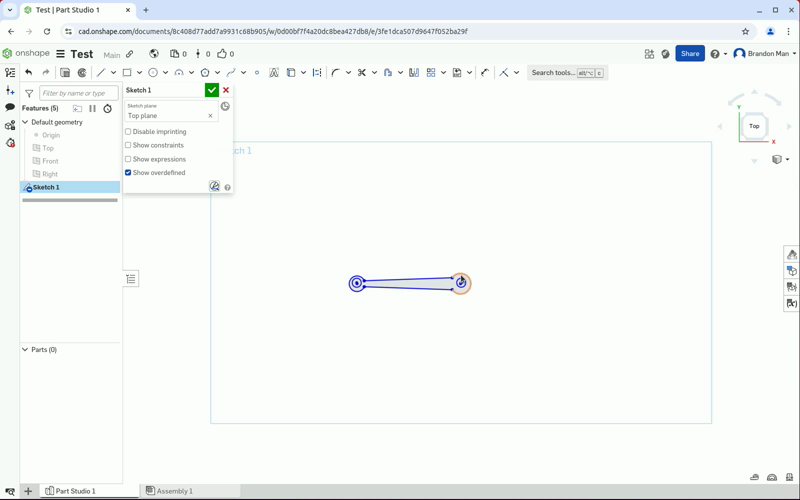
scroll(6)
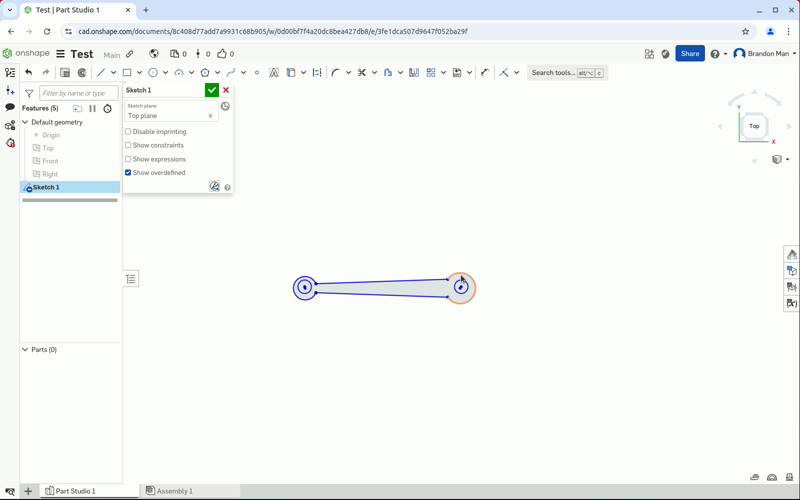
scroll(6)
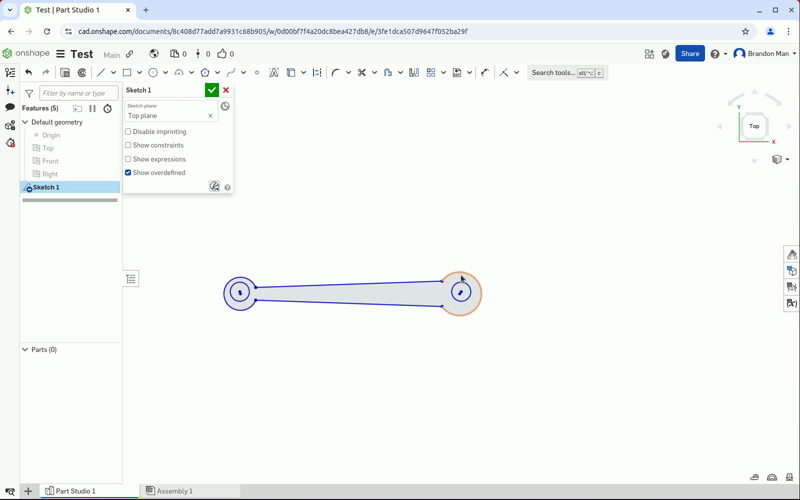
scroll(6)
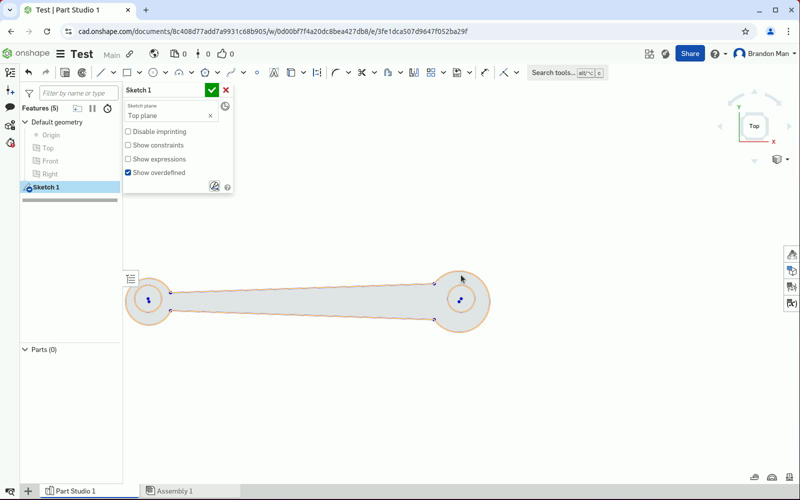
scroll(6)
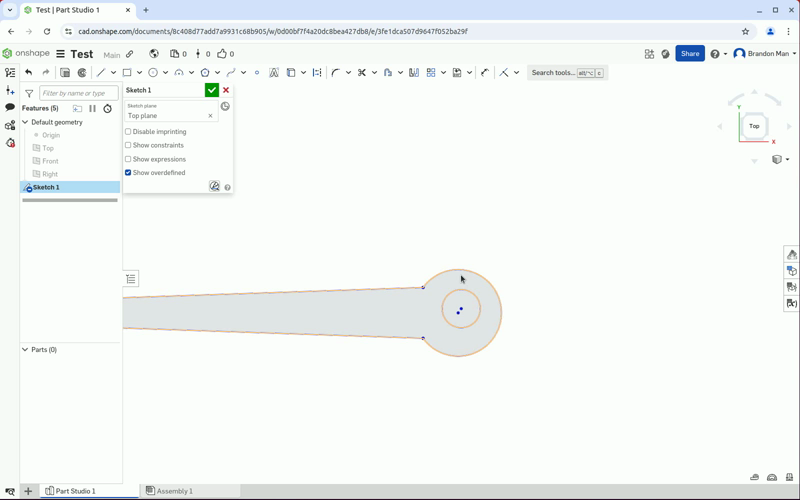
scroll(6)
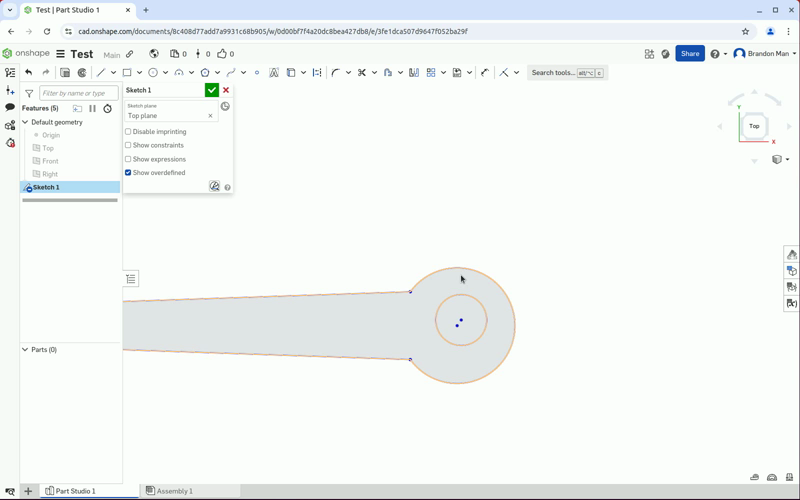
scroll(6)
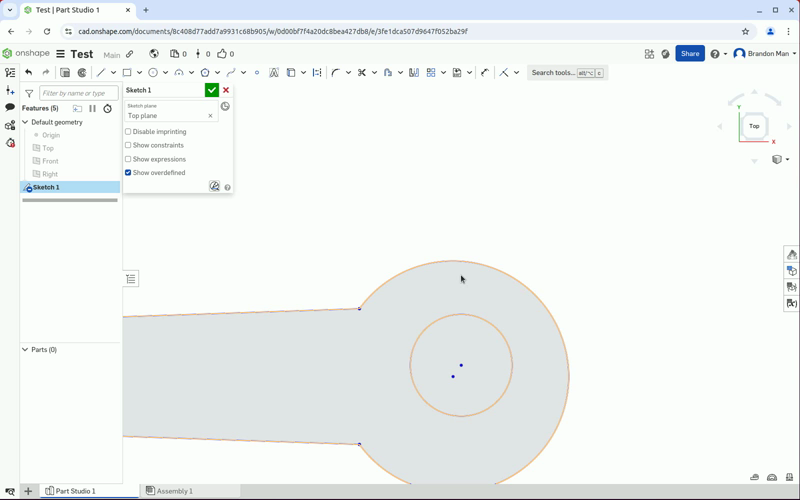
click(461, 274)
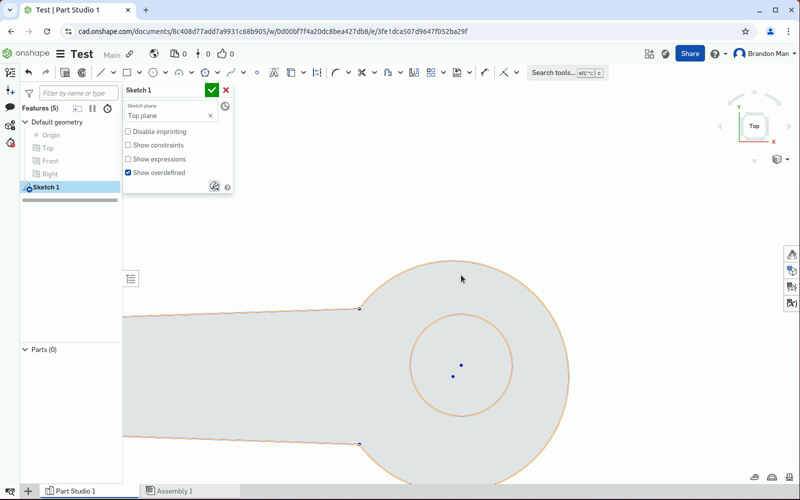
scroll(-6)
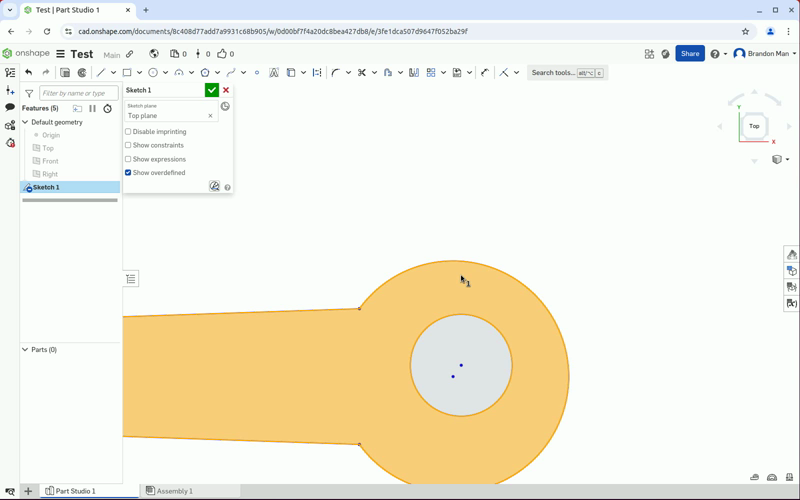
scroll(-6)
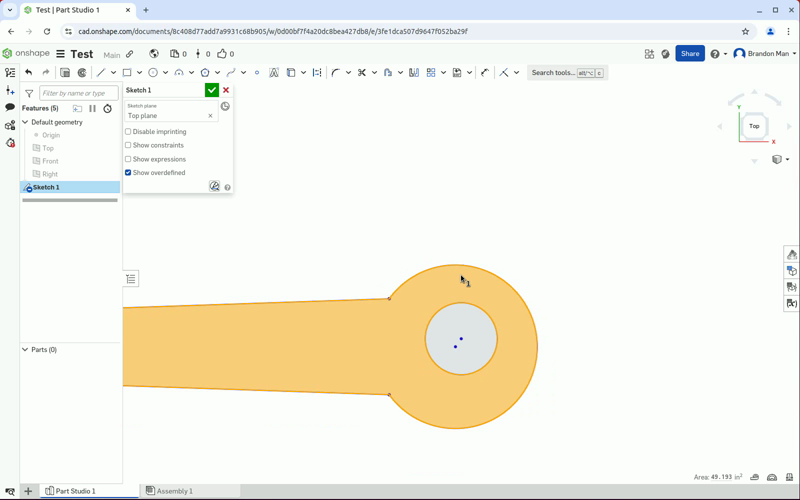
scroll(-6)
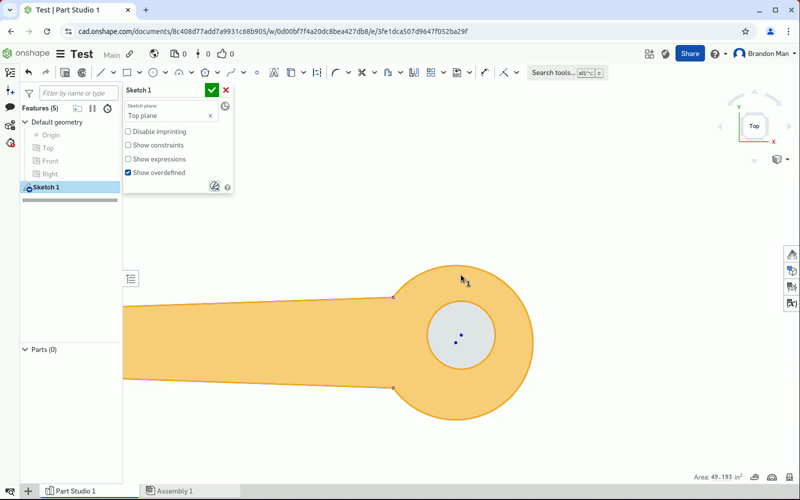
scroll(-6)
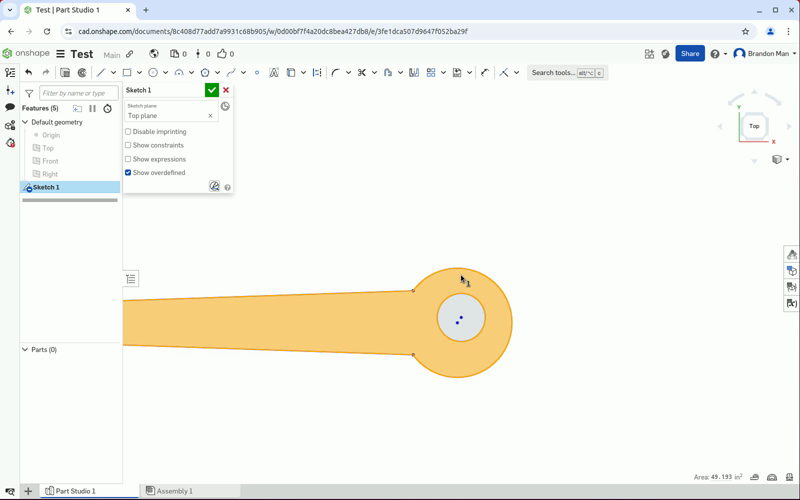
scroll(-6)
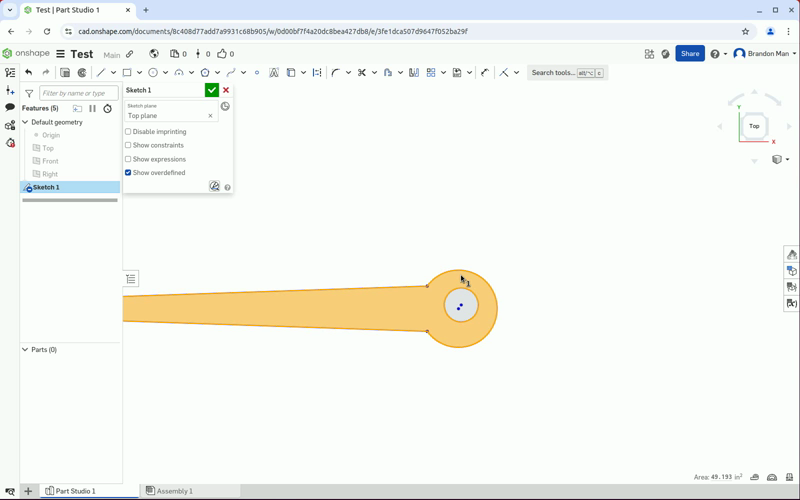
scroll(-6)
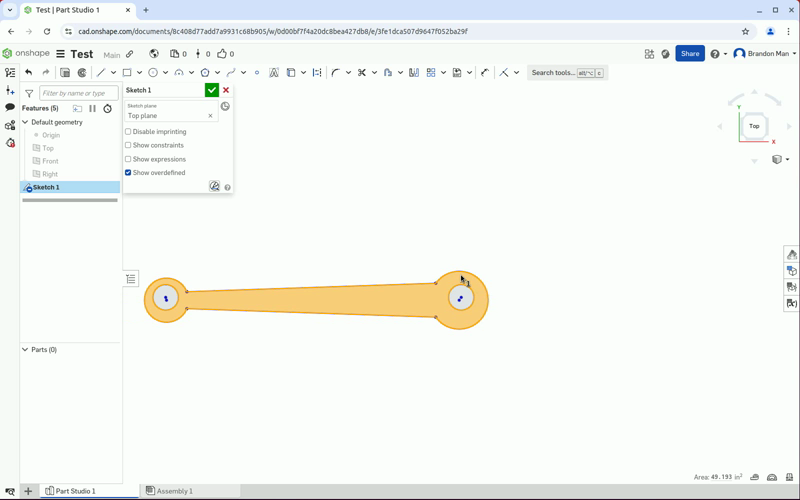
scroll(-6)
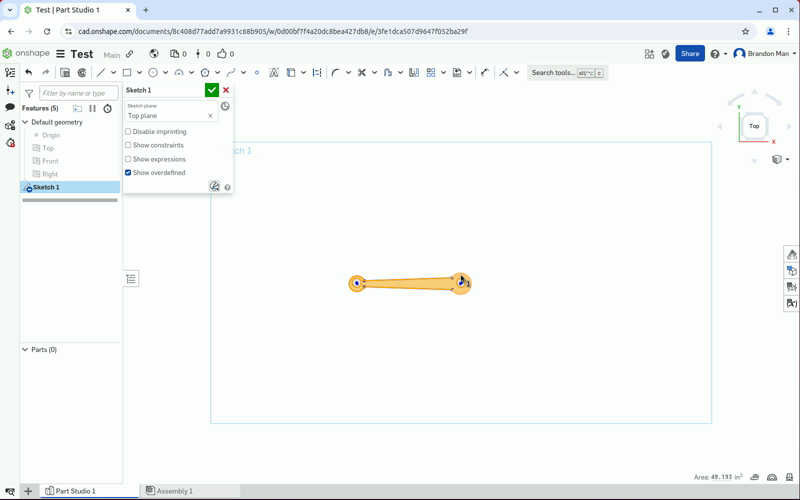
mouse_move(73, 352)
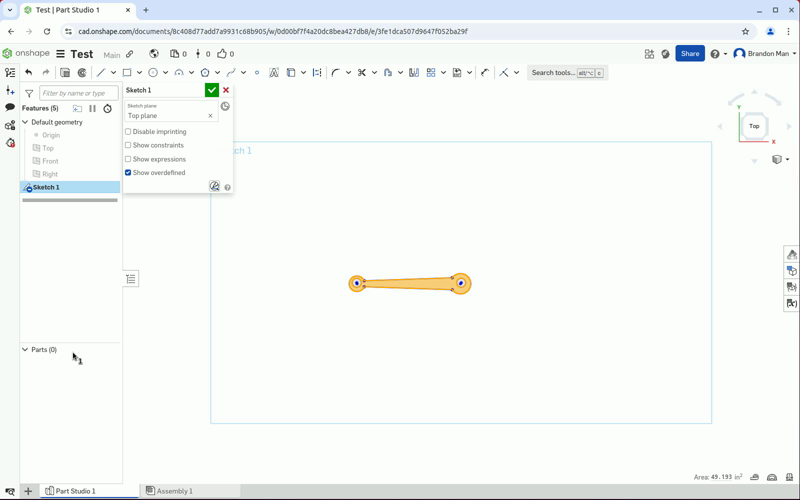
key(shift+y)
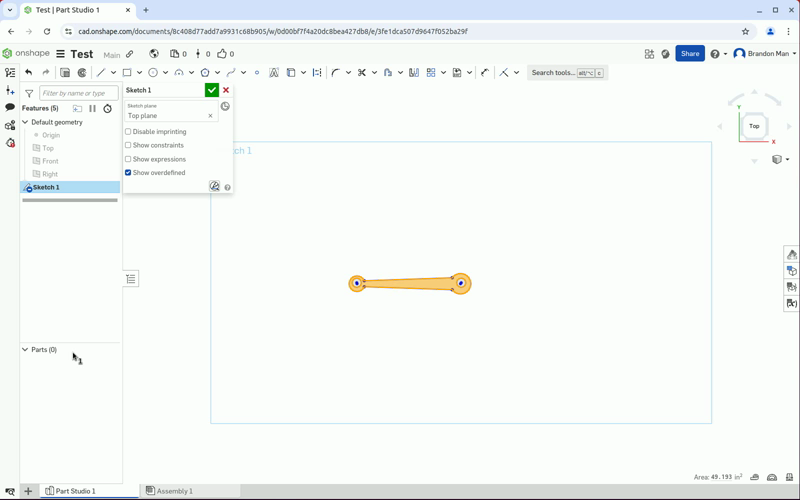
key(shift+e)
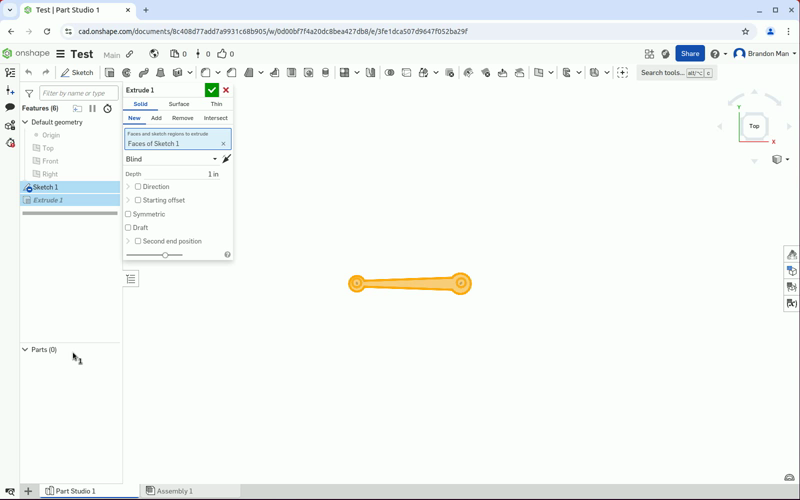
mouse_move(143, 106)
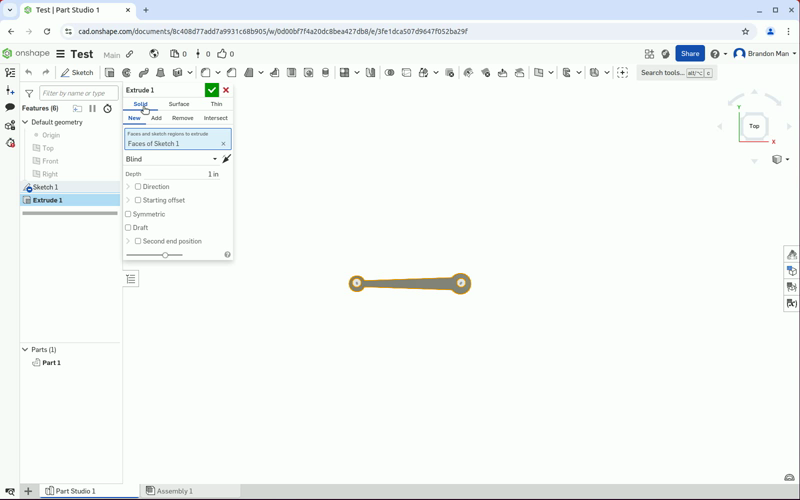
click(143, 106)
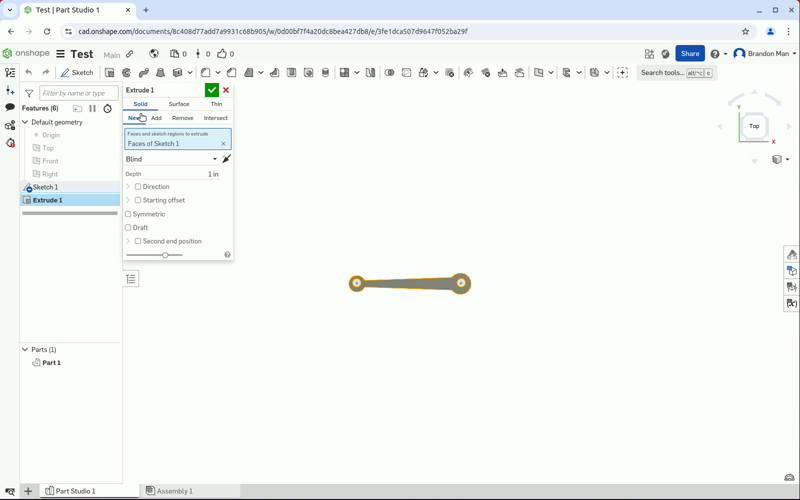
mouse_move(137, 120)
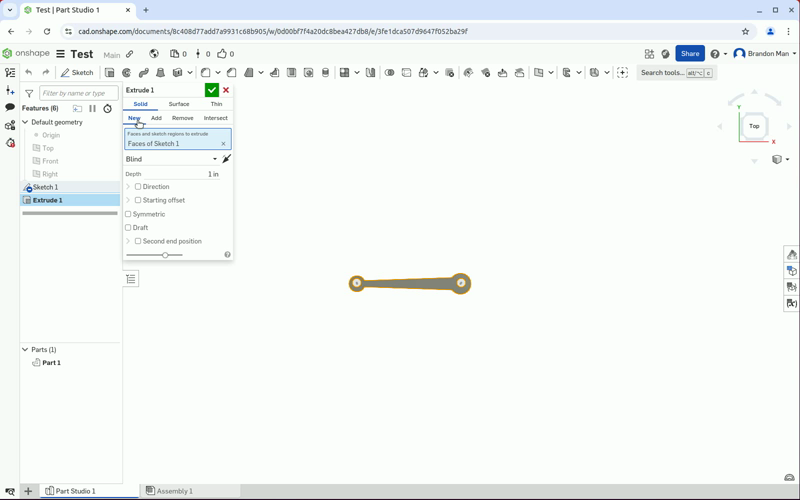
click(137, 120)
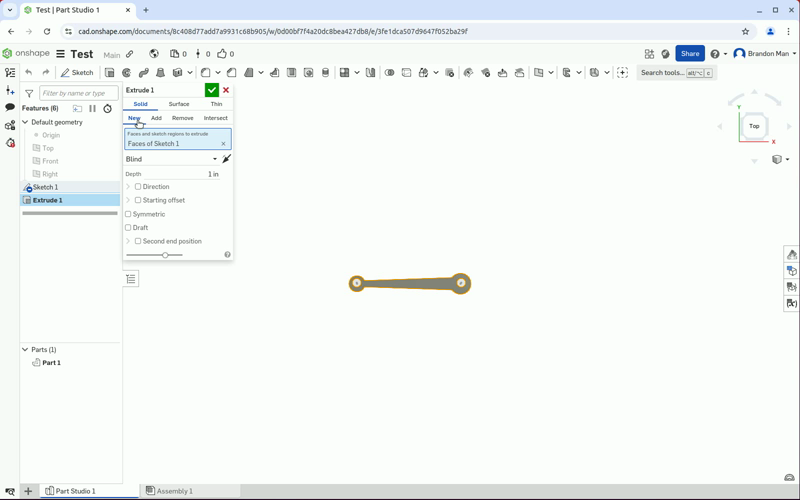
key(tab, 4)
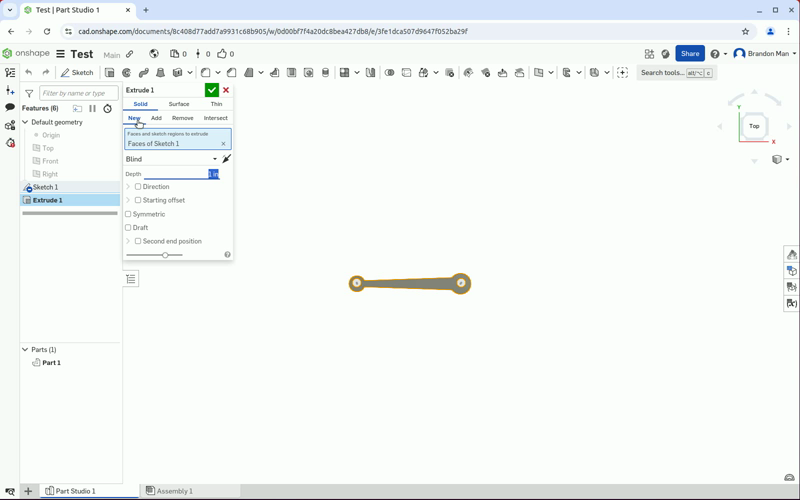
text(0.722)
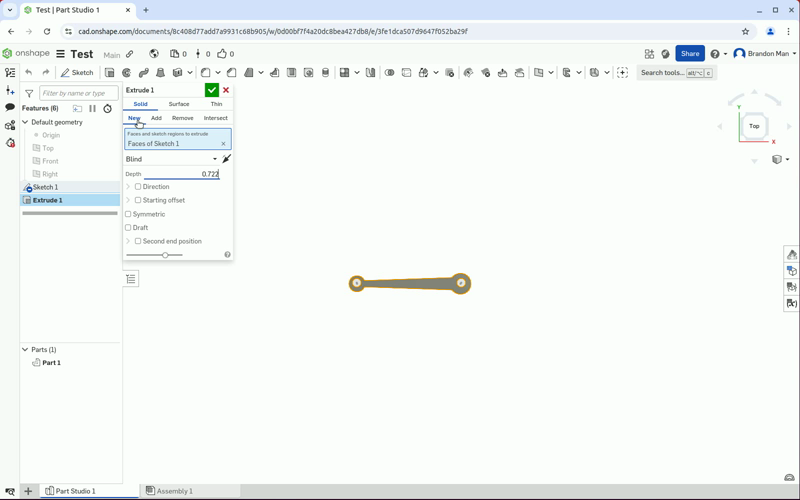
key(enter)
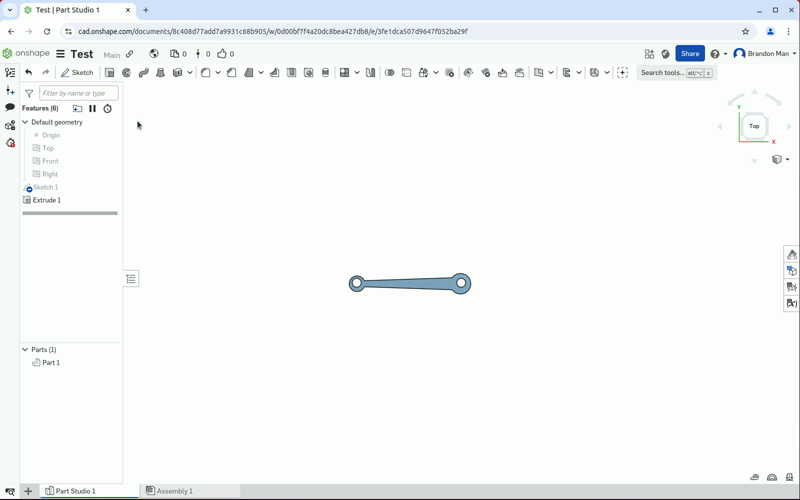
key(shift+h)
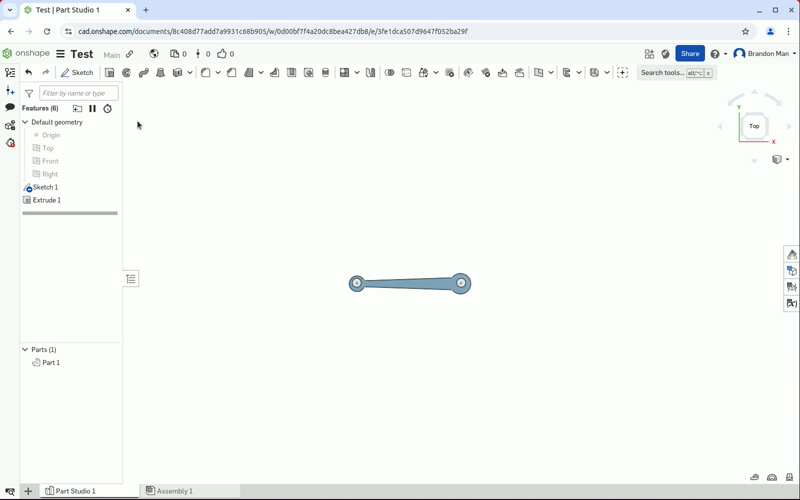
key(shift+h)
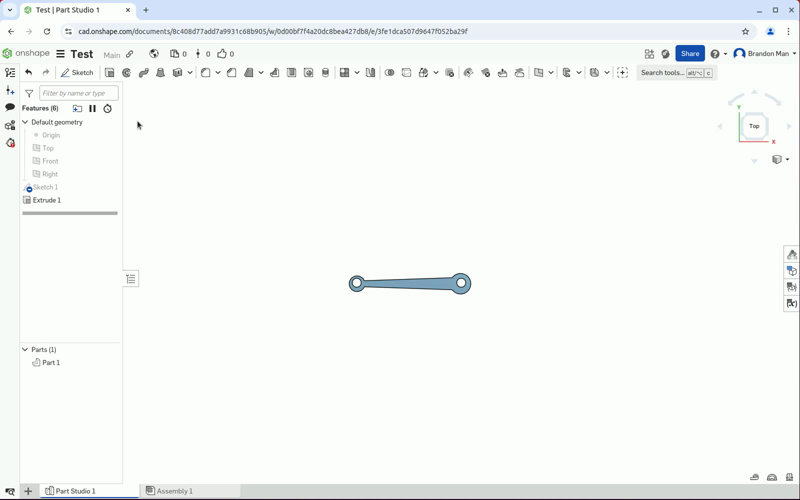
mouse_move(73, 189)
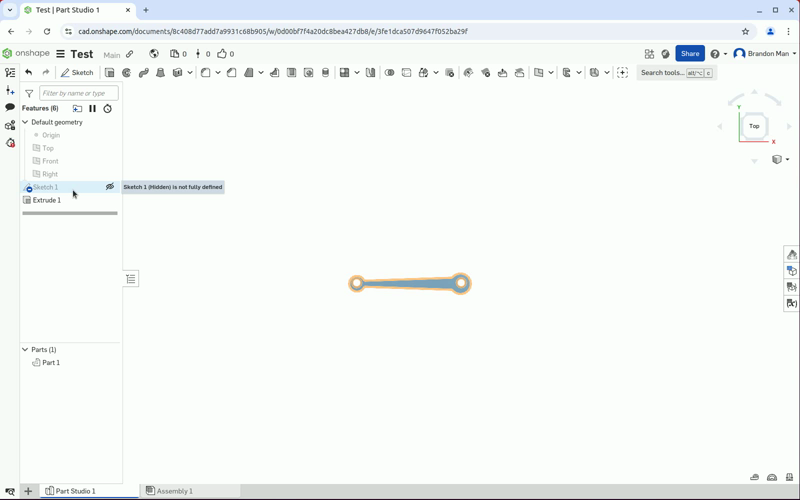
click(73, 189)
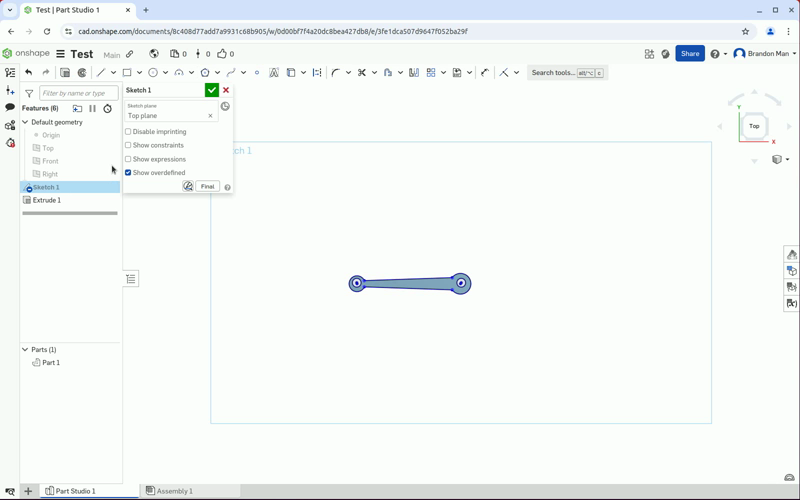
mouse_move(229, 92)
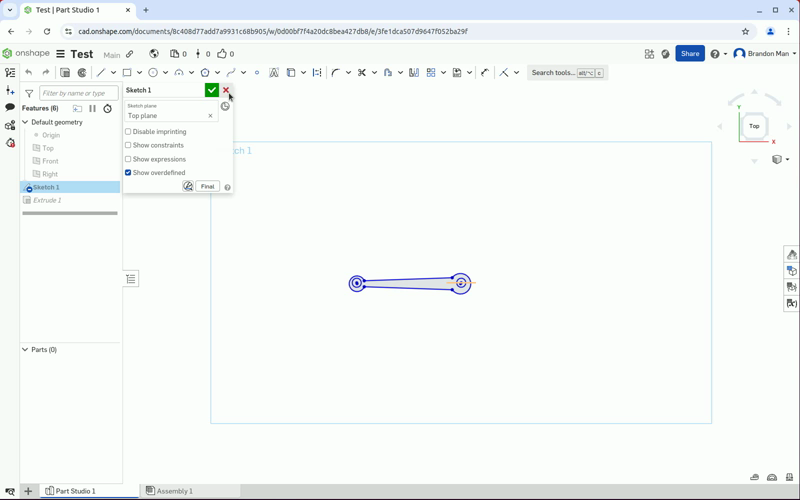
click(229, 92)
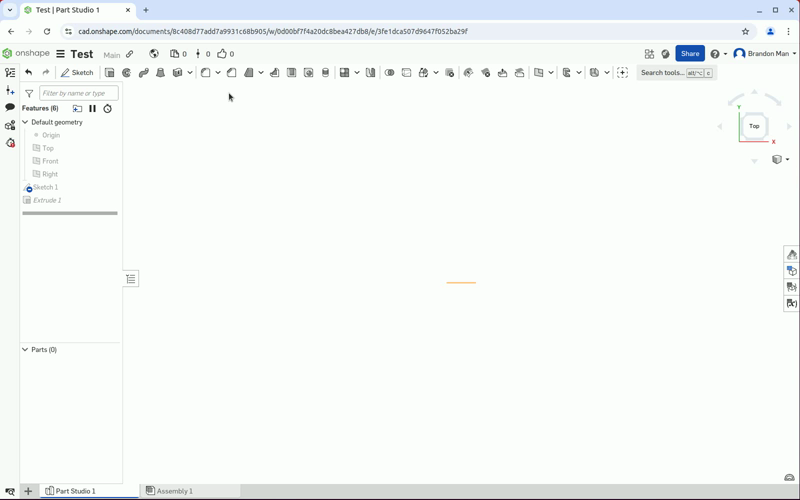
mouse_move(541, 75)
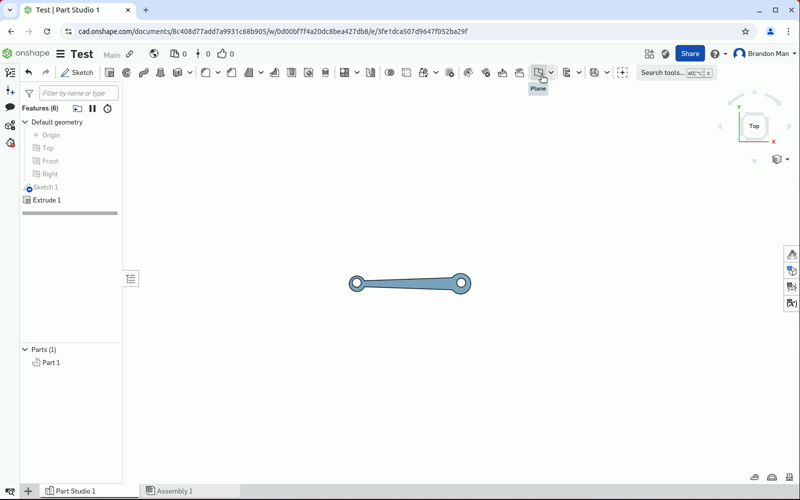
click(541, 75)
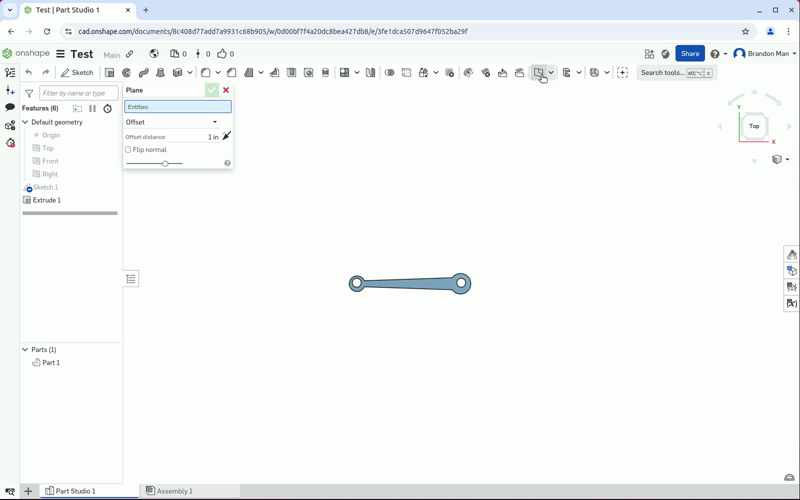
mouse_move(73, 150)
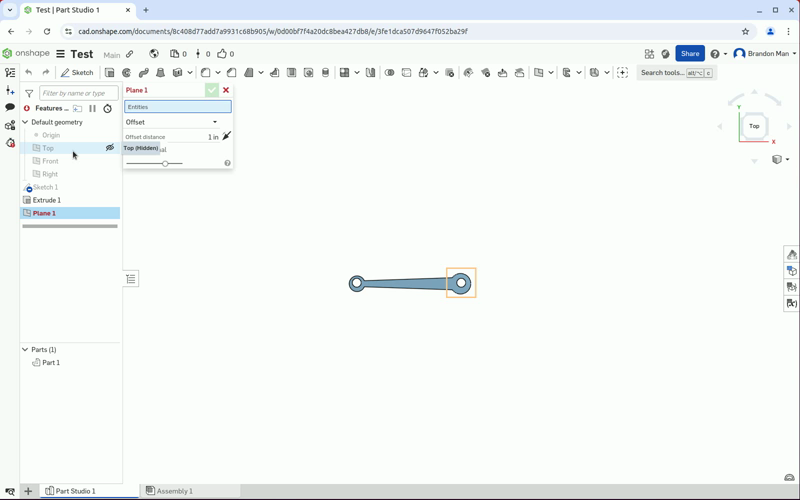
click(73, 150)
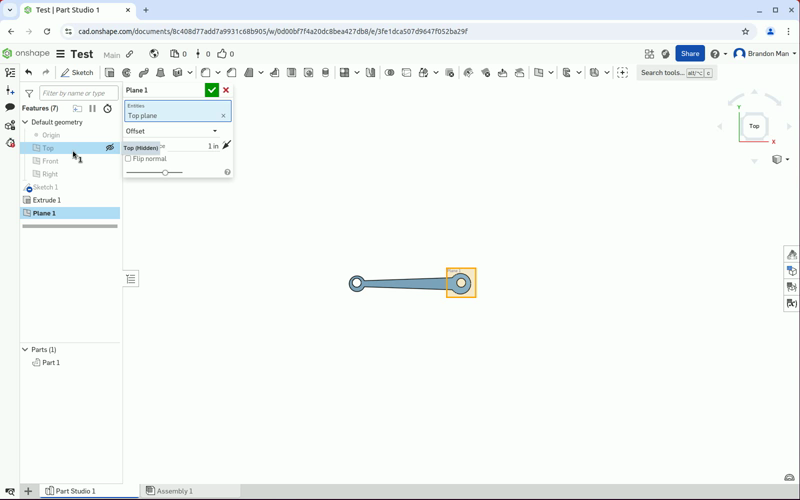
key(tab, 2)
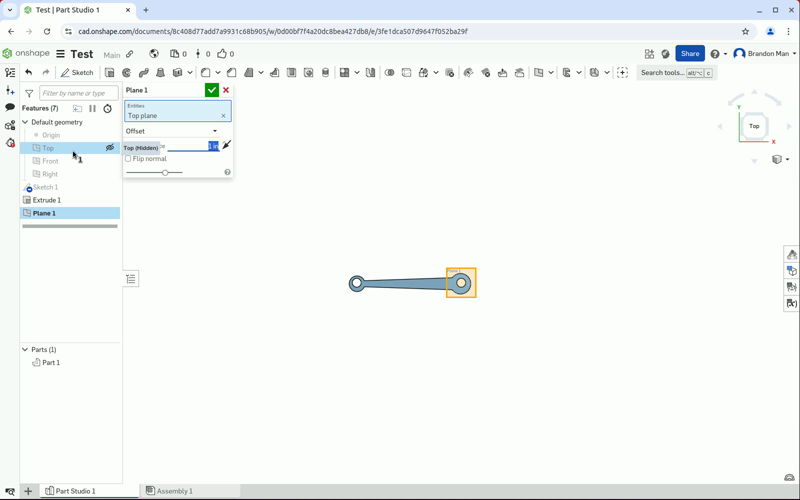
text(0.709)
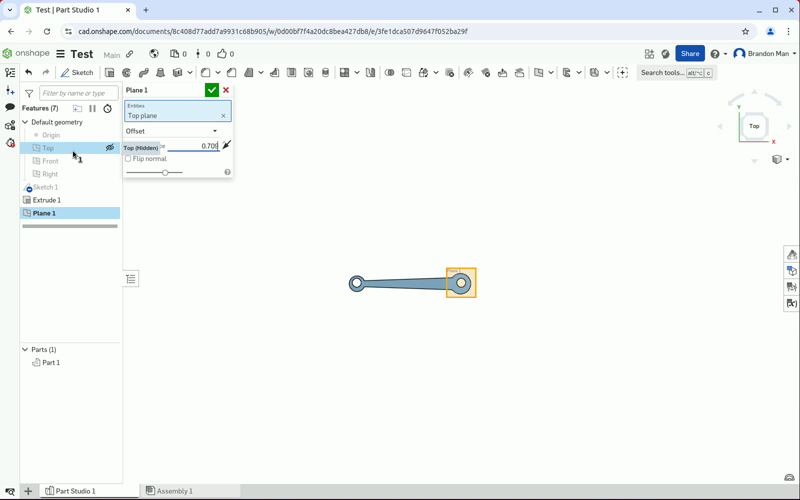
key(enter, 2)
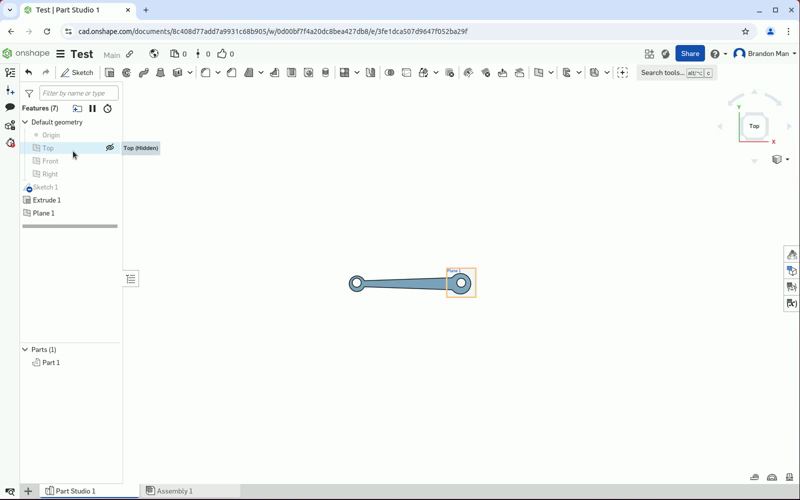
key(shift+s)
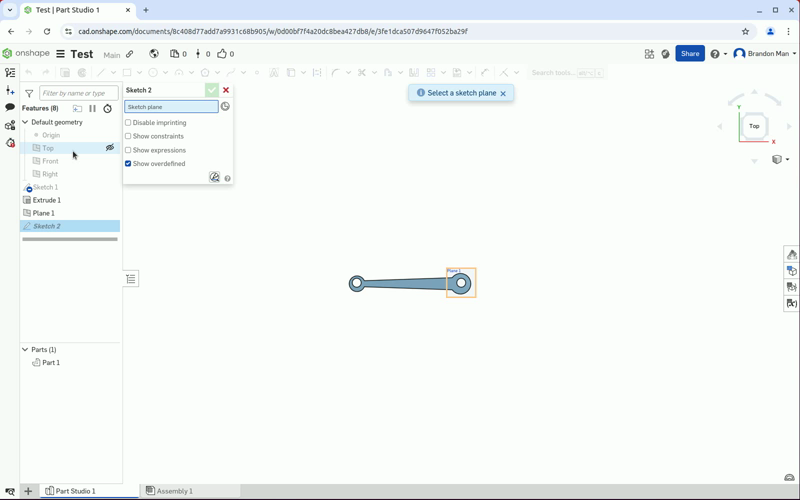
mouse_move(73, 215)
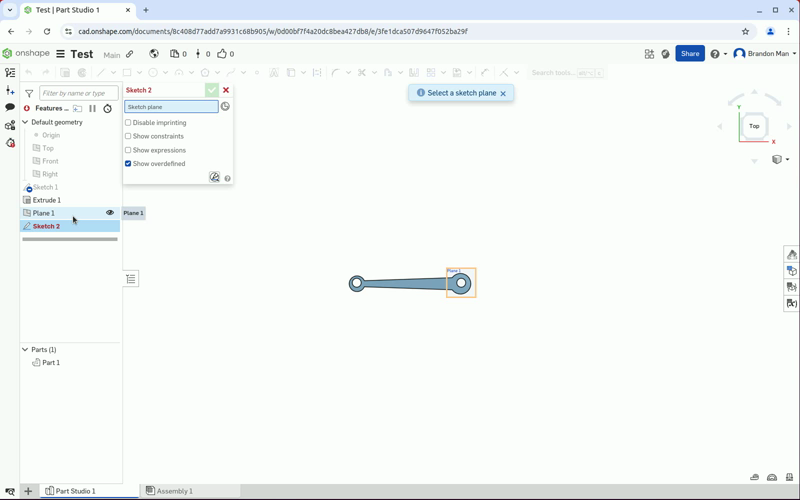
click(73, 215)
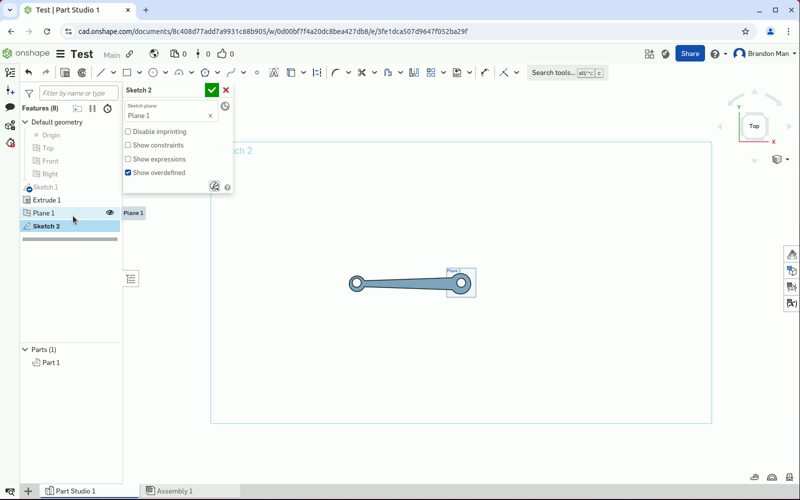
mouse_move(73, 352)
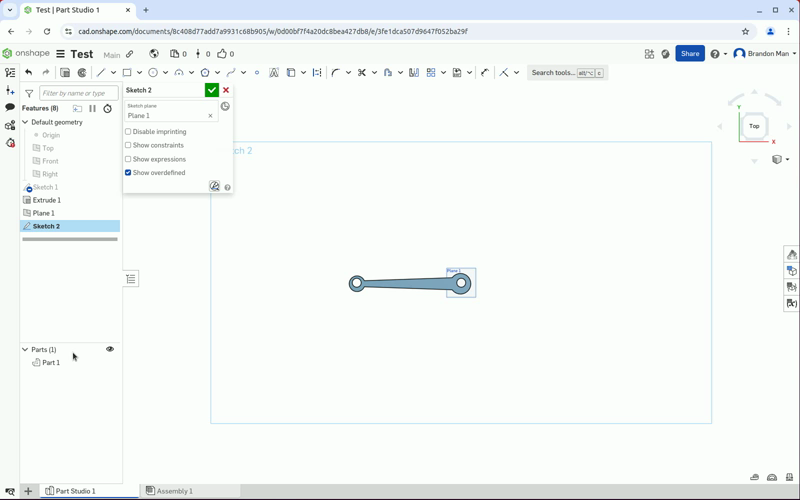
key(y)
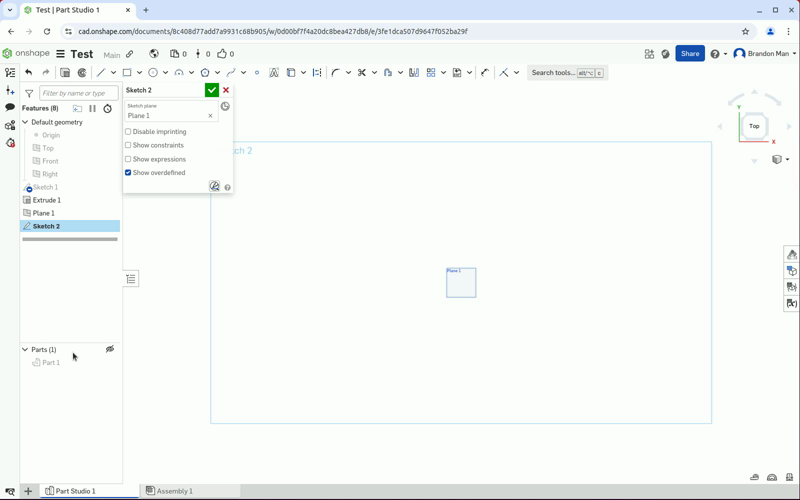
key(c)
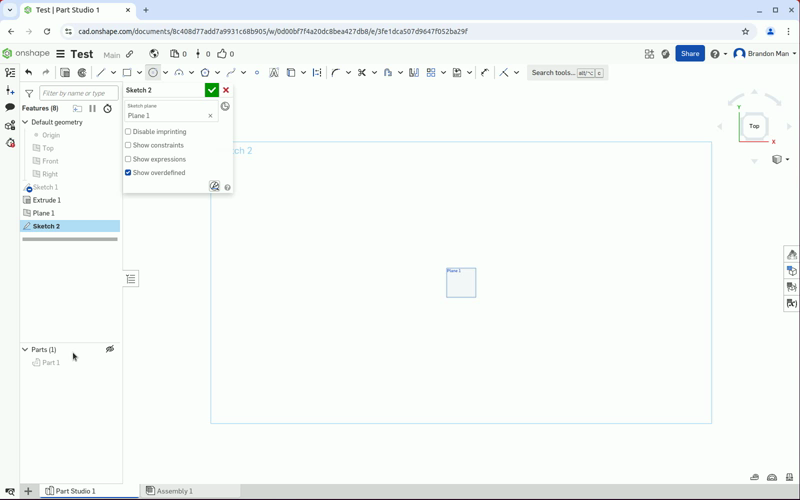
key_down(shift)
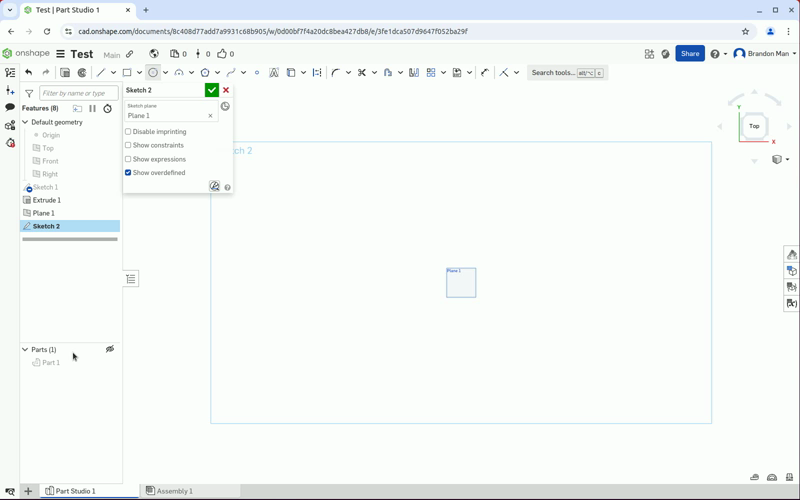
mouse_move(357, 282)
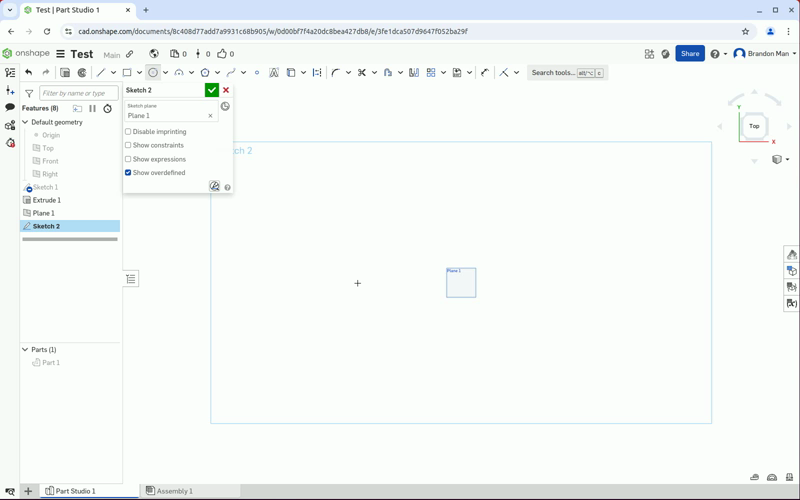
click(357, 282)
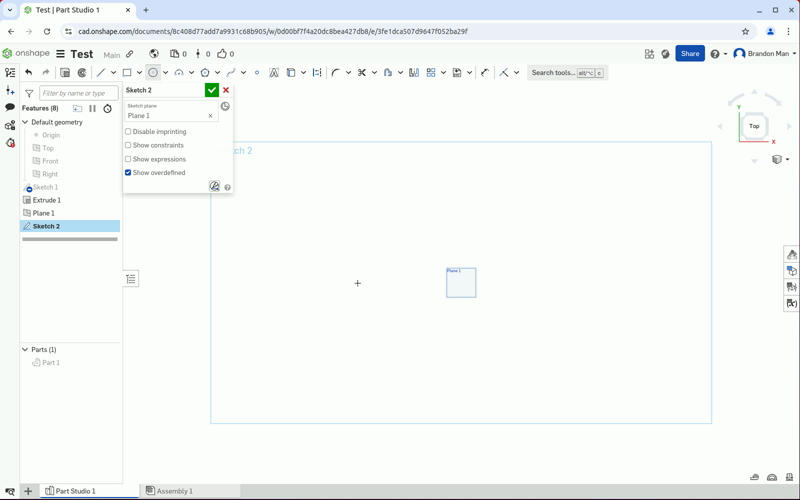
key_up(shift)
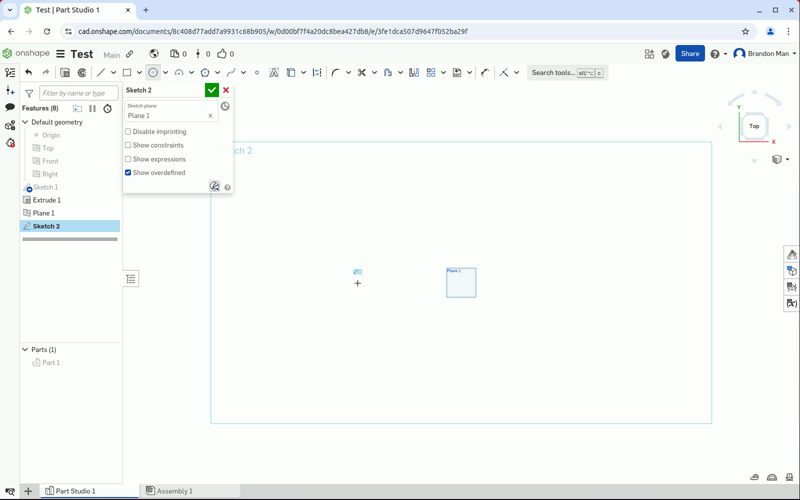
mouse_move(362, 282)
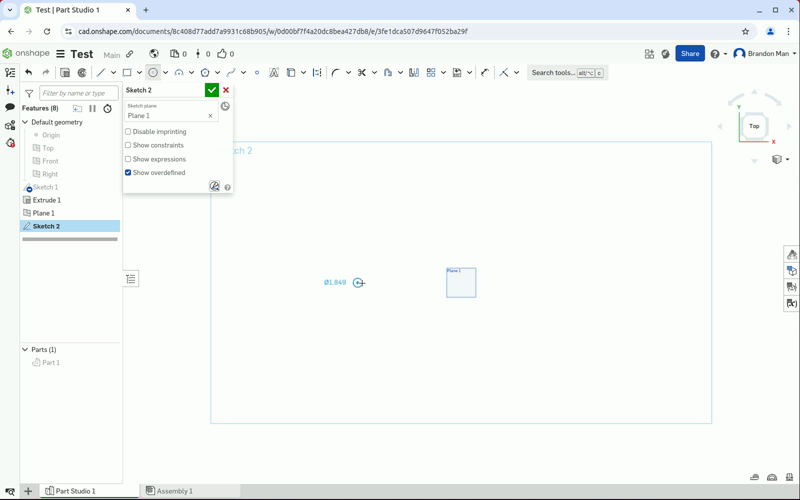
click(362, 282)
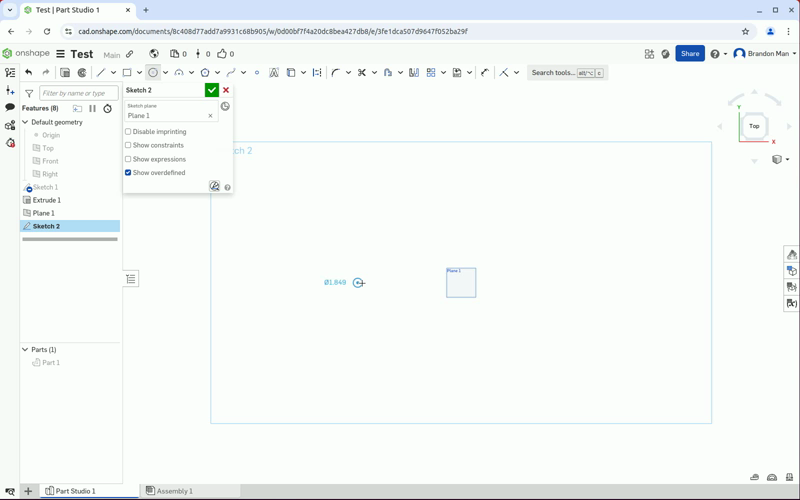
key(esc)
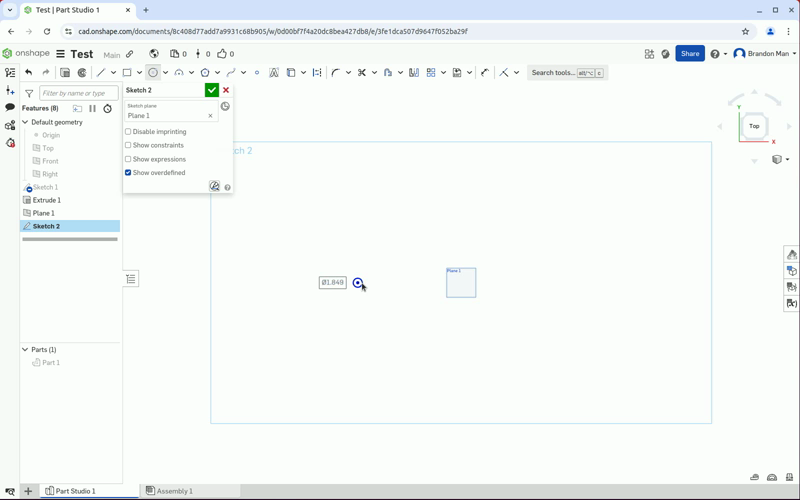
mouse_move(355, 284)
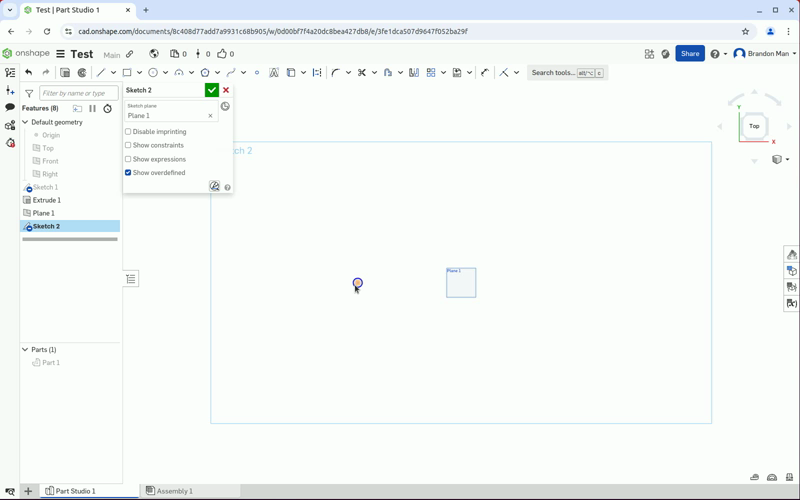
scroll(6)
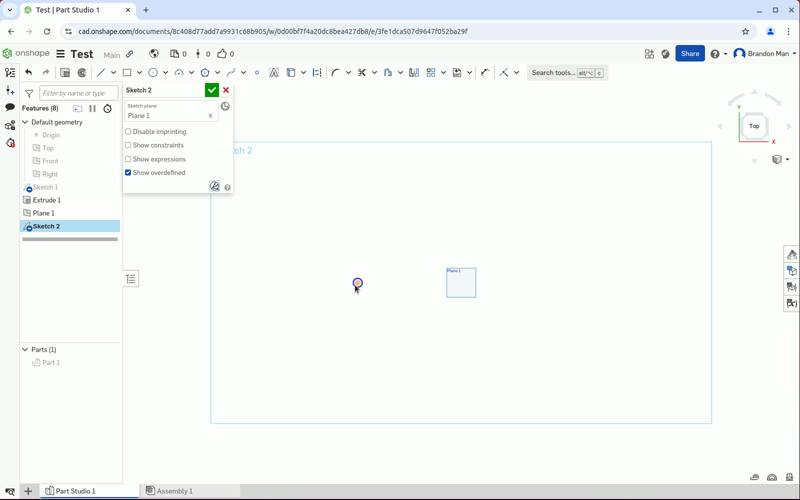
scroll(6)
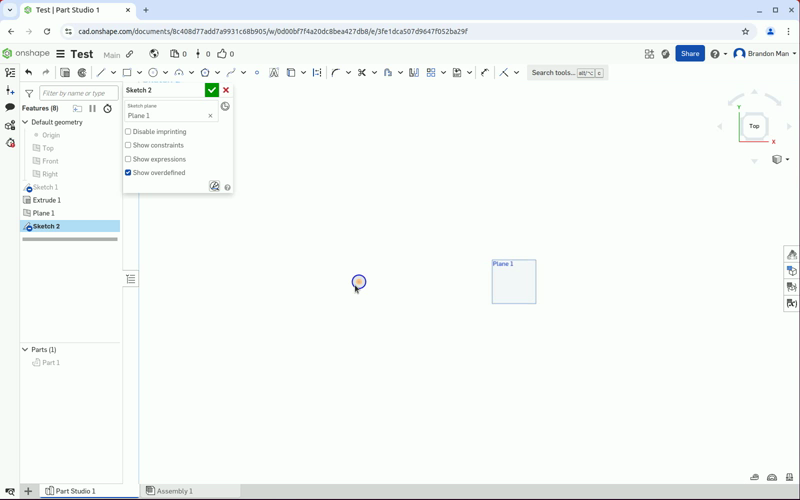
scroll(6)
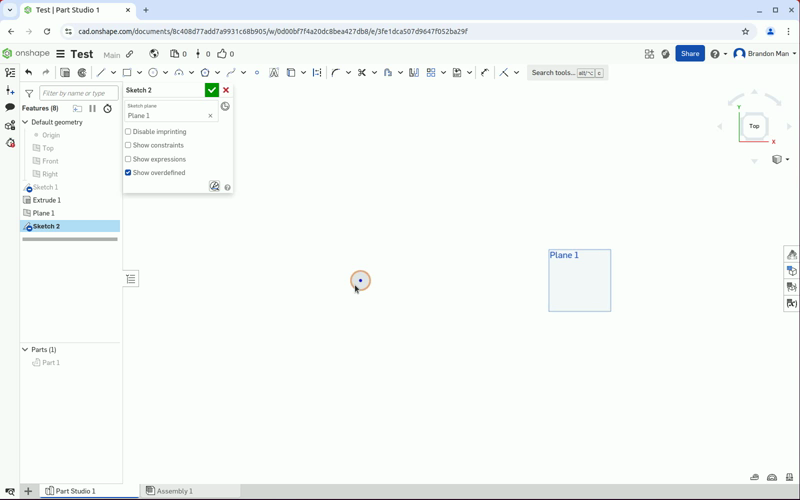
scroll(6)
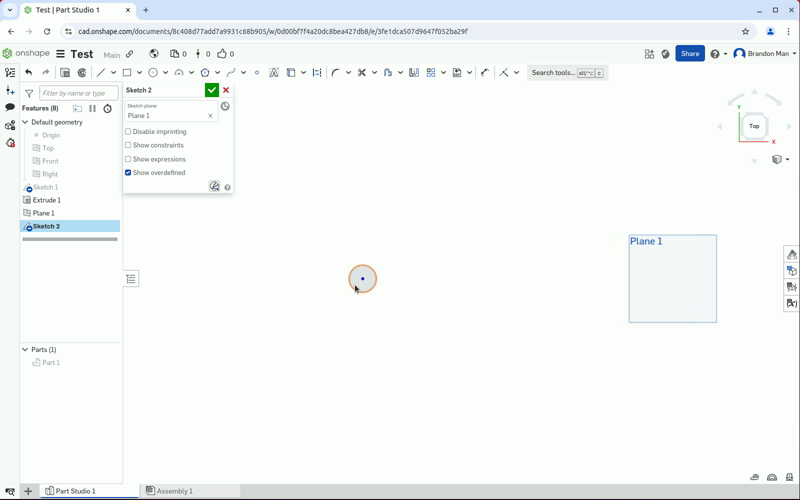
scroll(6)
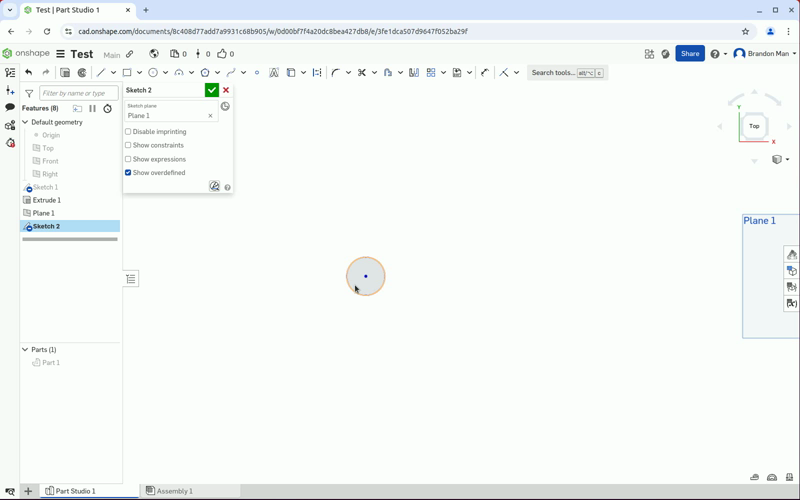
scroll(6)
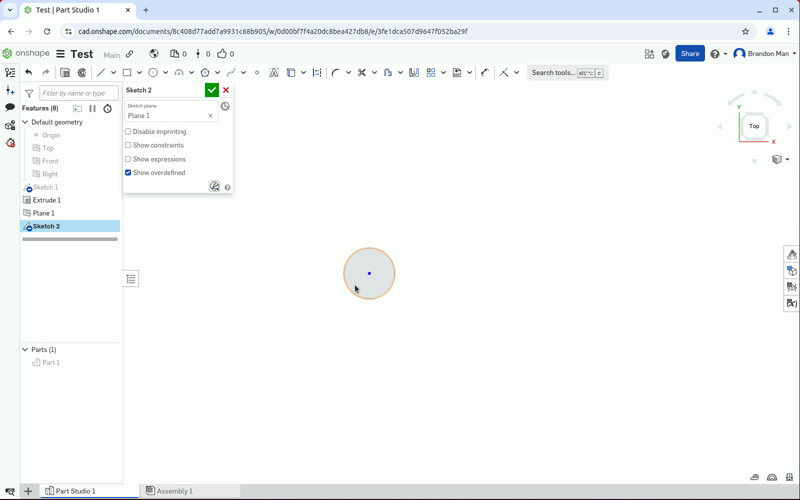
scroll(6)
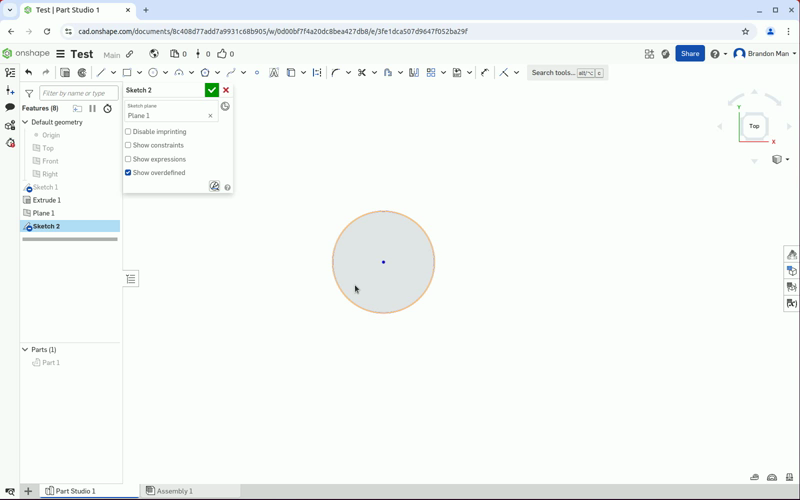
click(355, 284)
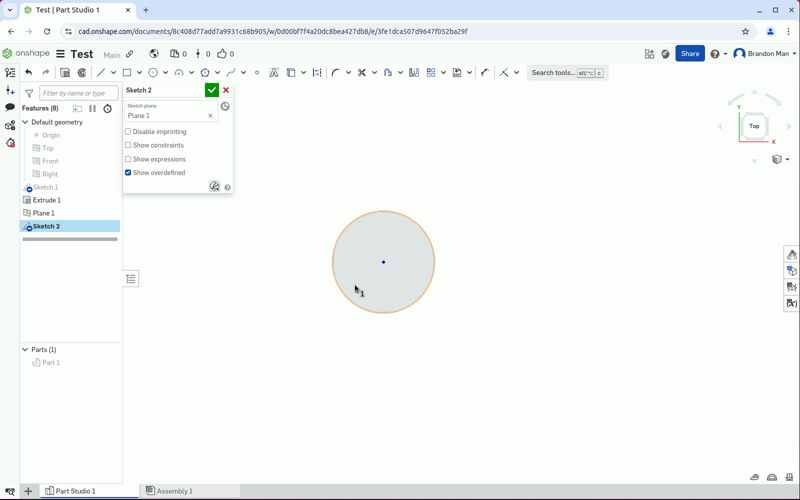
scroll(-6)
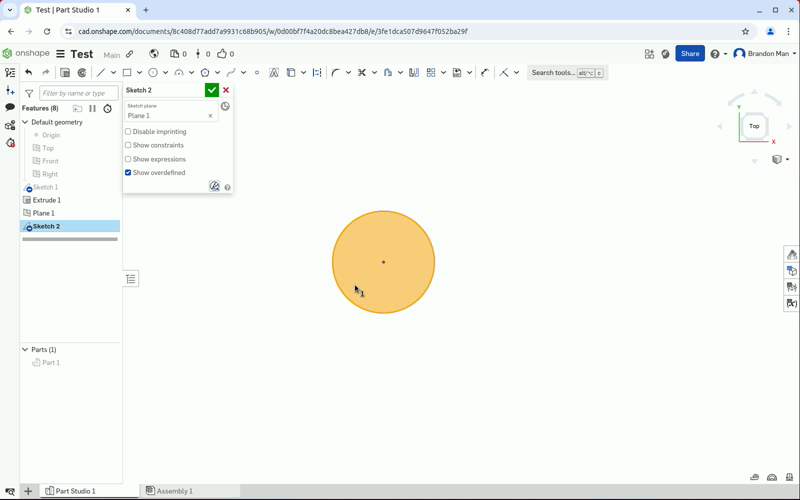
scroll(-6)
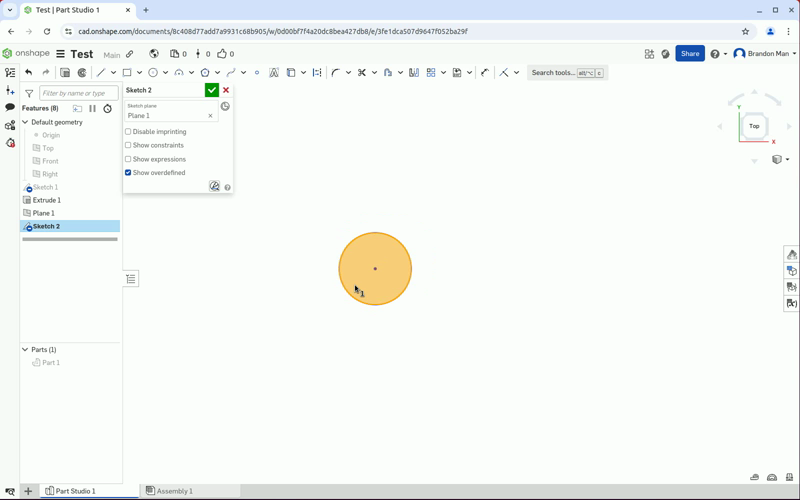
scroll(-6)
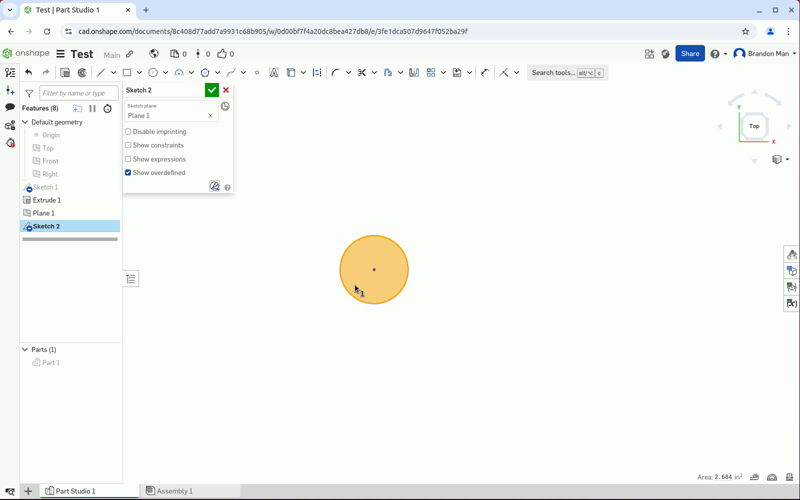
scroll(-6)
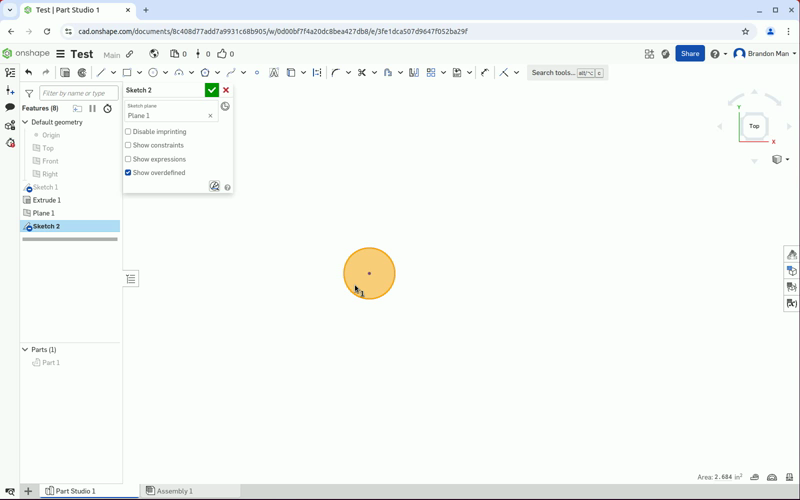
scroll(-6)
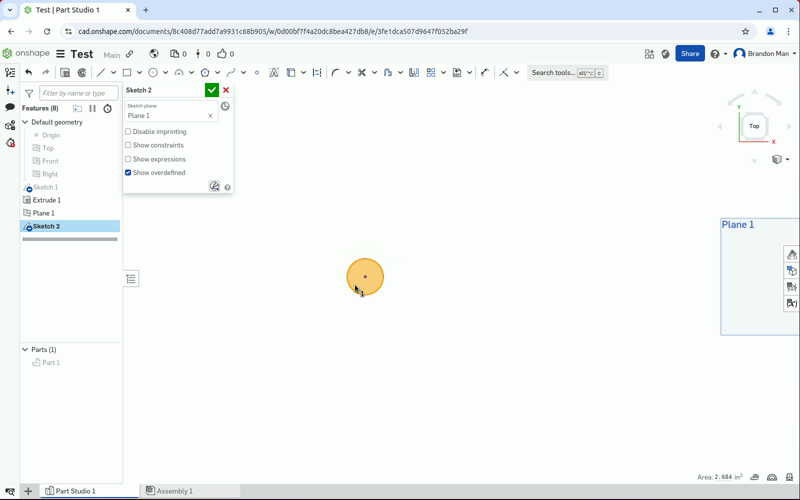
scroll(-6)
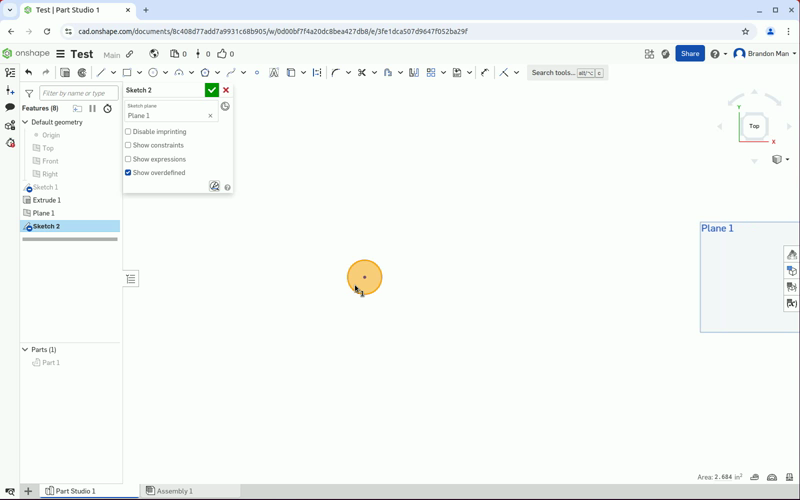
scroll(-6)
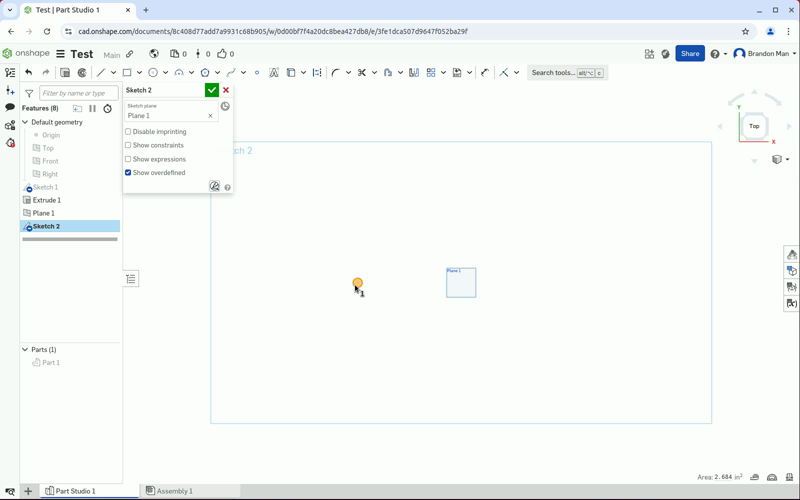
mouse_move(73, 352)
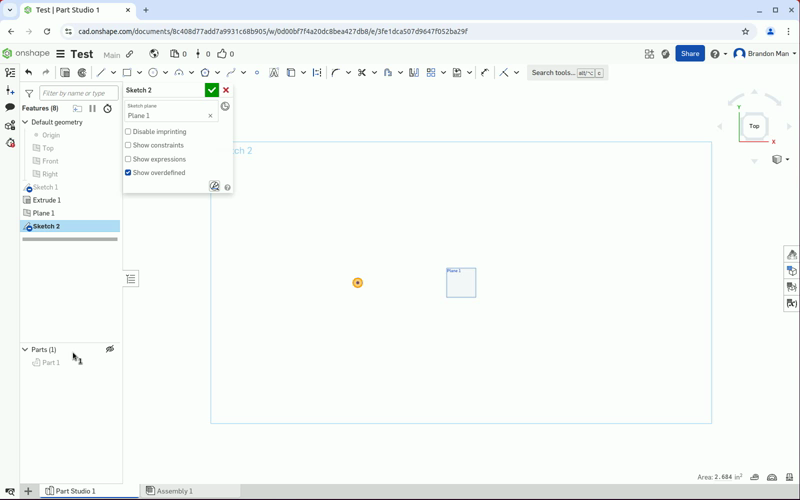
key(shift+y)
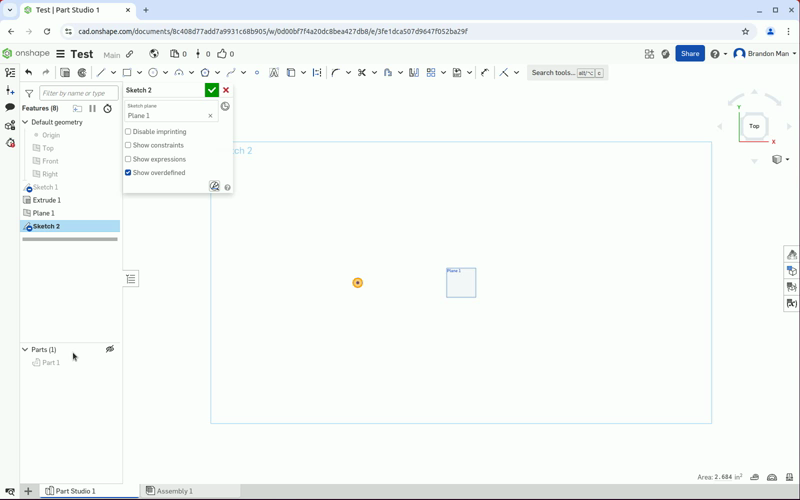
key(shift+e)
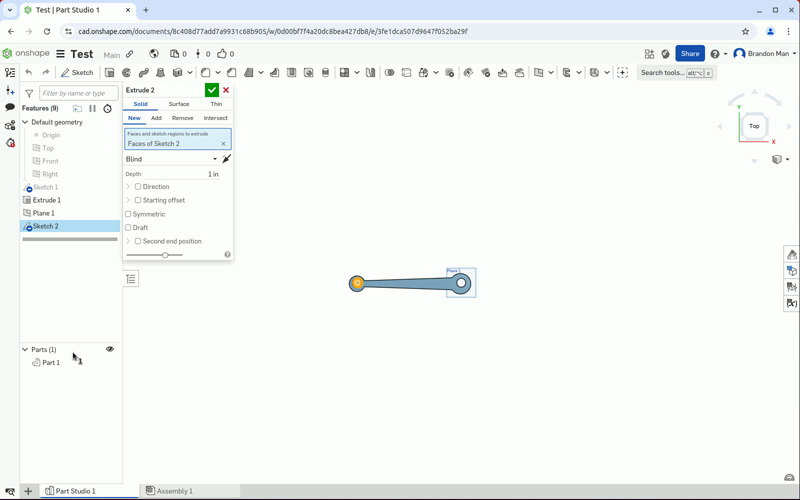
mouse_move(143, 106)
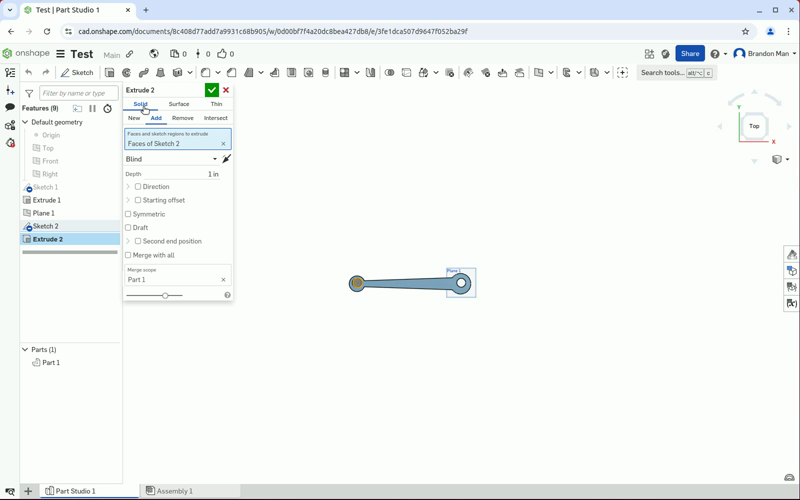
click(143, 106)
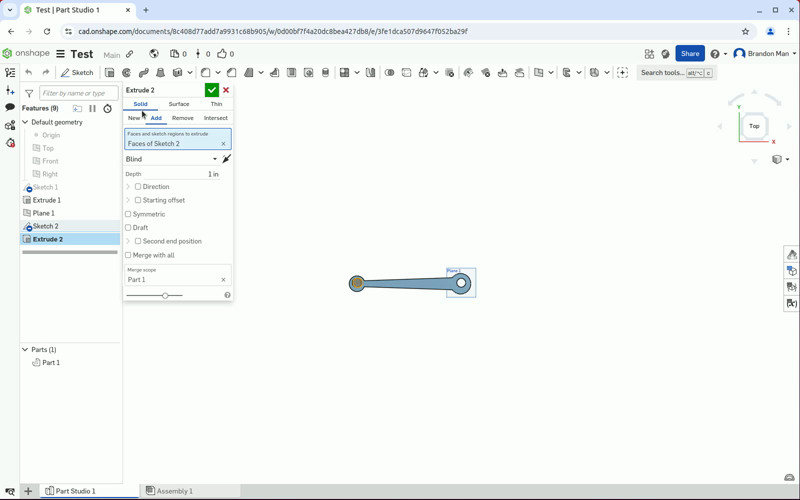
mouse_move(137, 120)
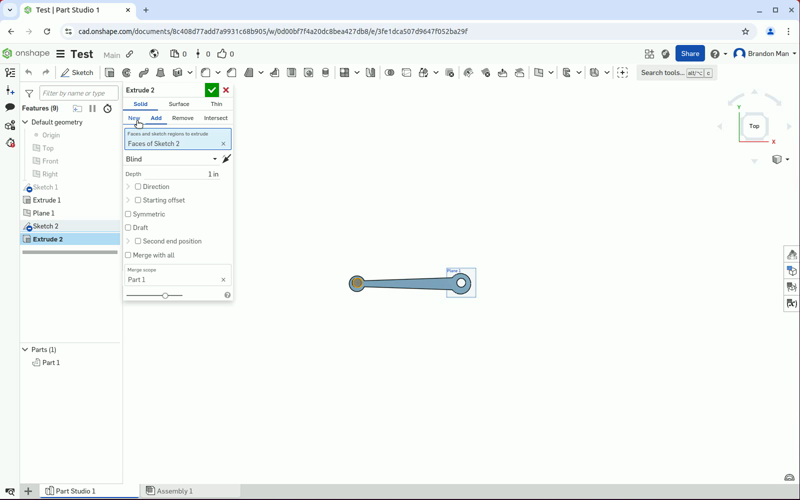
click(137, 120)
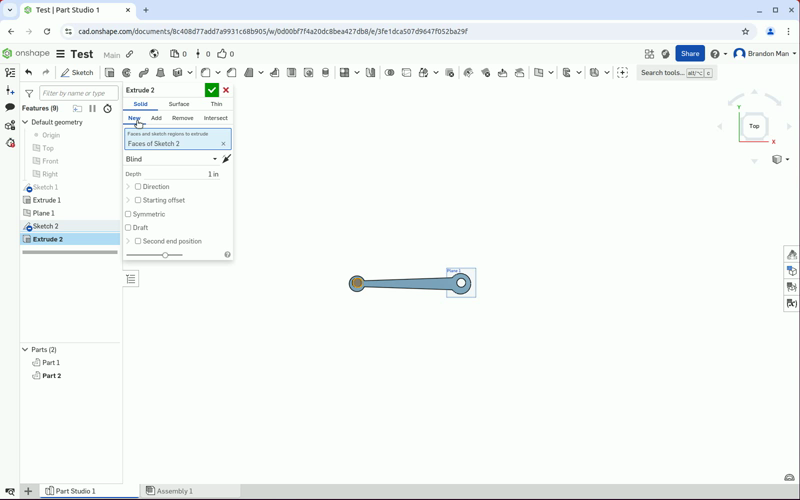
key(tab, 4)
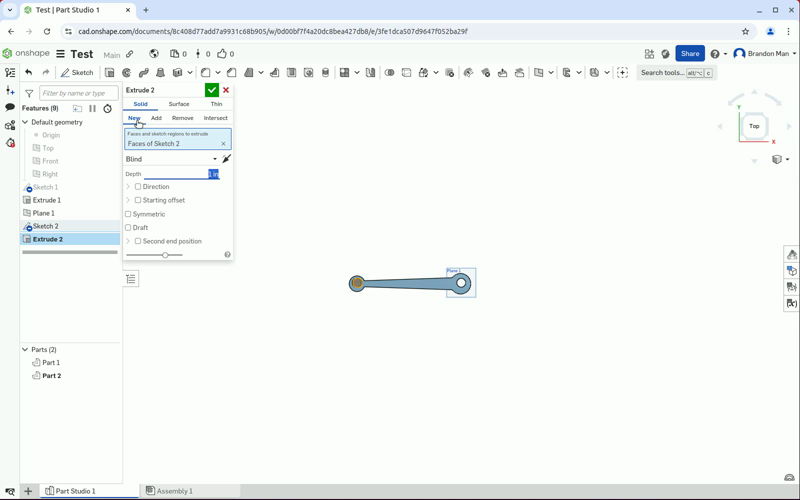
text(-2.648)
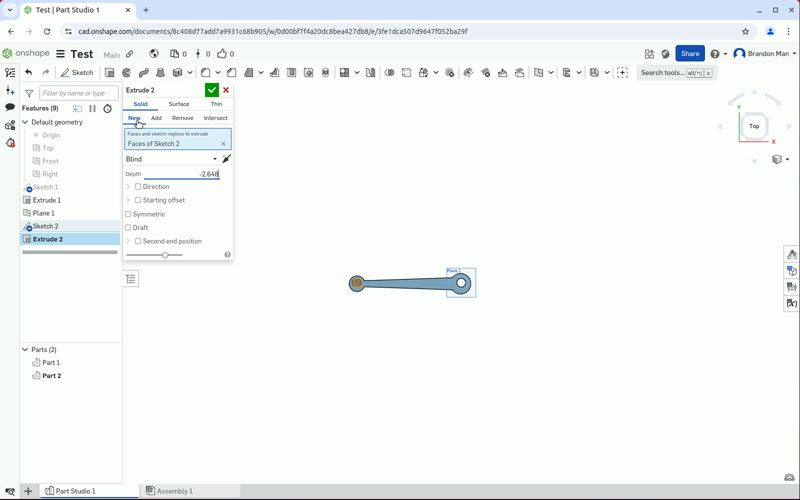
key(enter)
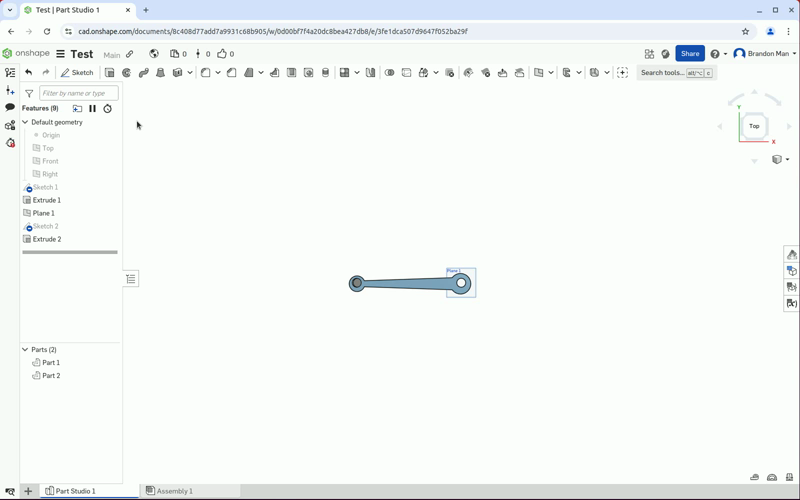
key(shift+h)
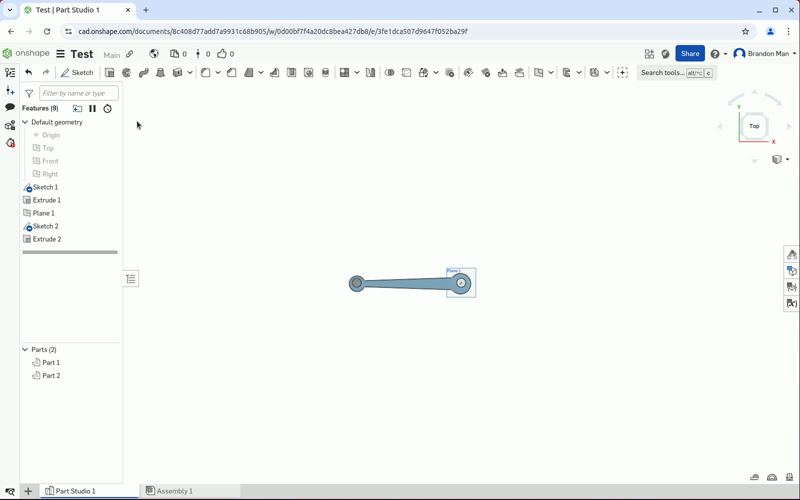
key(shift+h)
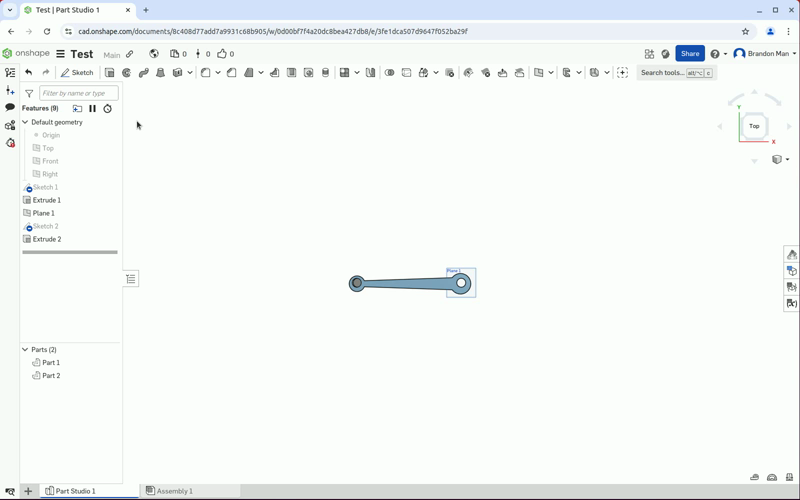
mouse_move(73, 189)
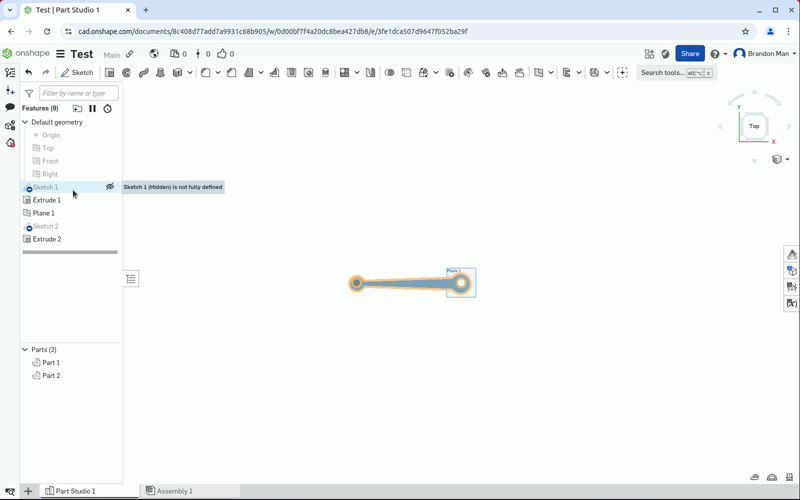
click(73, 189)
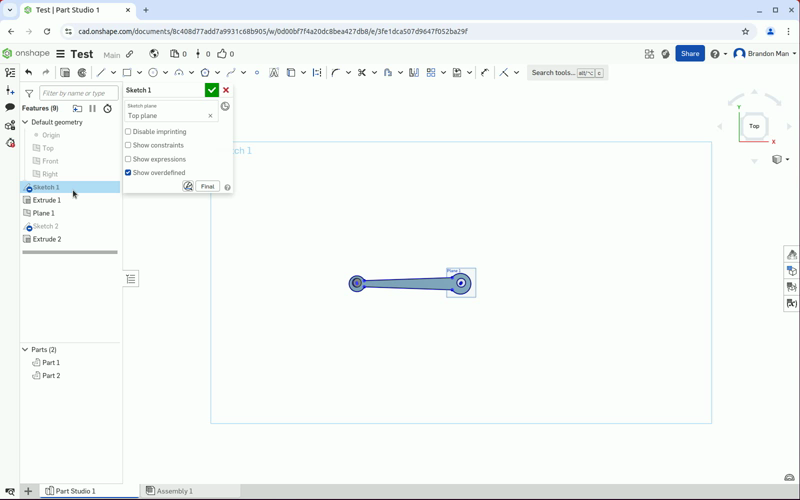
mouse_move(229, 92)
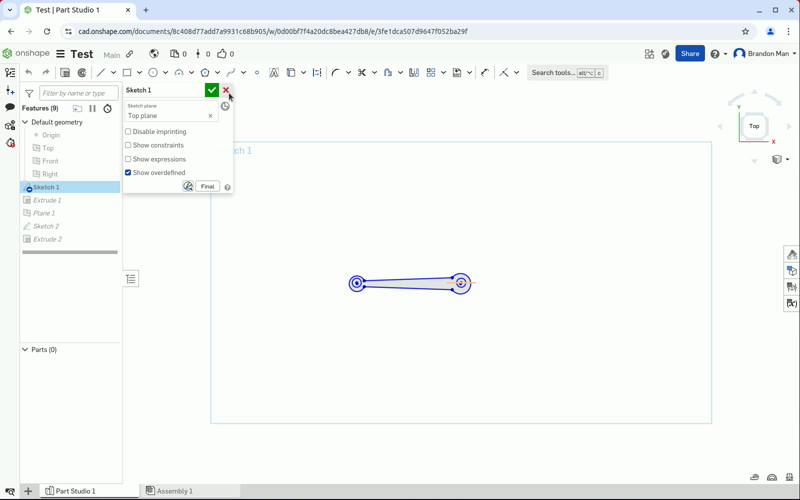
click(229, 92)
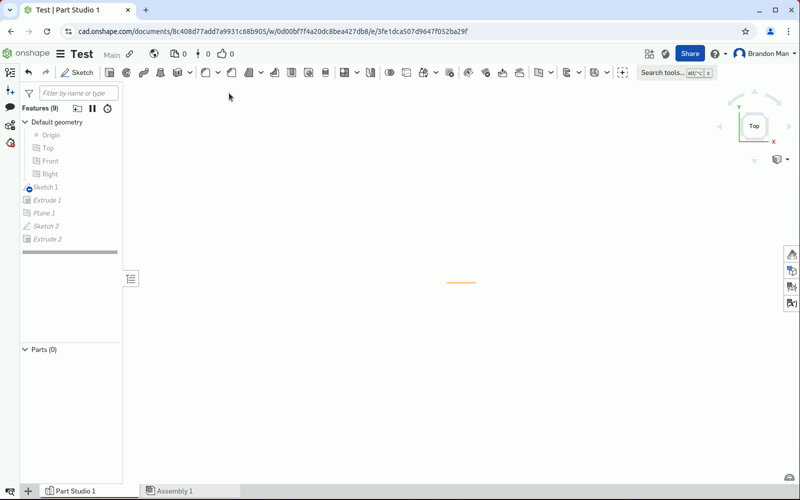
key(shift+s)
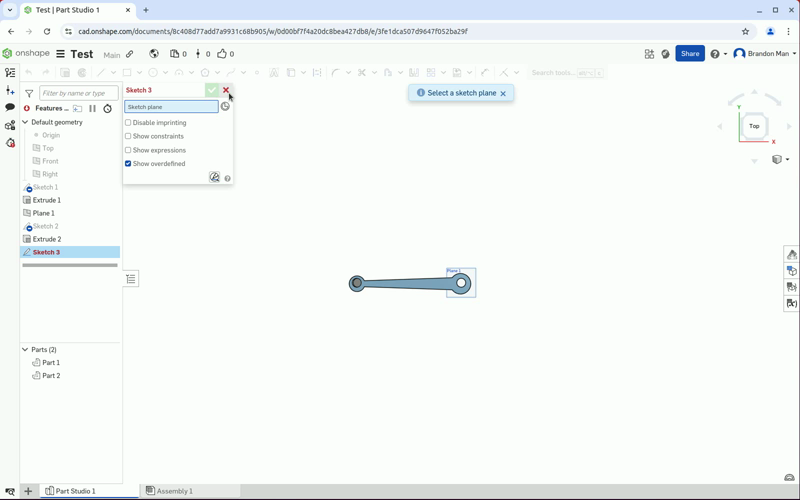
mouse_move(73, 215)
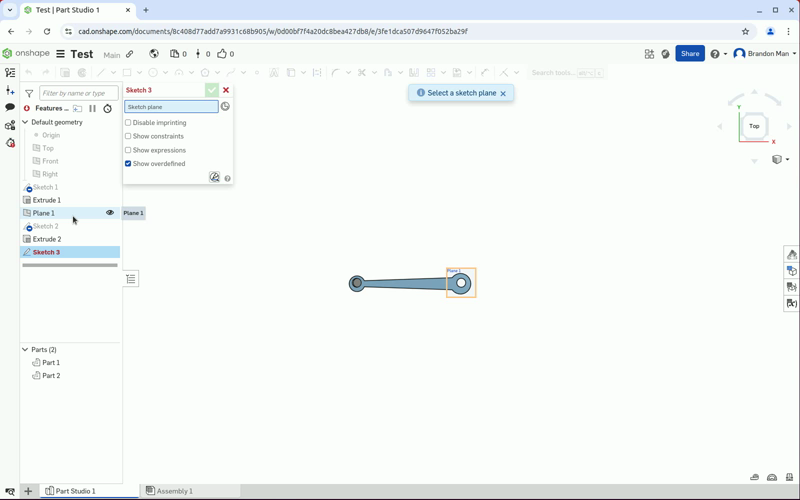
click(73, 215)
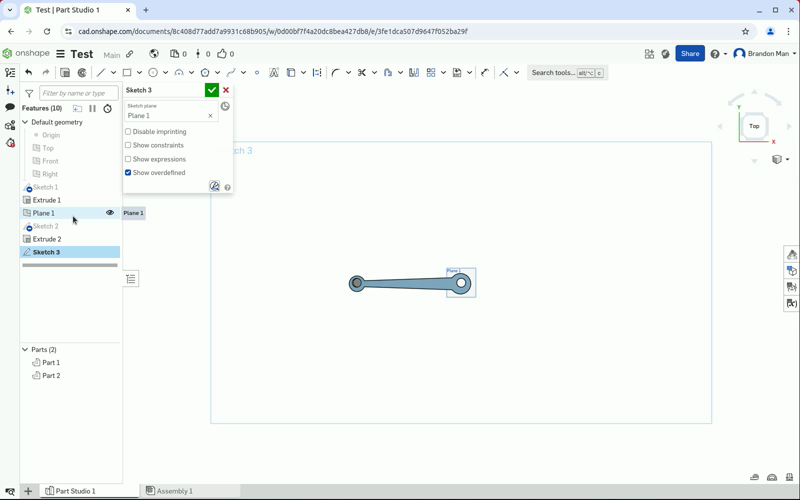
mouse_move(73, 352)
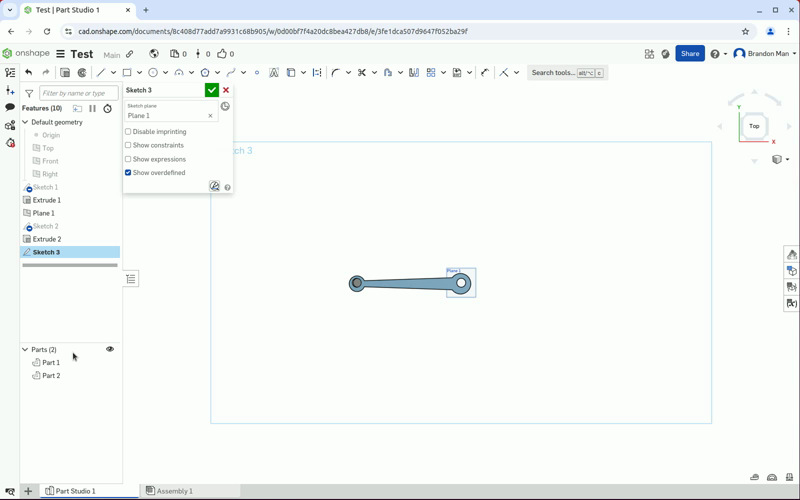
key(y)
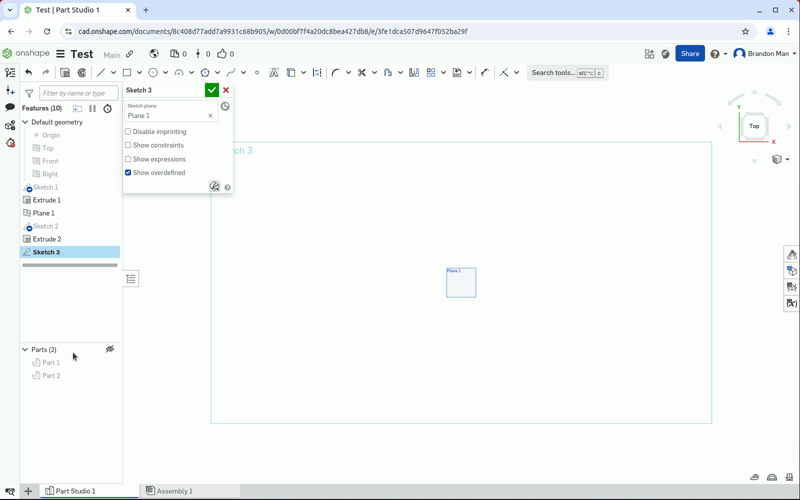
key(c)
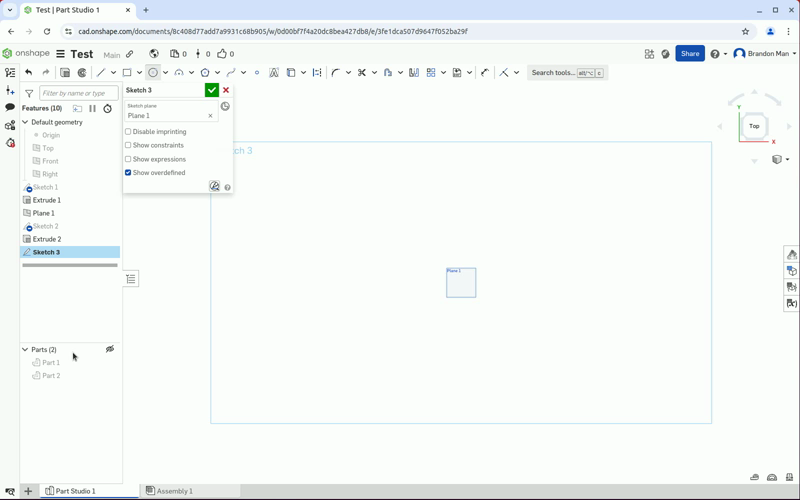
key_down(shift)
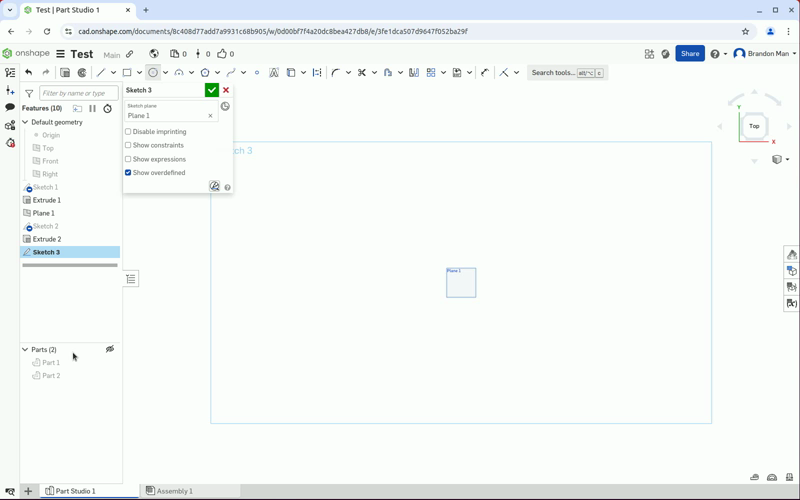
mouse_move(460, 282)
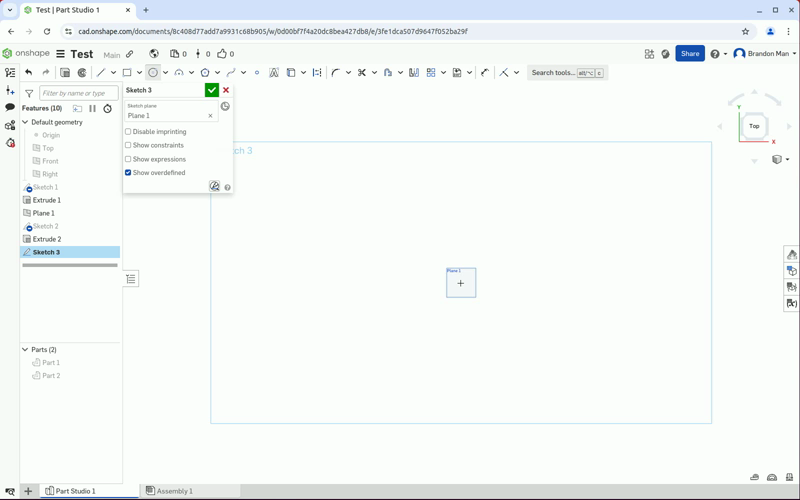
click(460, 282)
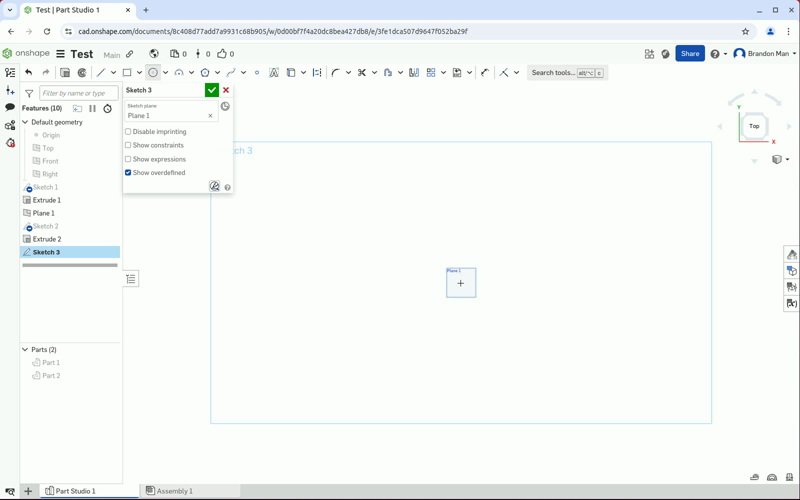
key_up(shift)
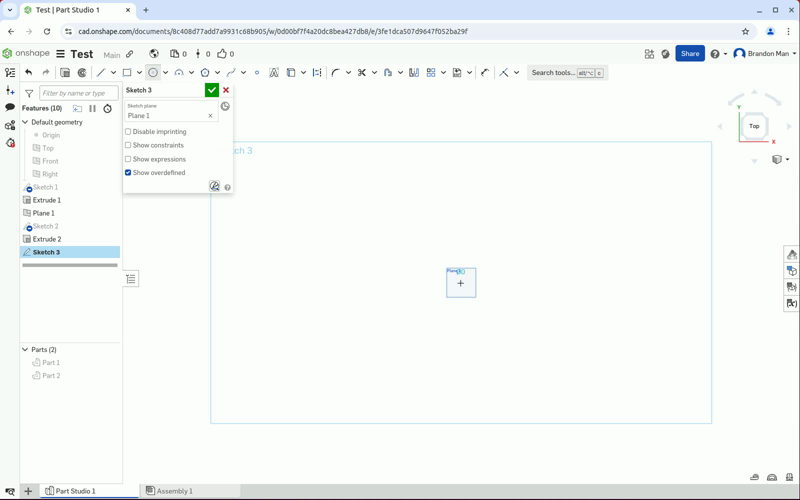
mouse_move(465, 282)
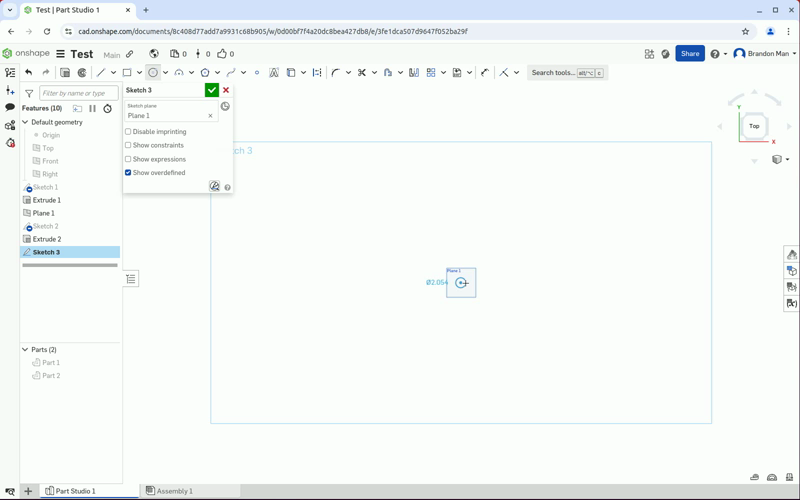
click(465, 282)
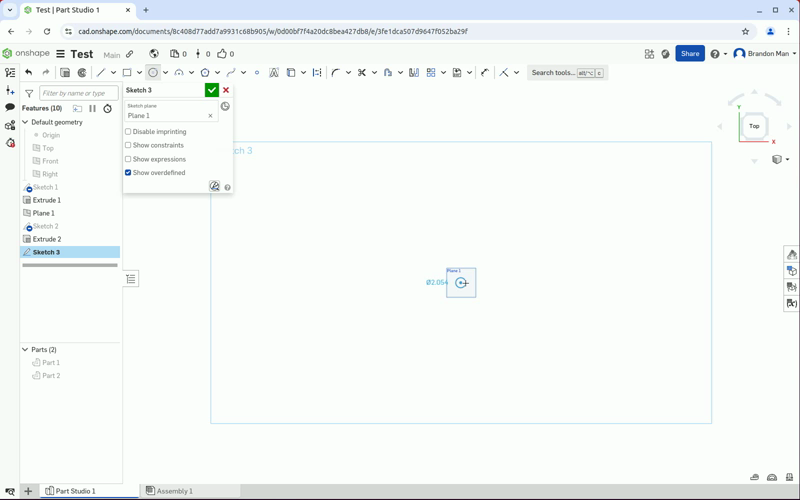
key(esc)
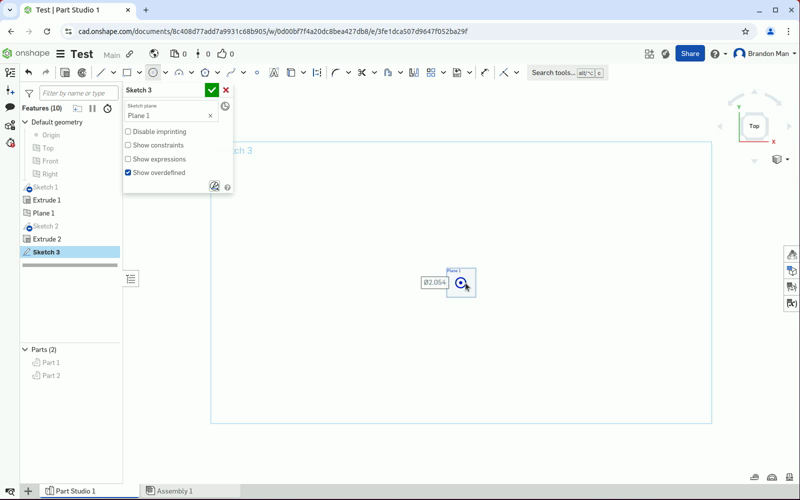
mouse_move(456, 283)
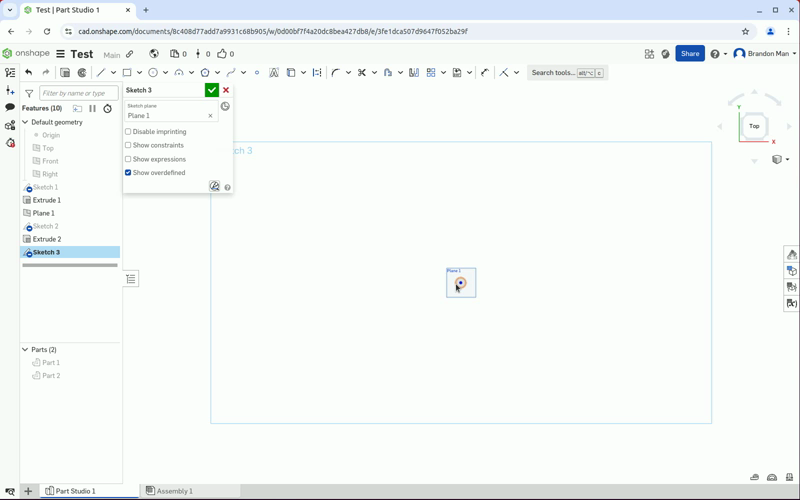
scroll(6)
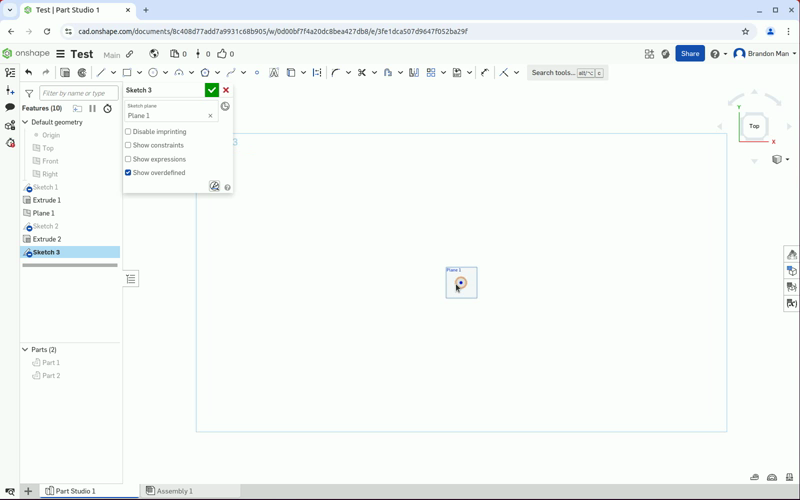
scroll(6)
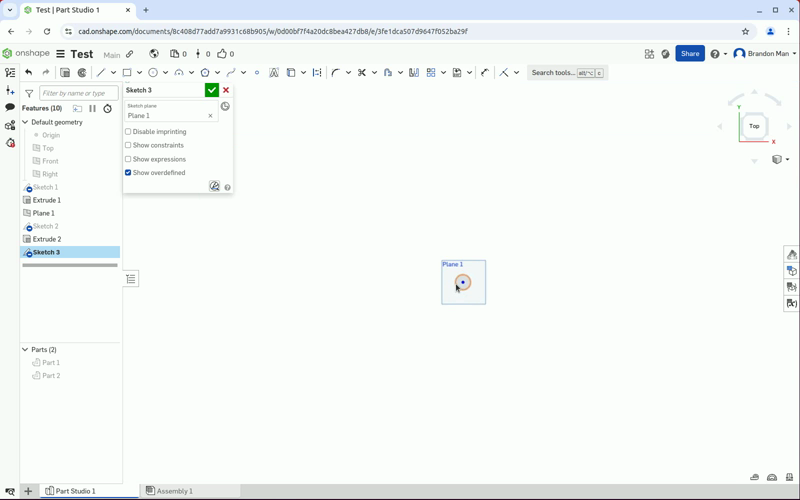
scroll(6)
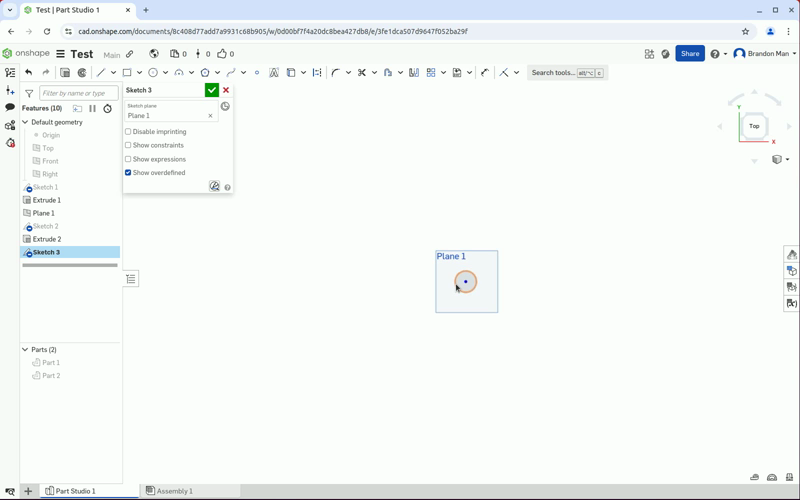
scroll(6)
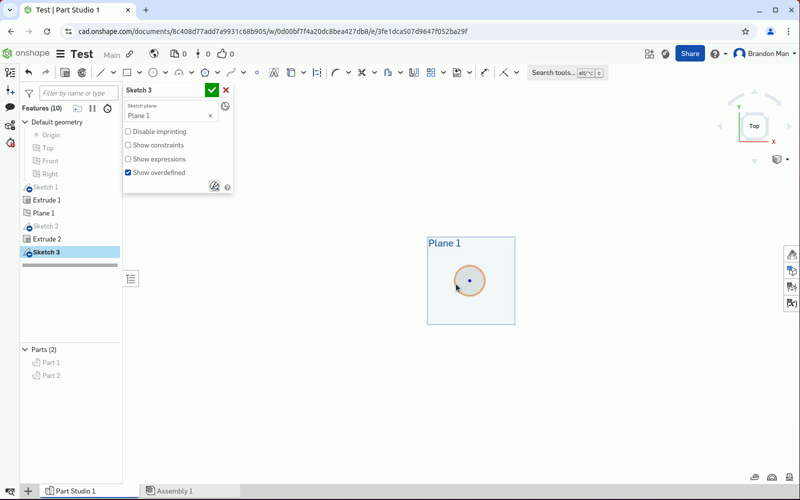
scroll(6)
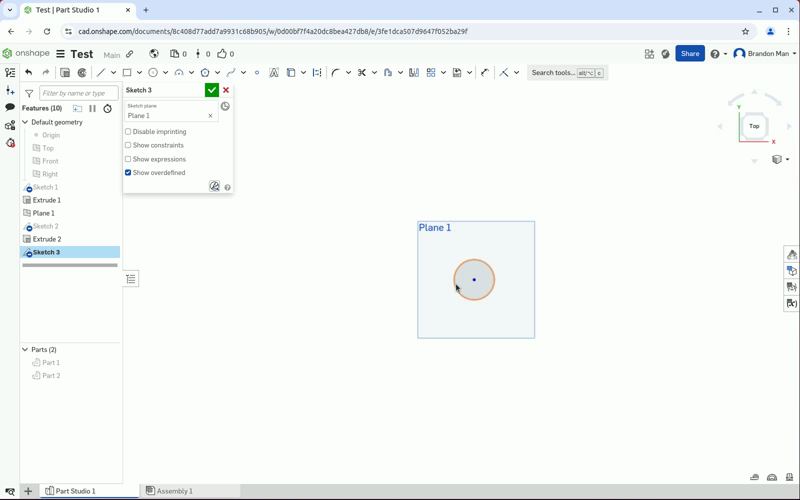
scroll(6)
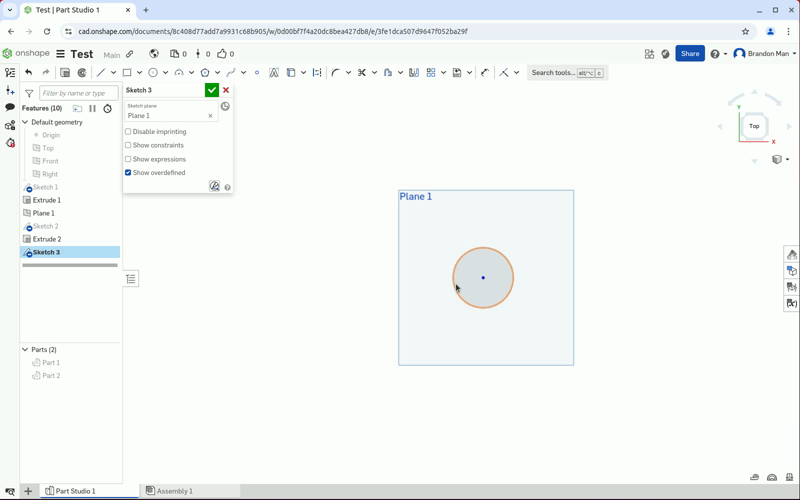
scroll(6)
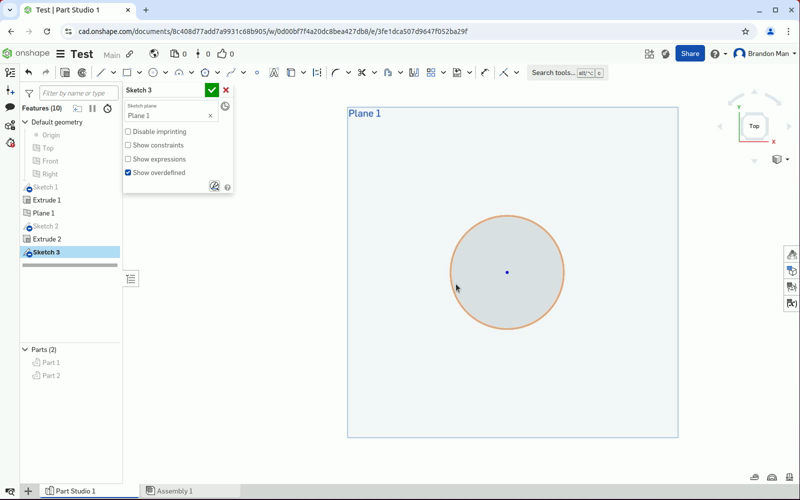
click(456, 283)
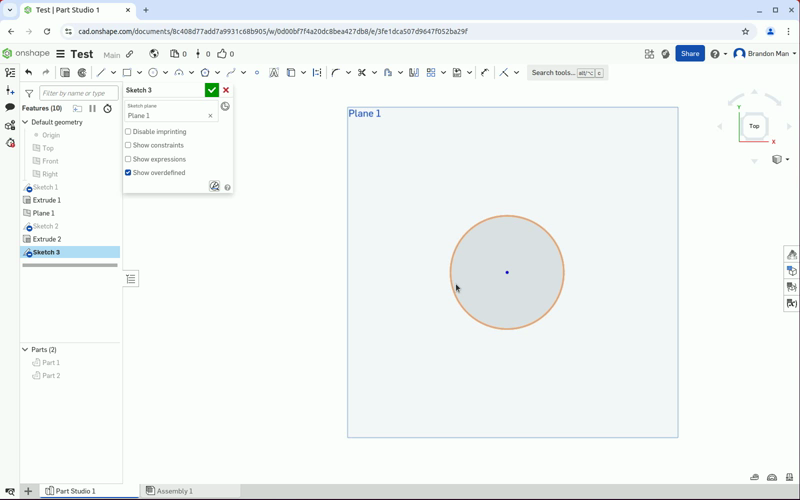
scroll(-6)
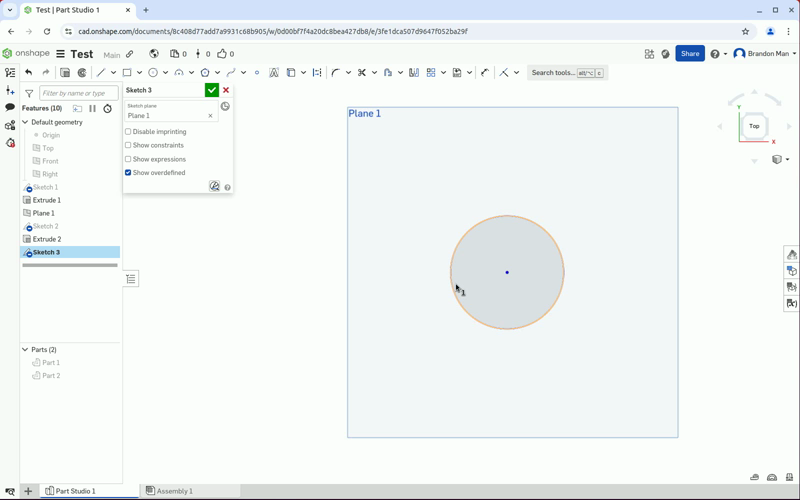
scroll(-6)
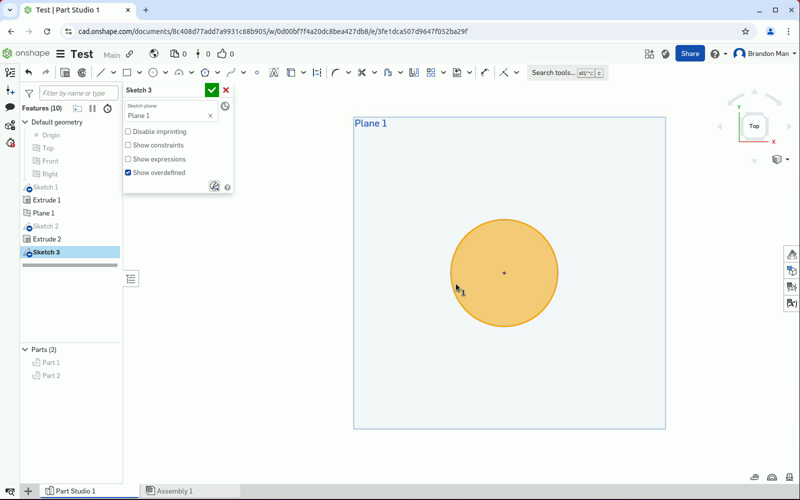
scroll(-6)
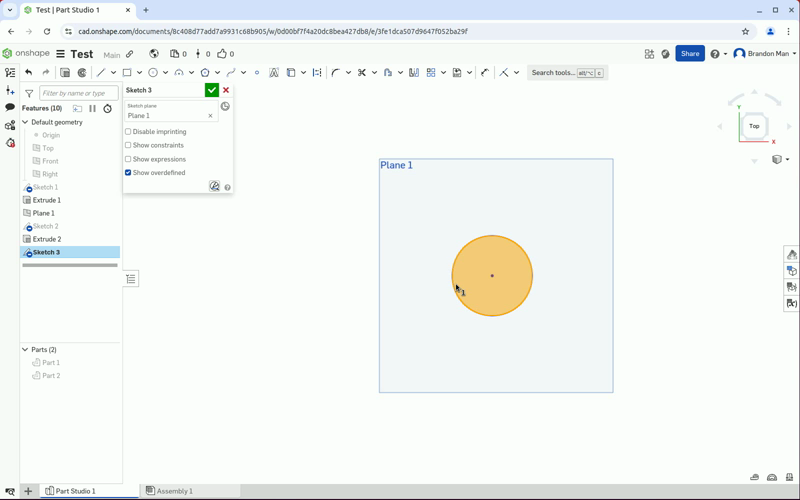
scroll(-6)
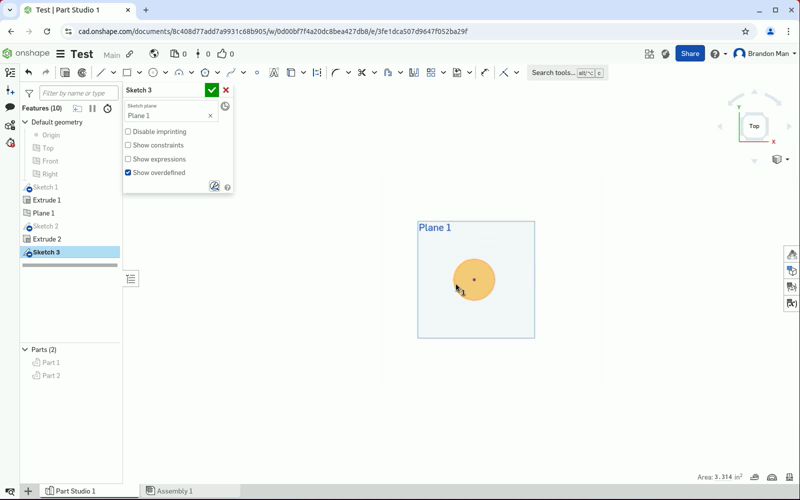
scroll(-6)
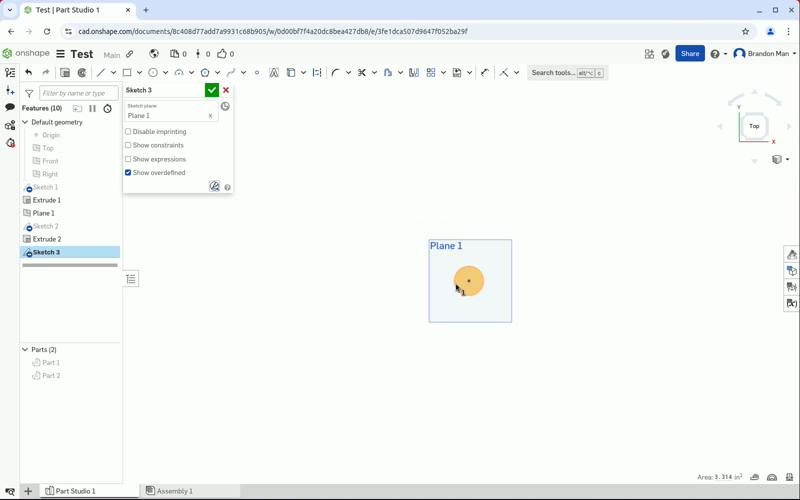
scroll(-6)
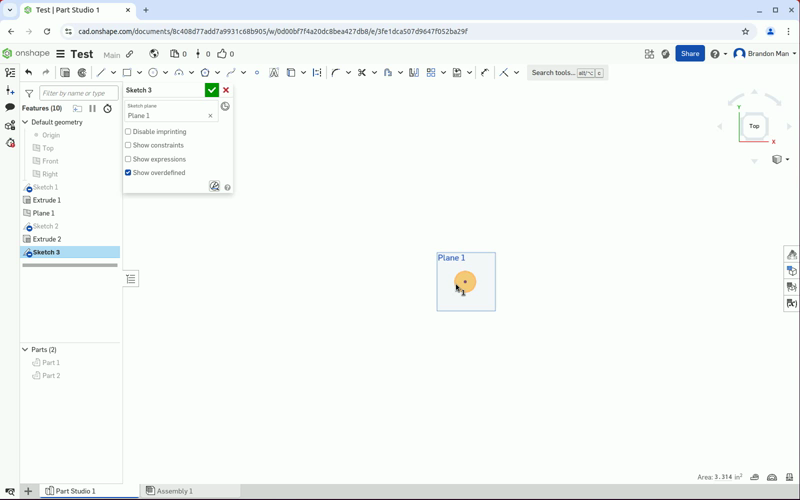
scroll(-6)
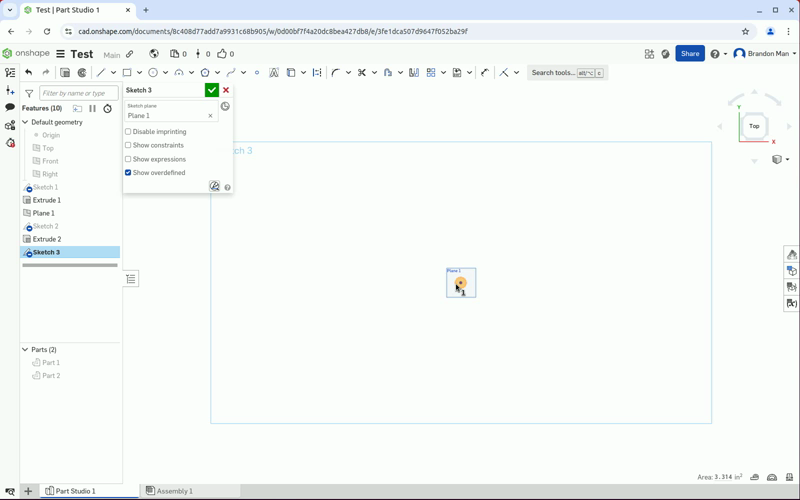
mouse_move(73, 352)
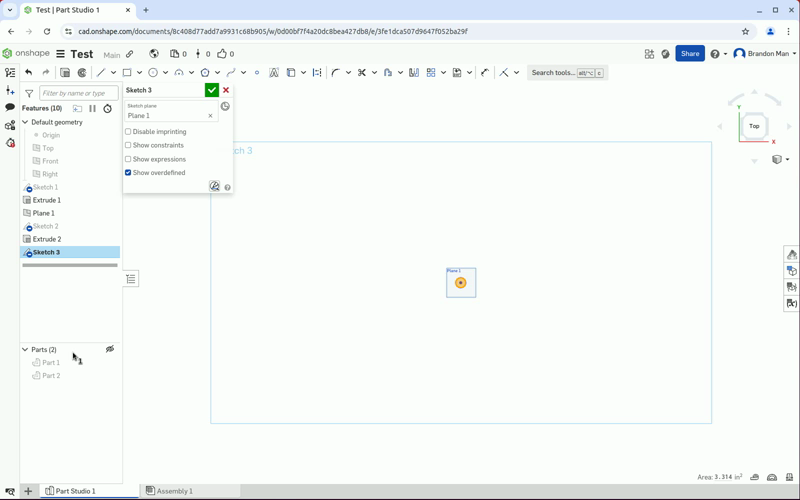
key(shift+y)
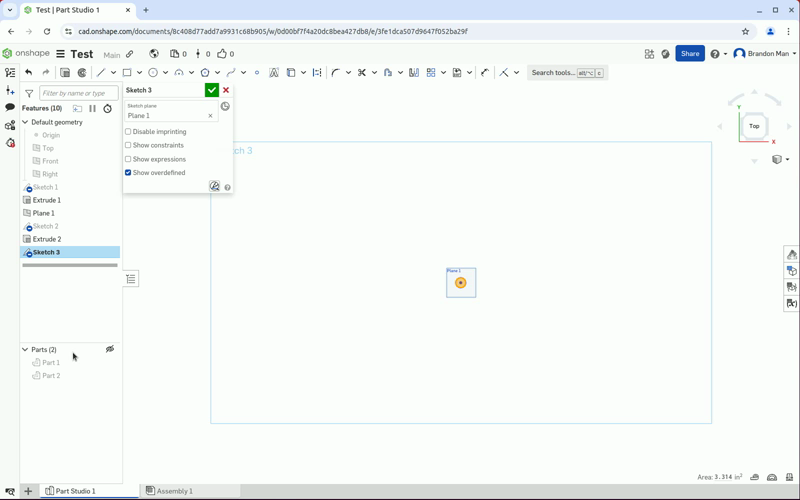
key(shift+e)
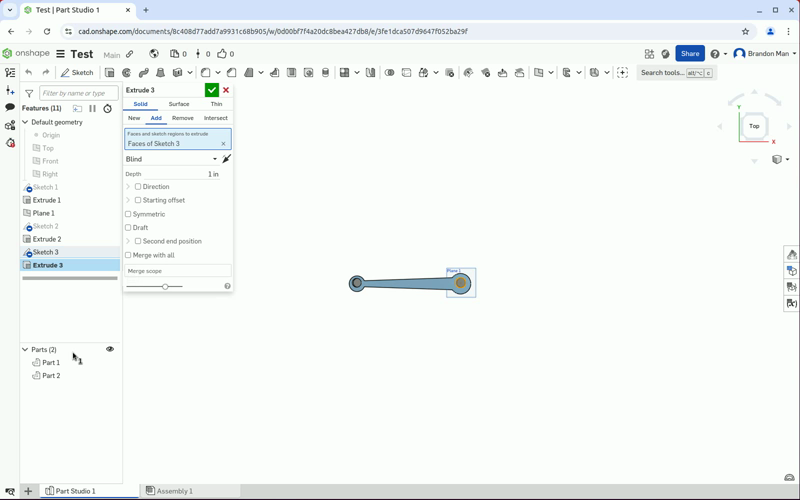
mouse_move(143, 106)
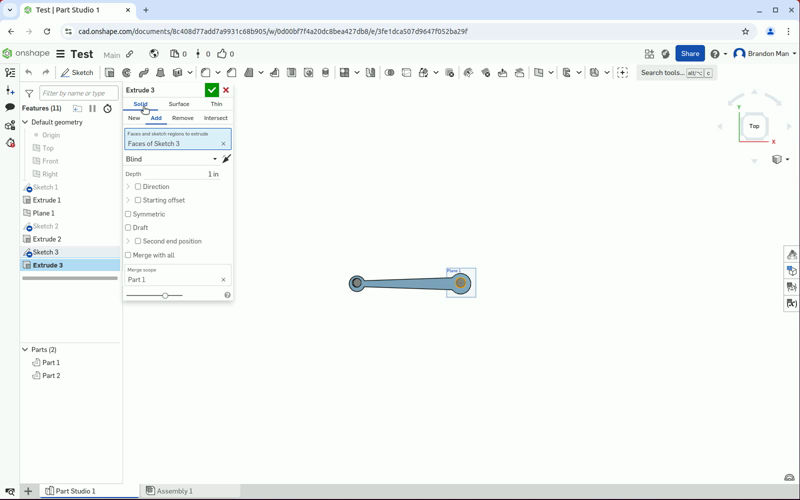
click(143, 106)
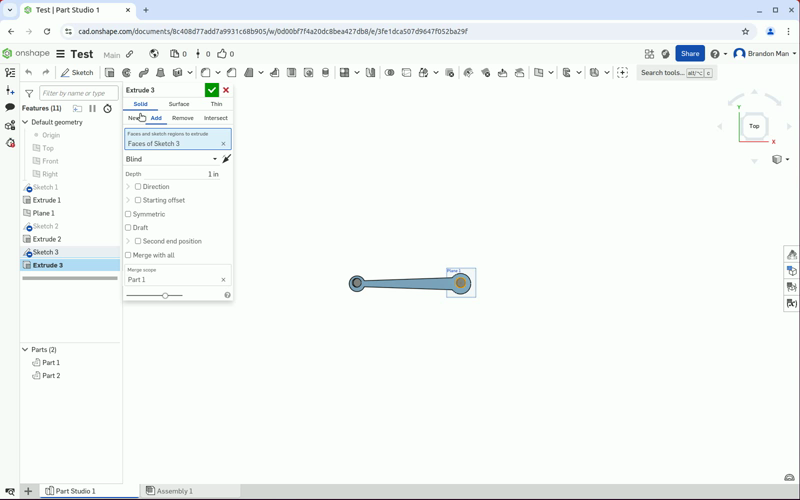
mouse_move(137, 120)
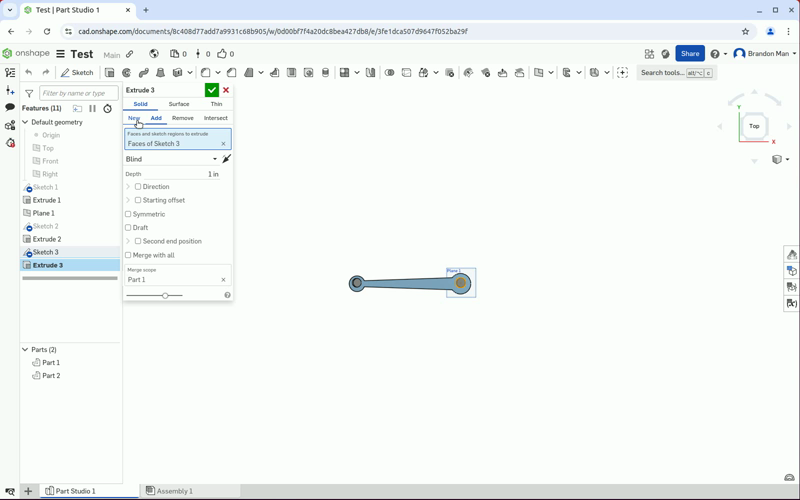
click(137, 120)
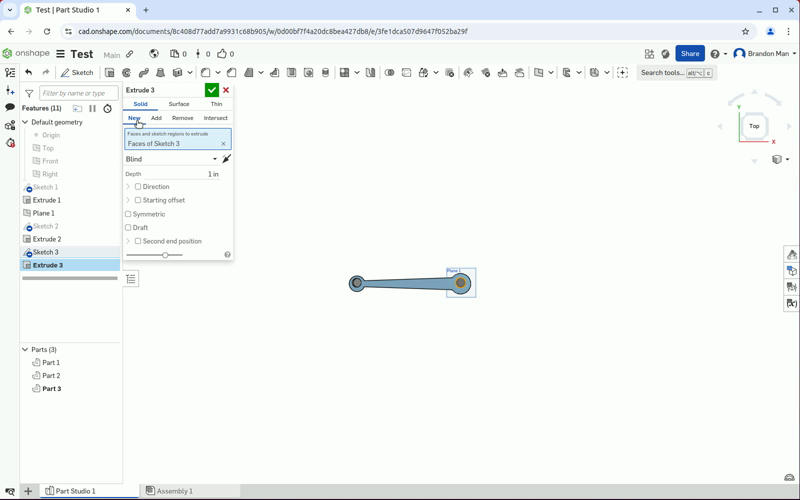
key(tab, 4)
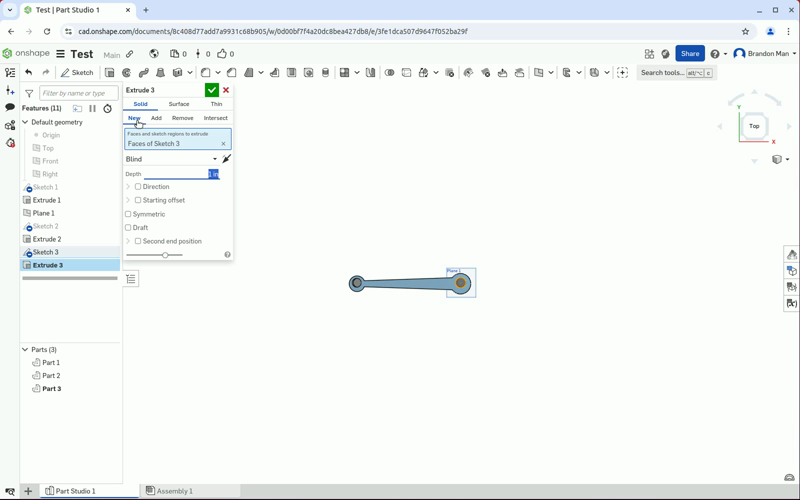
text(-2.648)
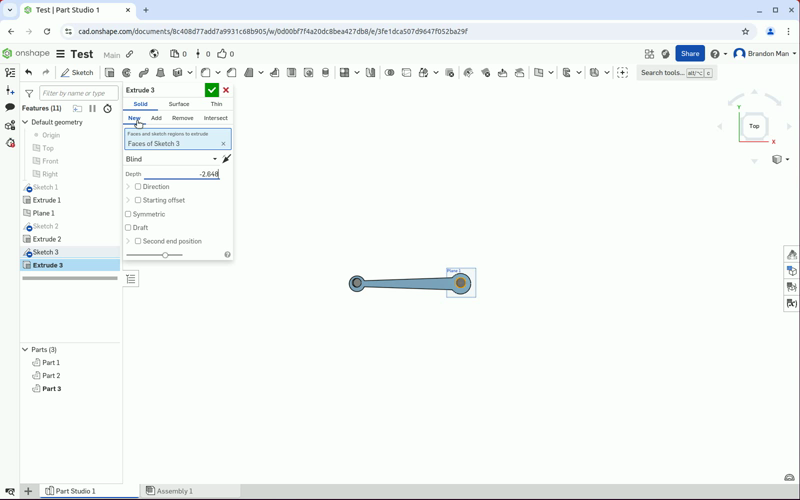
key(enter)
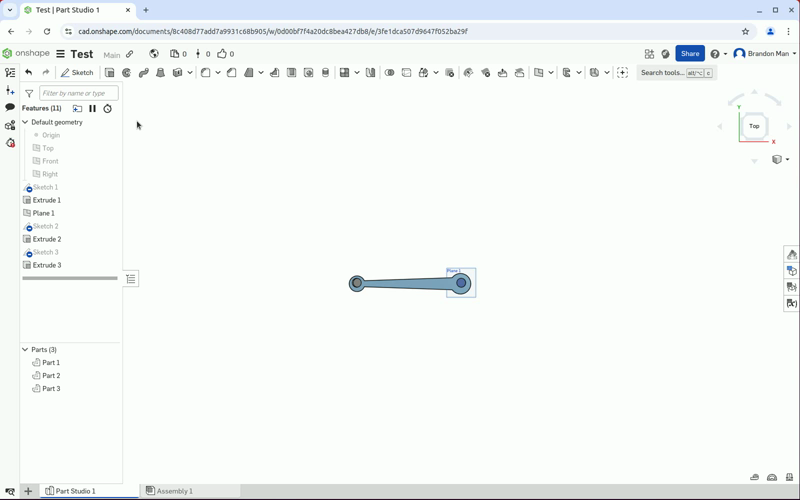
key(shift+h)
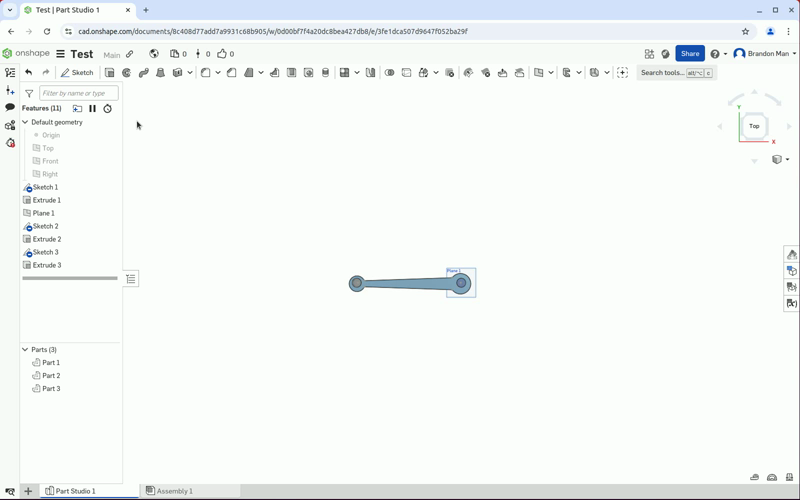
key(shift+h)
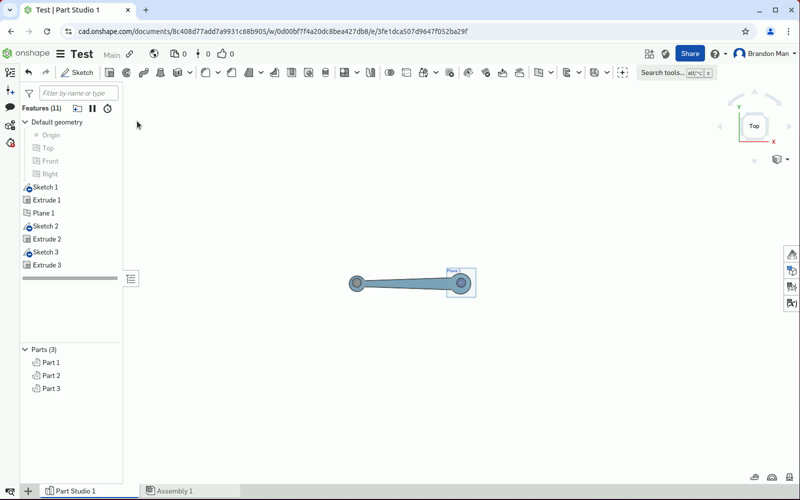
key(shift+7)
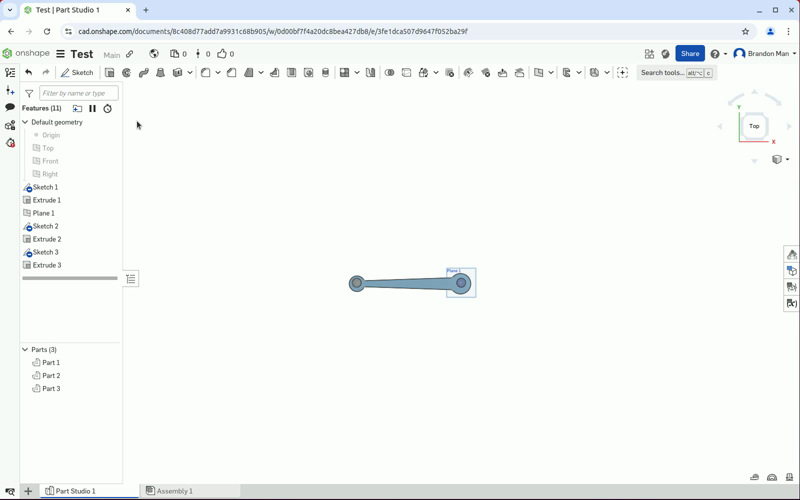
key(up, 3)
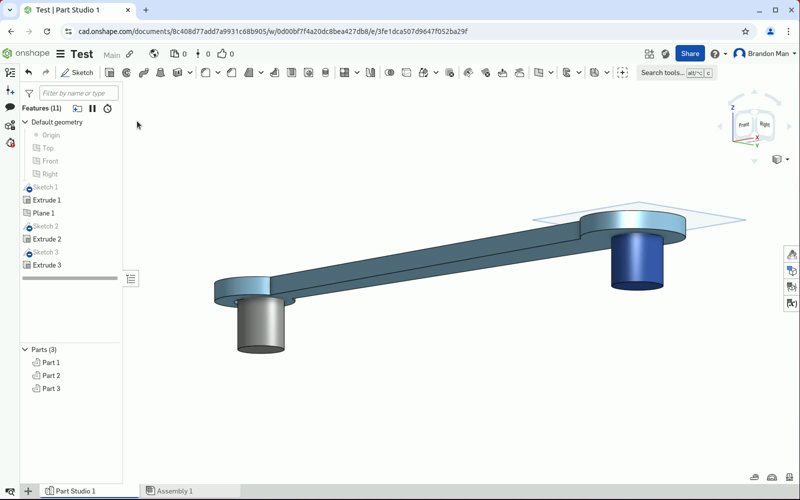
key(left, 3)
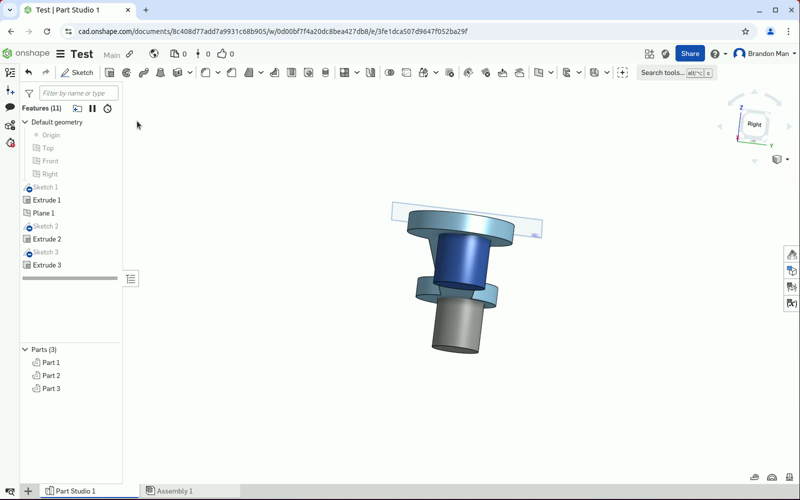
key(right, 3)
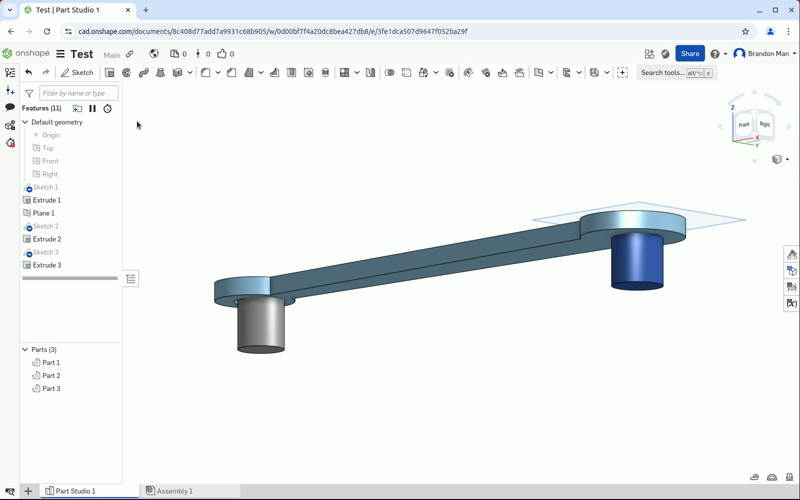
key(down, 3)
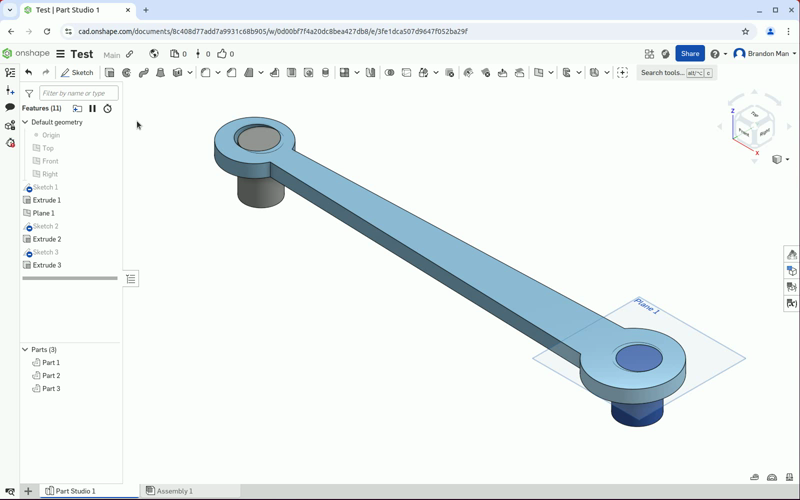
mouse_move(73, 189)
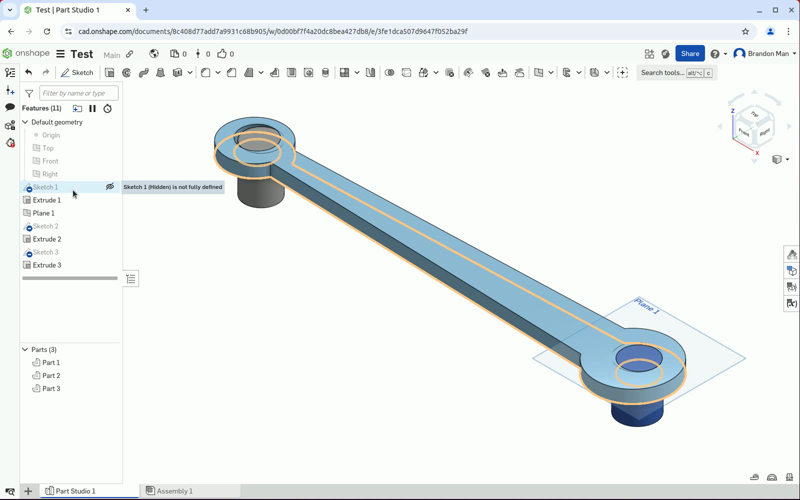
click(73, 189)